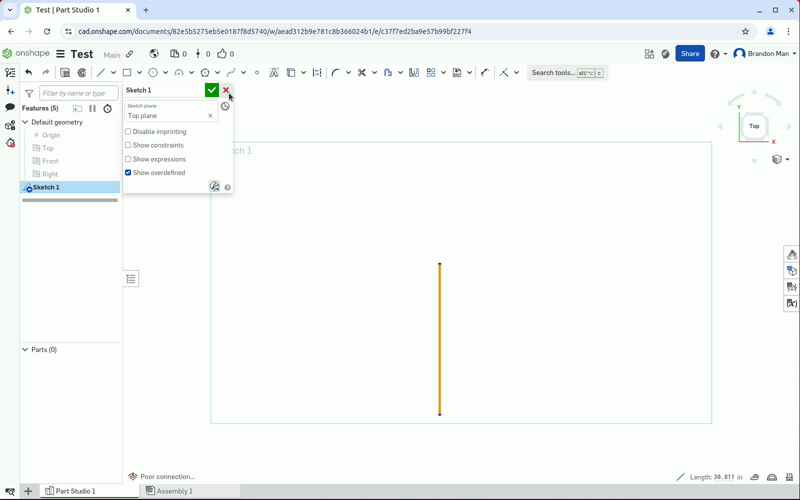
key(shift+h)
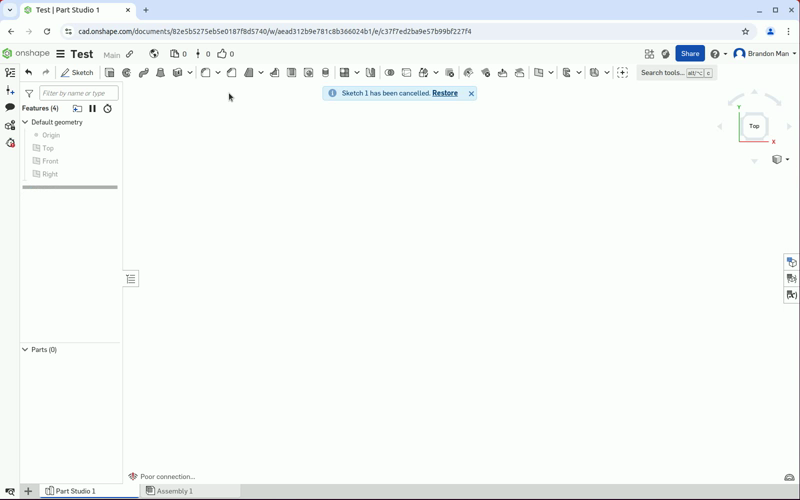
mouse_move(73, 352)
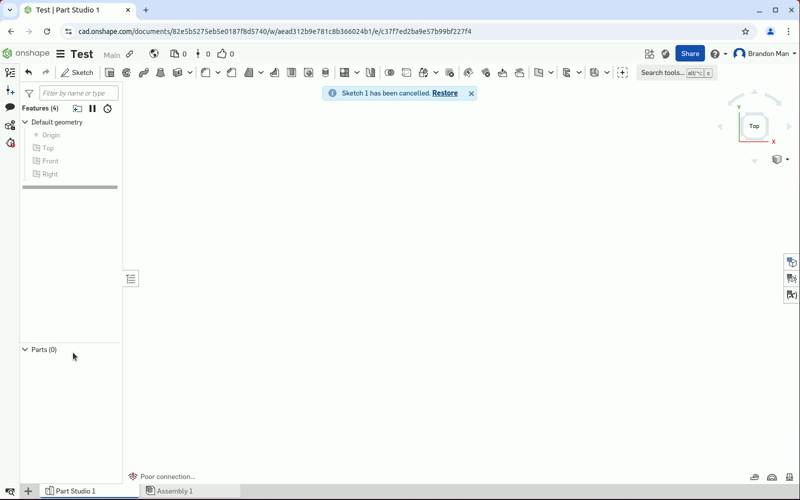
key(y)
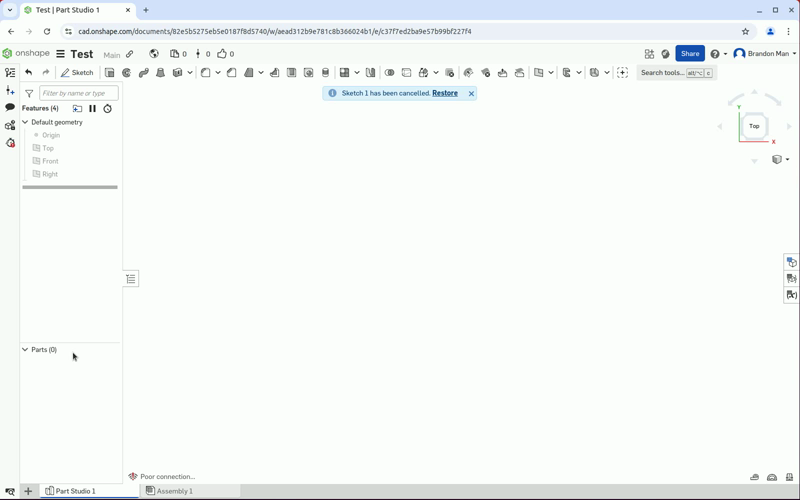
key(shift+p)
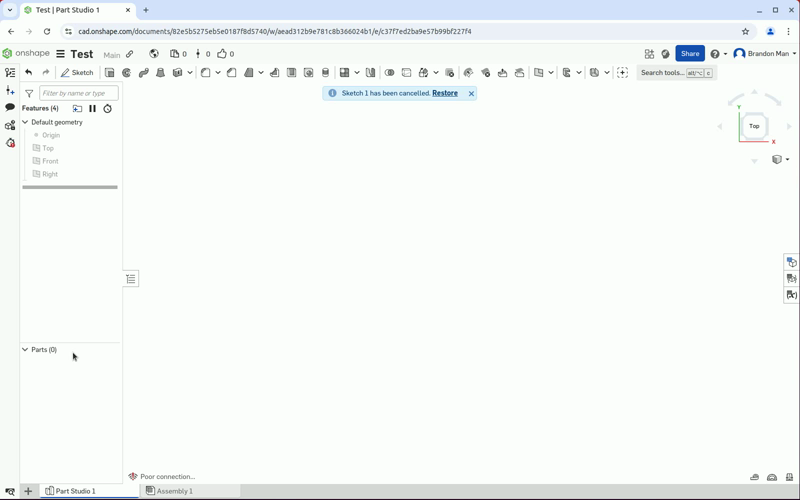
key(space)
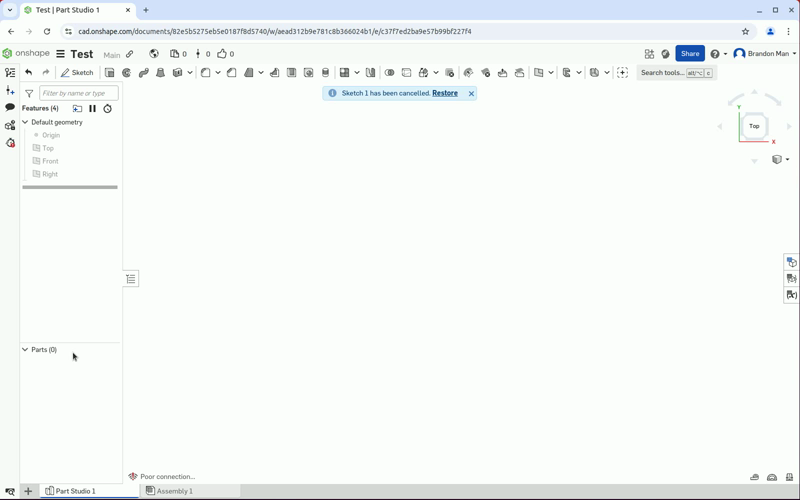
key_down(shift)
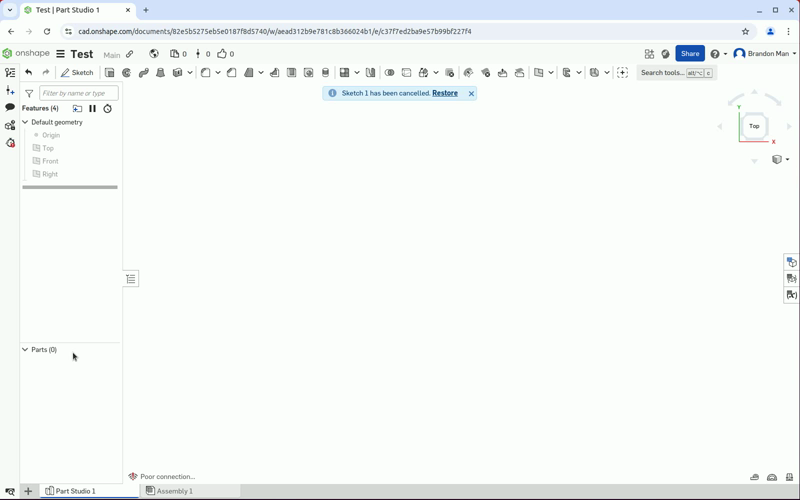
key(up)
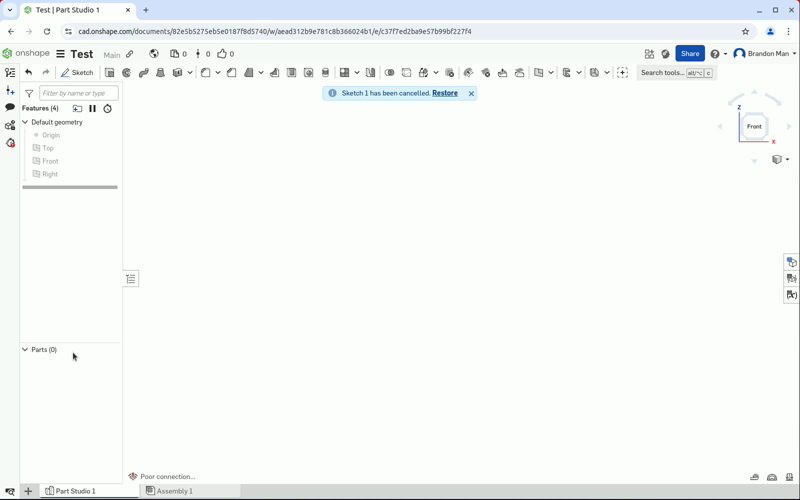
key_up(shift)
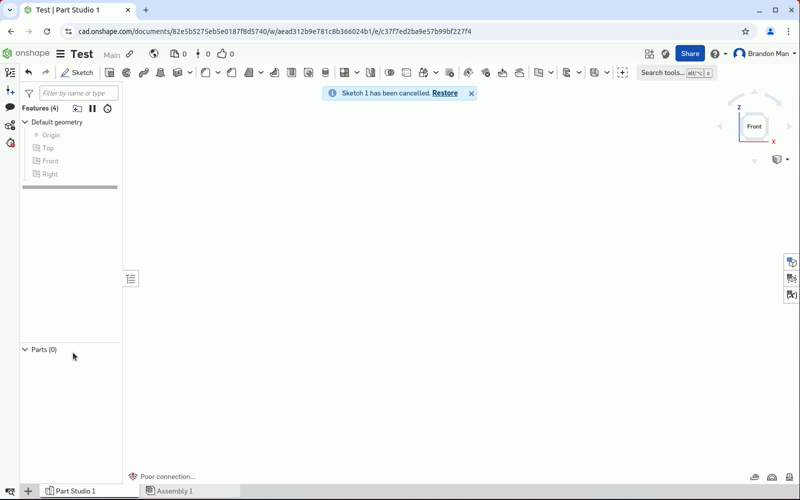
mouse_move(73, 352)
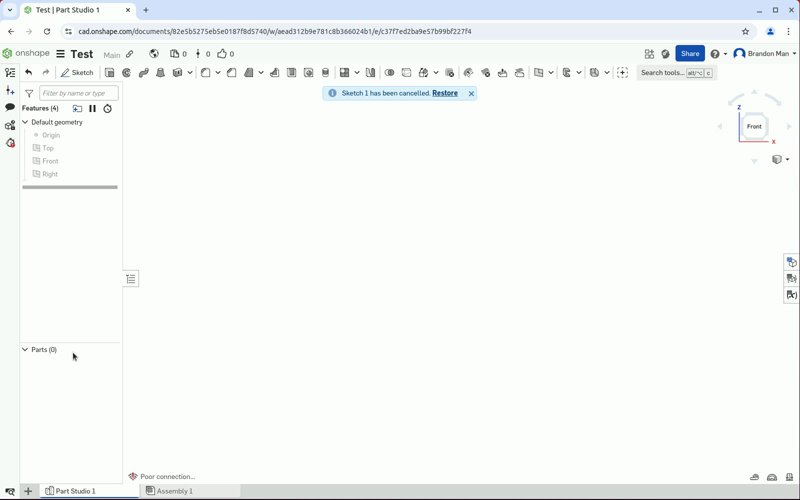
key(shift+y)
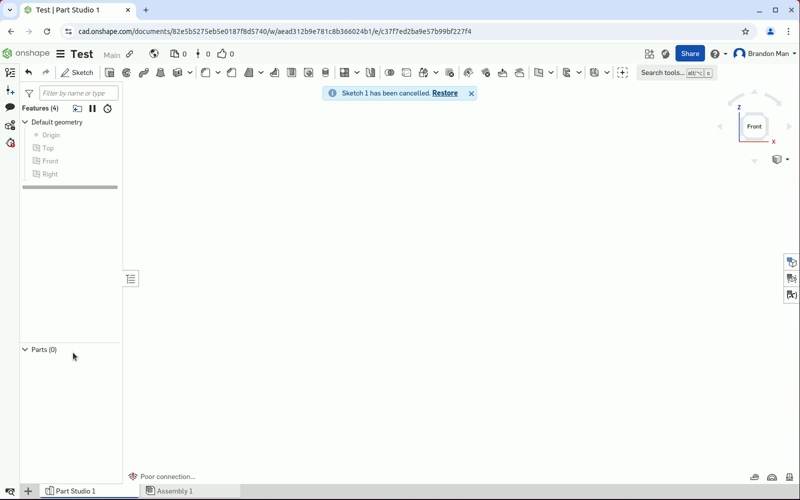
key(shift+s)
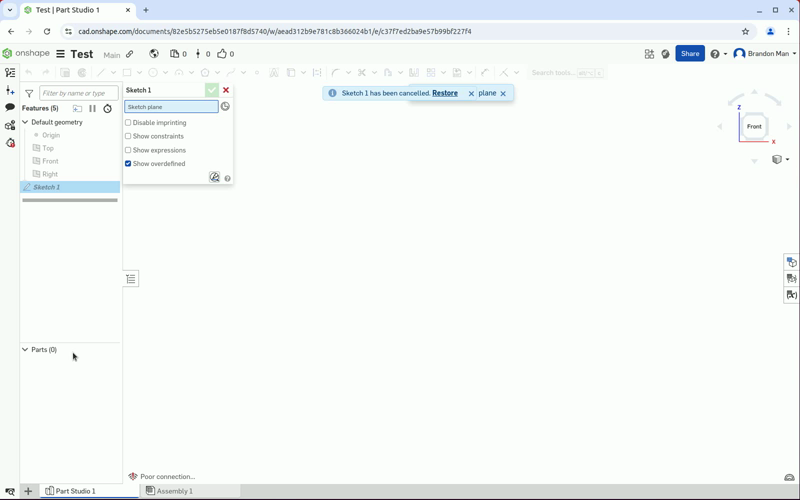
mouse_move(73, 163)
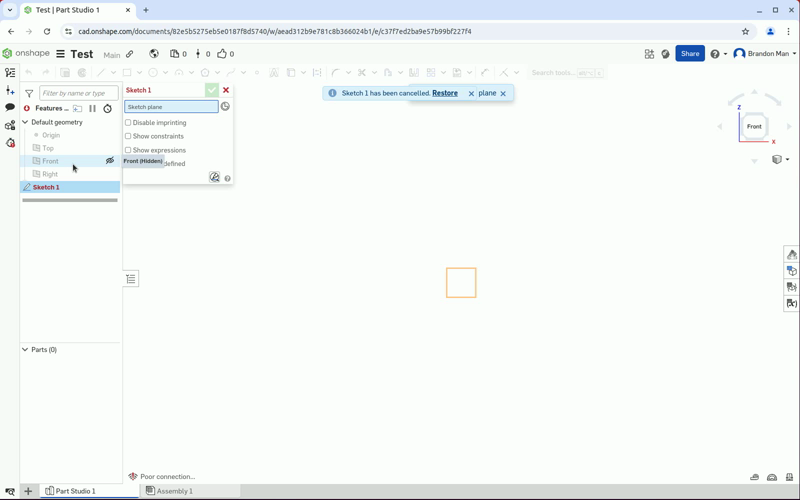
click(73, 163)
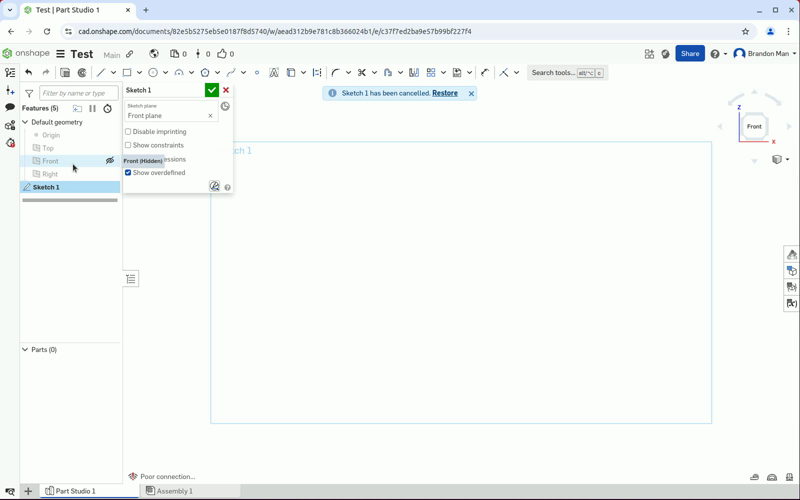
mouse_move(73, 352)
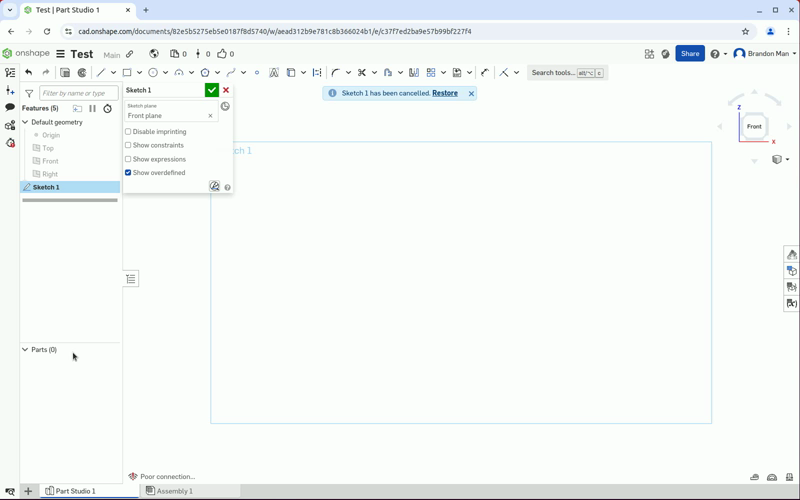
key(y)
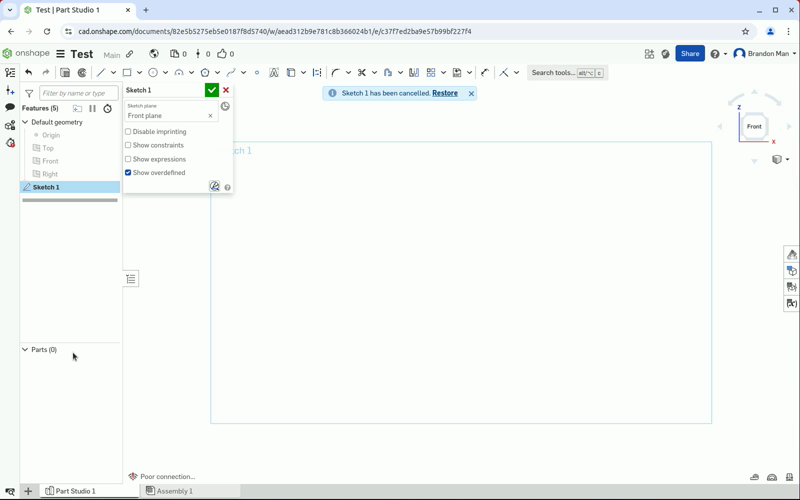
key(l)
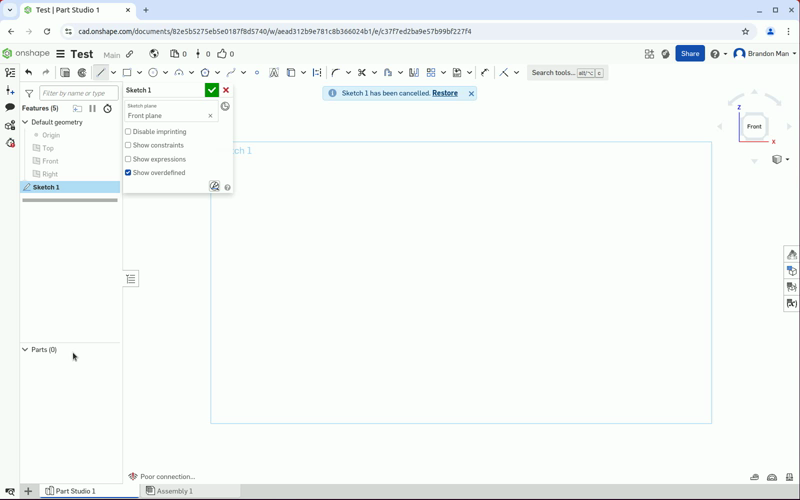
key_down(shift)
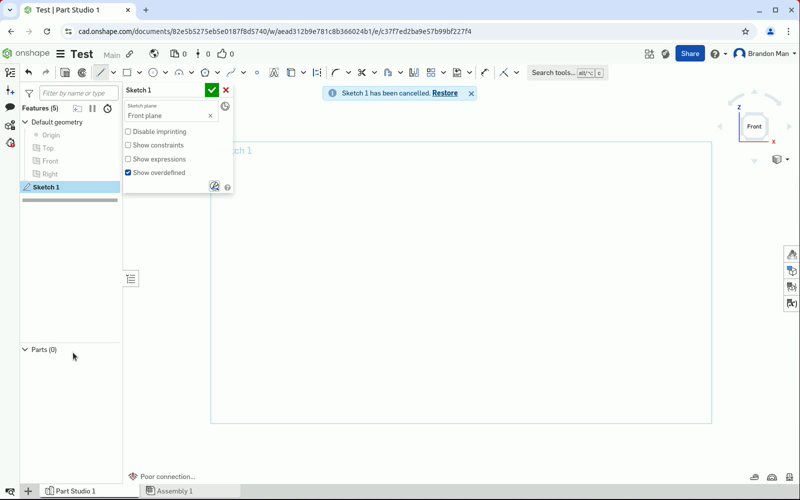
mouse_move(460, 282)
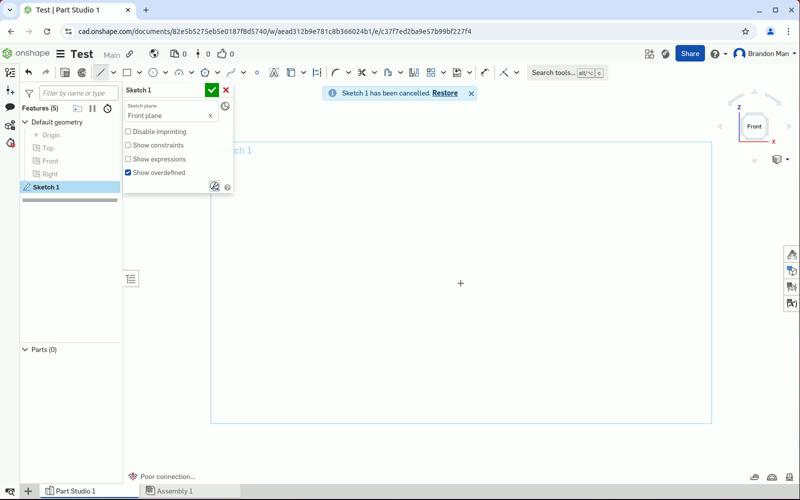
click(460, 282)
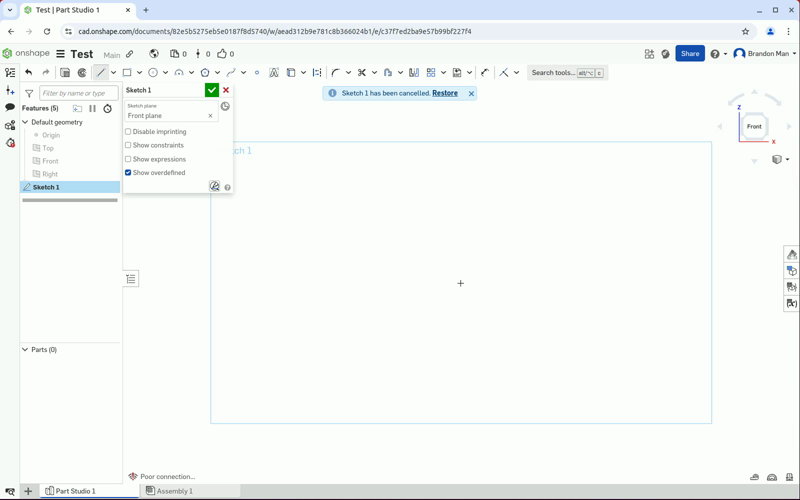
key_up(shift)
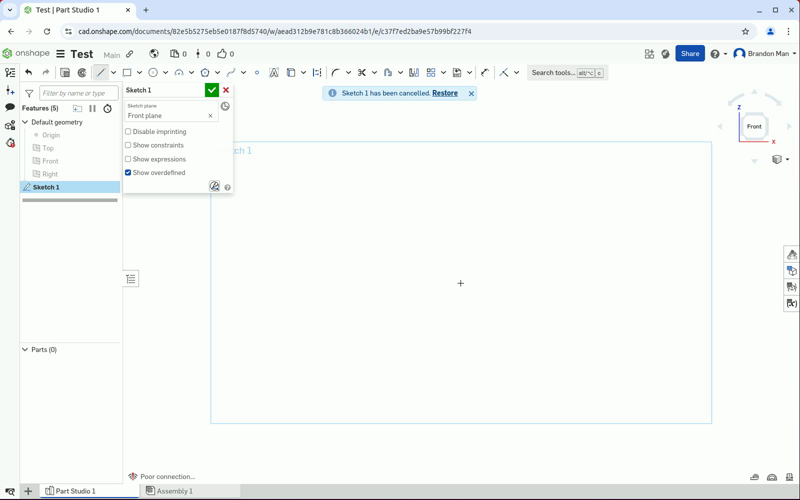
key_down(shift)
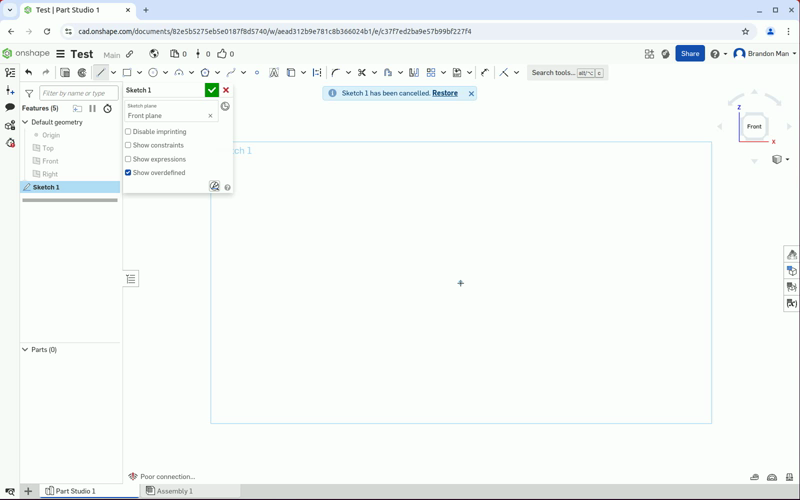
mouse_move(490, 282)
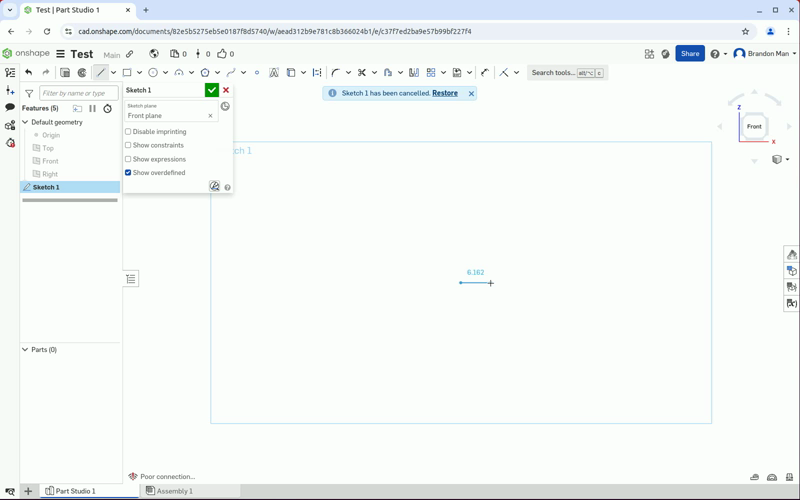
mouse_move(517, 282)
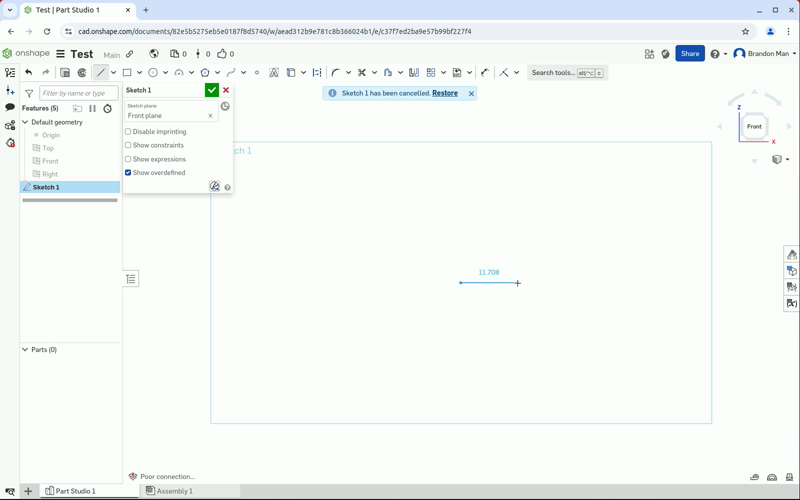
click(517, 282)
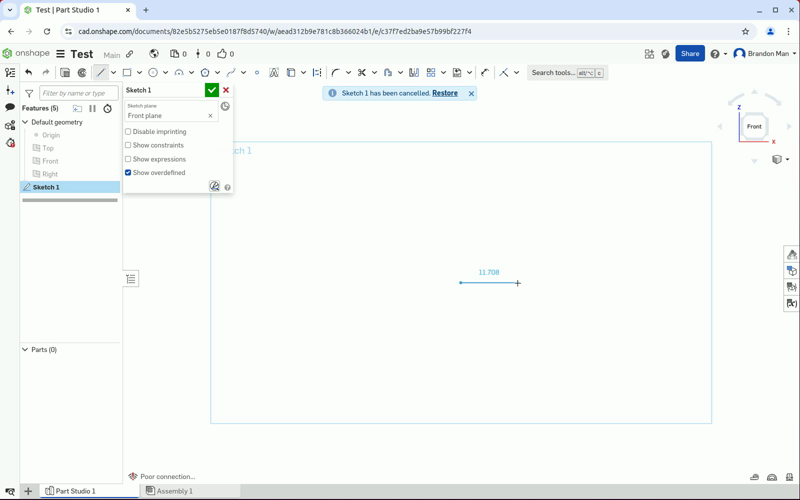
key_up(shift)
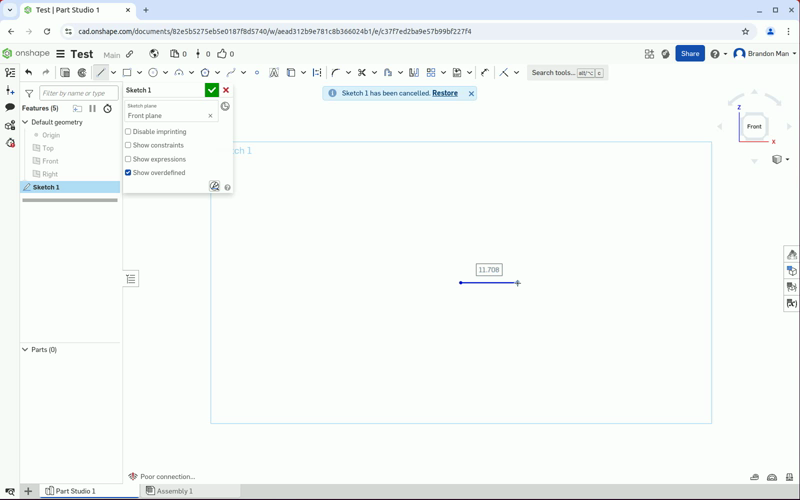
key_down(shift)
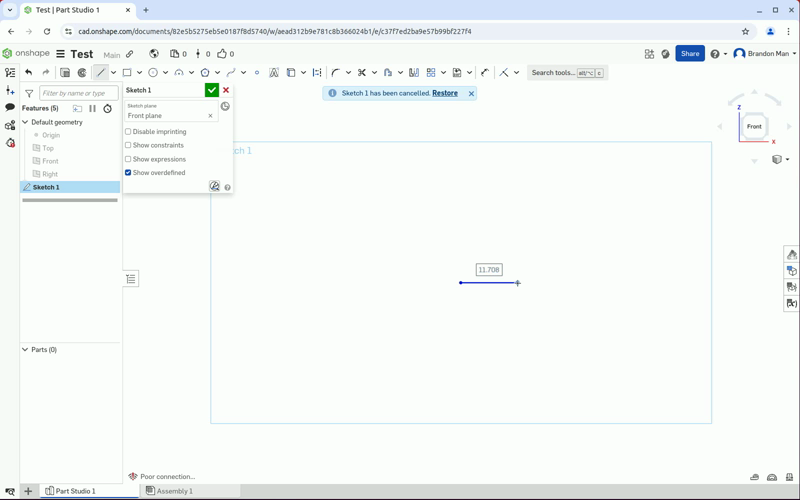
mouse_move(517, 170)
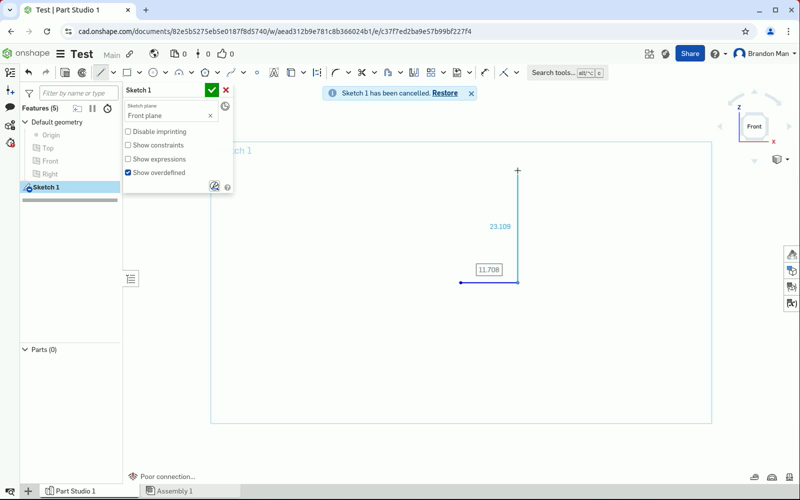
click(517, 170)
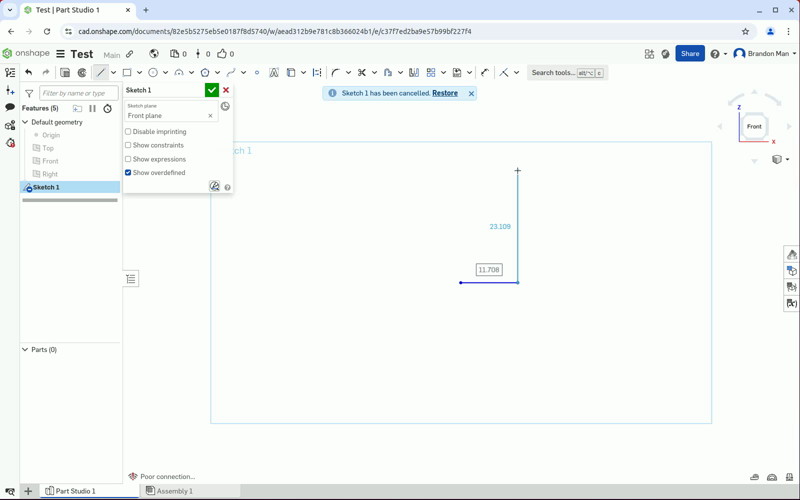
key_up(shift)
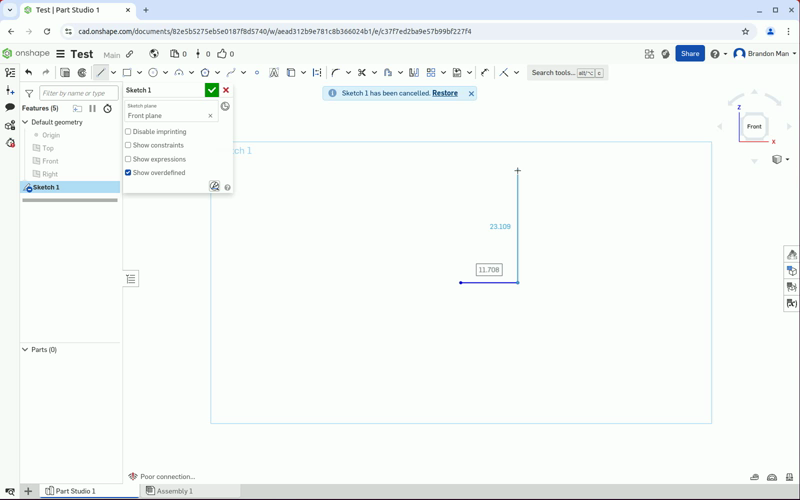
key(esc)
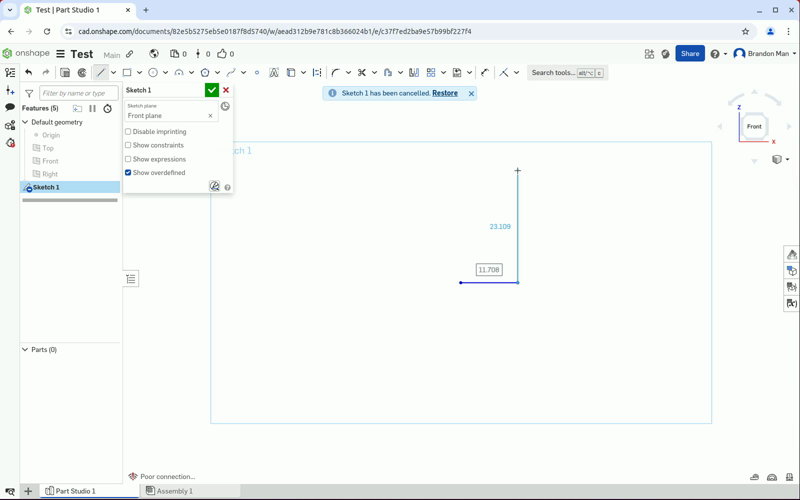
key(a)
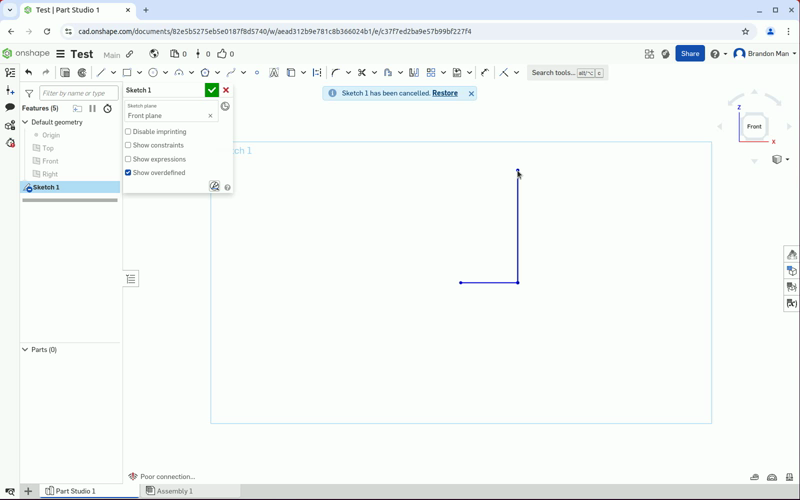
mouse_move(517, 170)
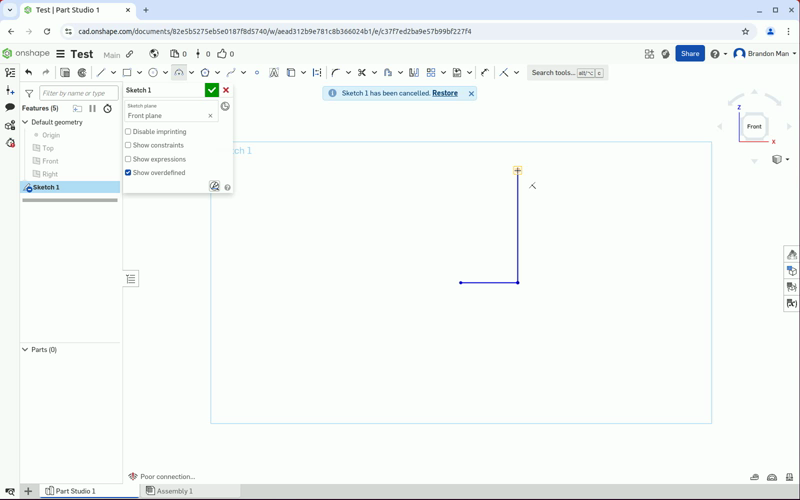
click(517, 170)
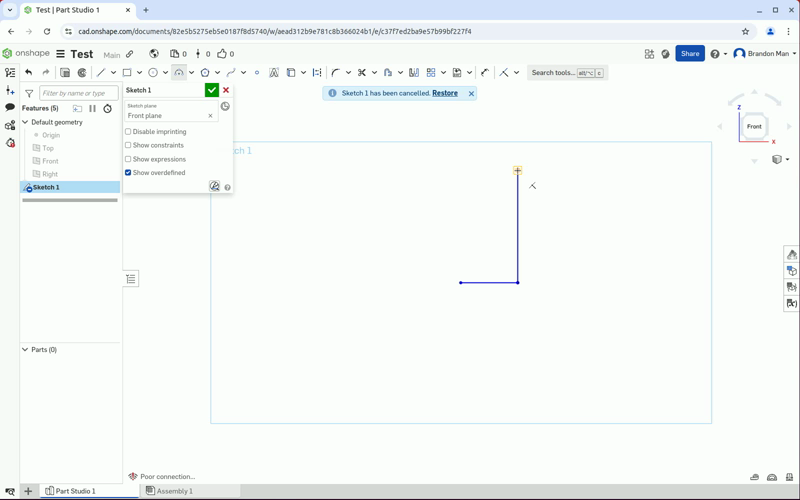
key_down(shift)
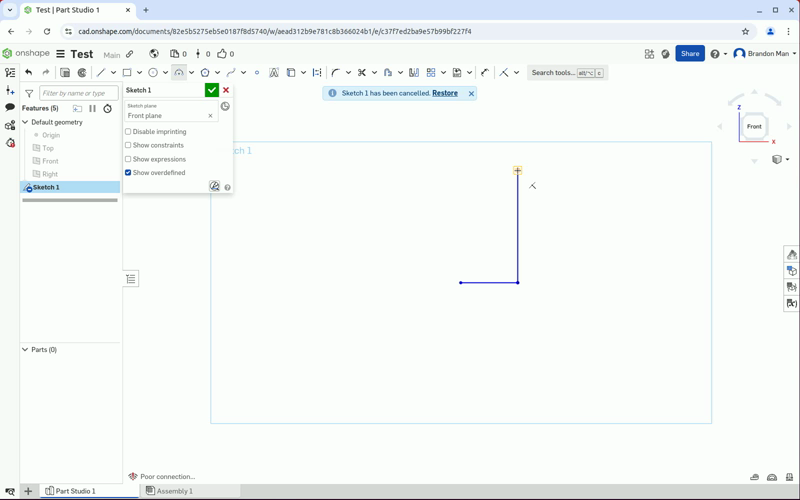
mouse_move(464, 279)
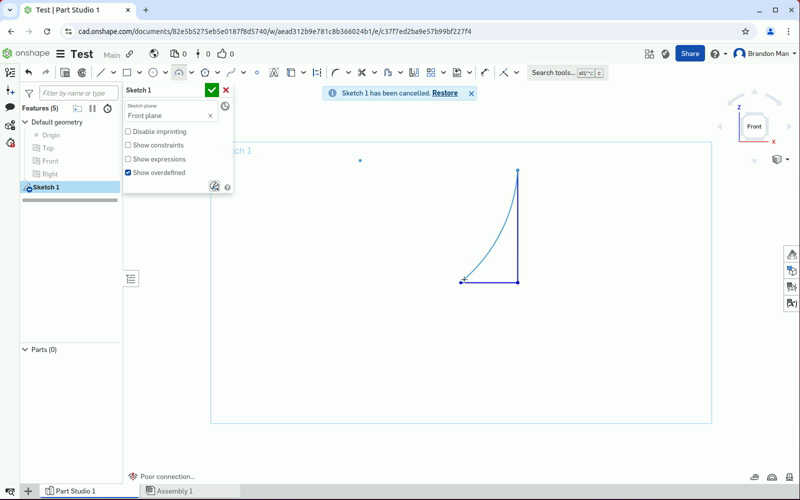
click(464, 279)
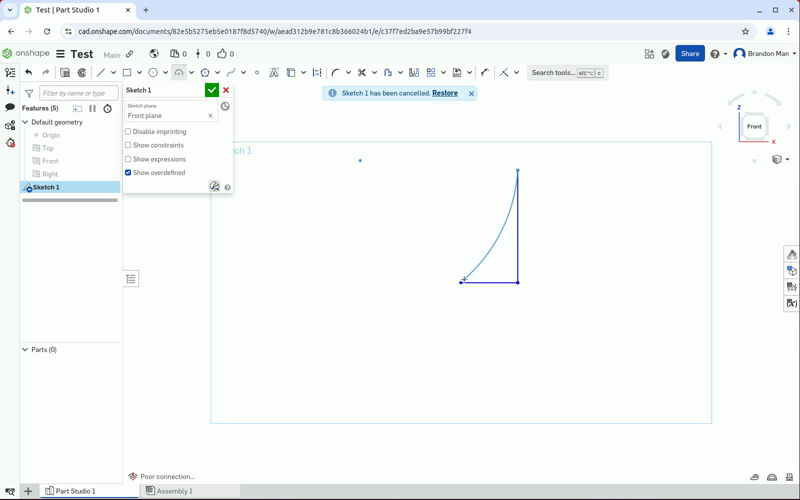
mouse_move(503, 231)
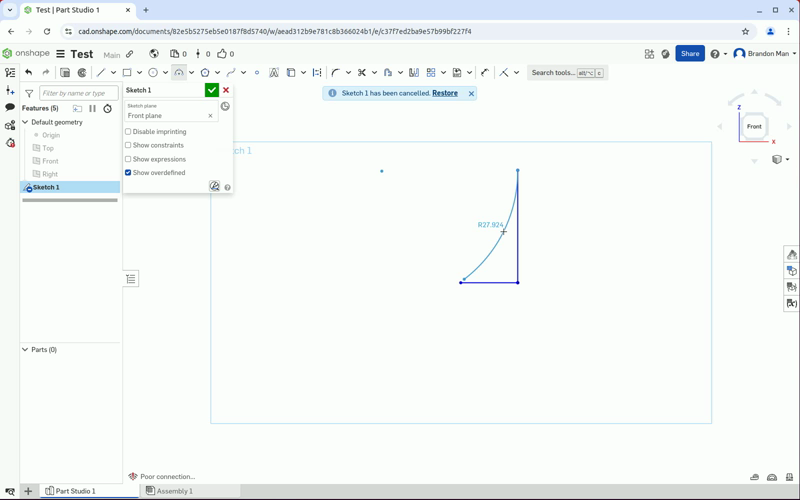
click(503, 231)
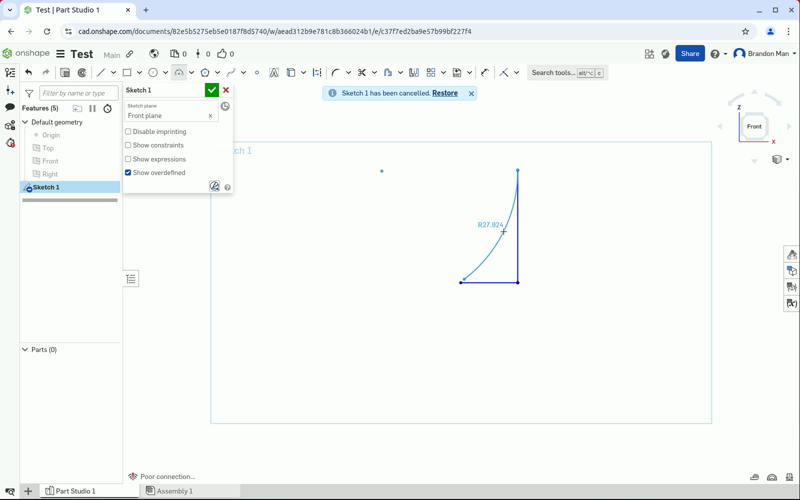
key_up(shift)
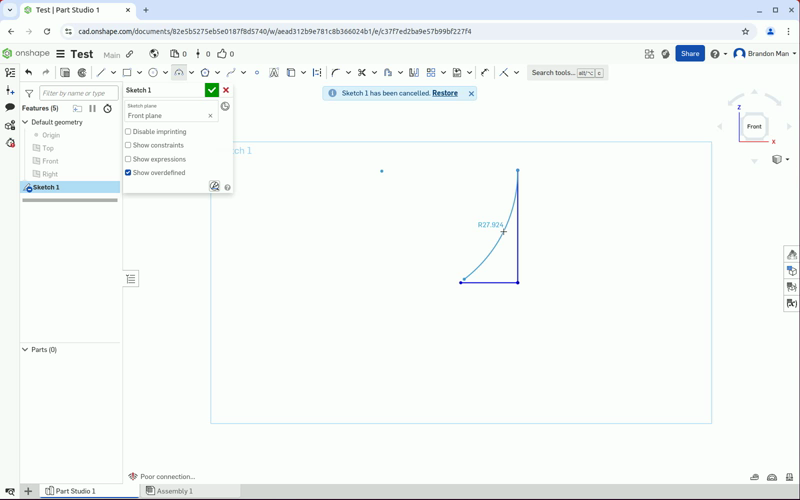
key(esc)
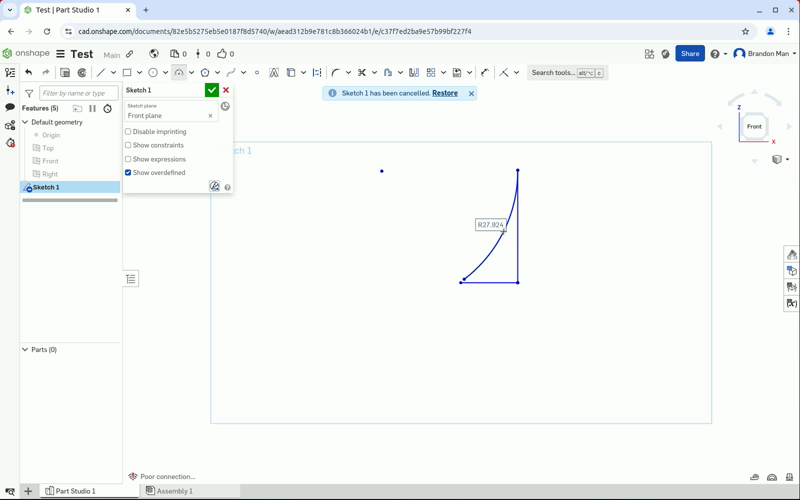
key(l)
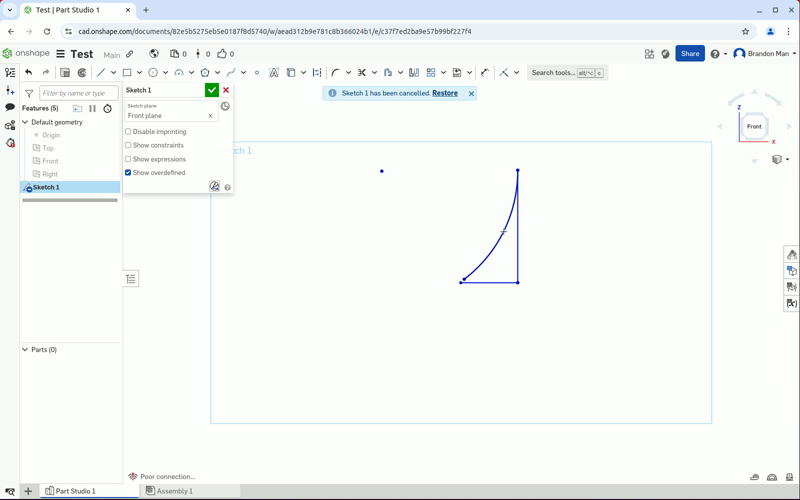
mouse_move(464, 279)
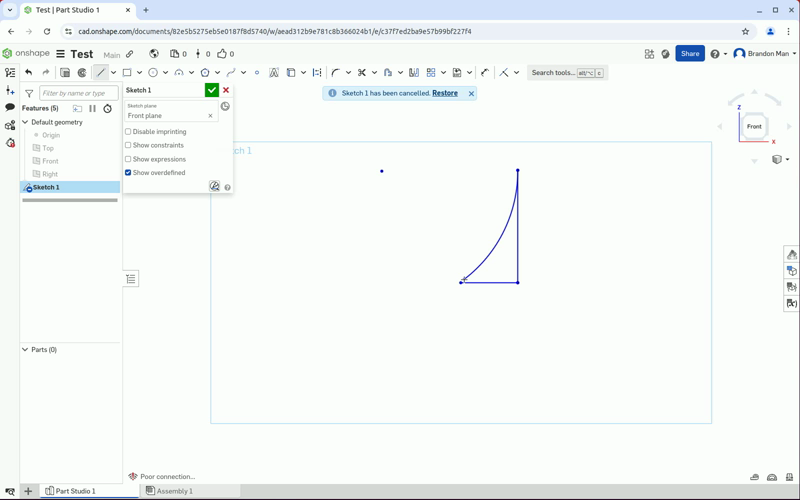
click(464, 279)
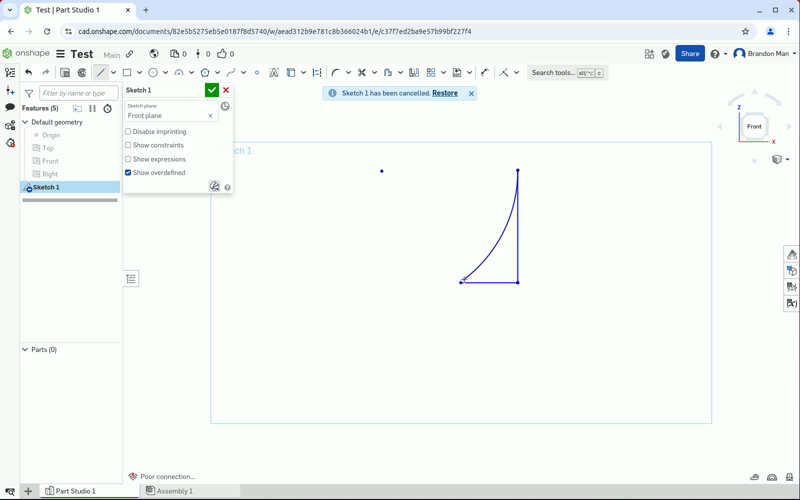
key_down(shift)
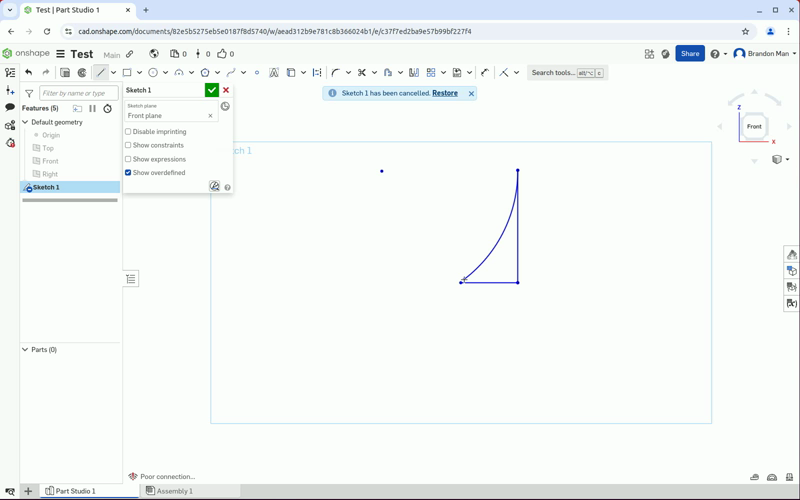
mouse_move(494, 279)
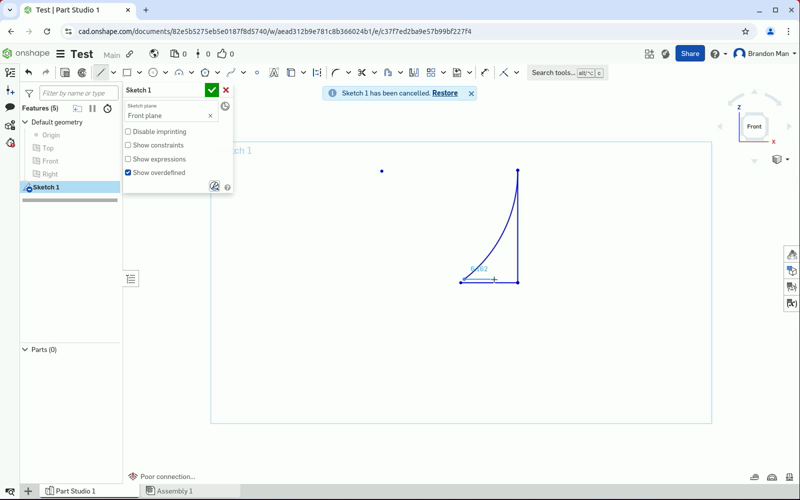
mouse_move(460, 279)
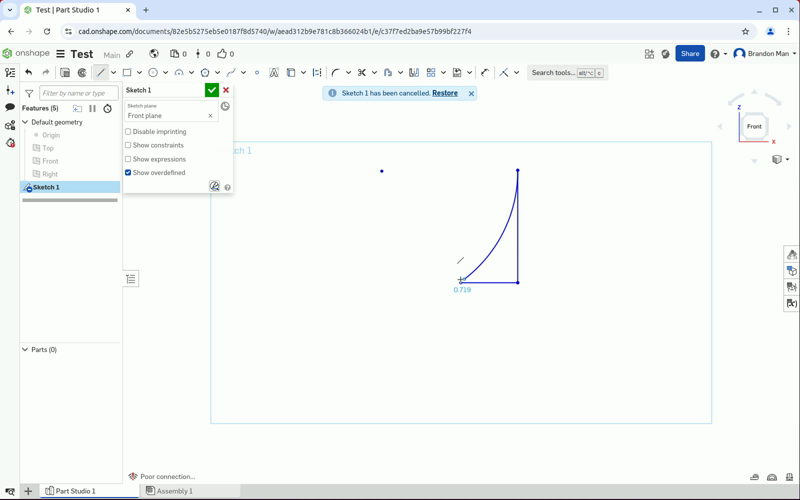
scroll(6)
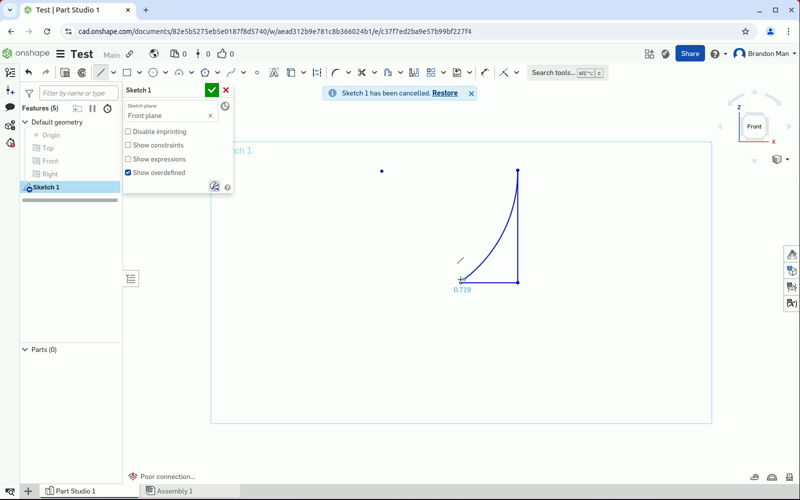
scroll(6)
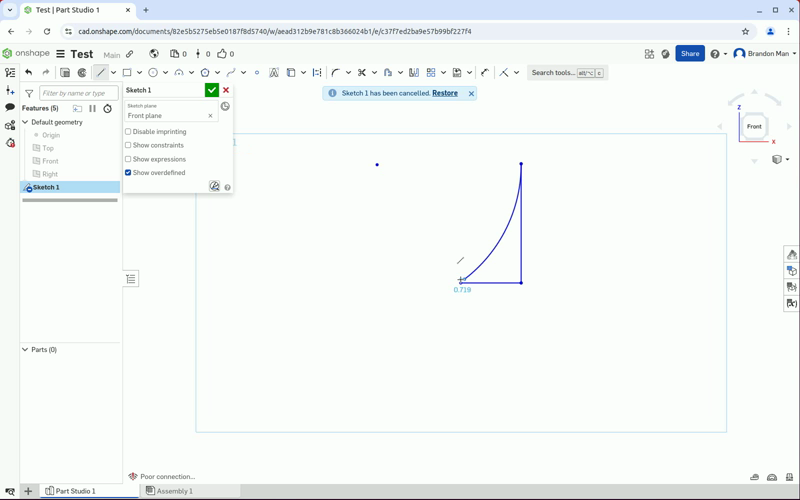
scroll(6)
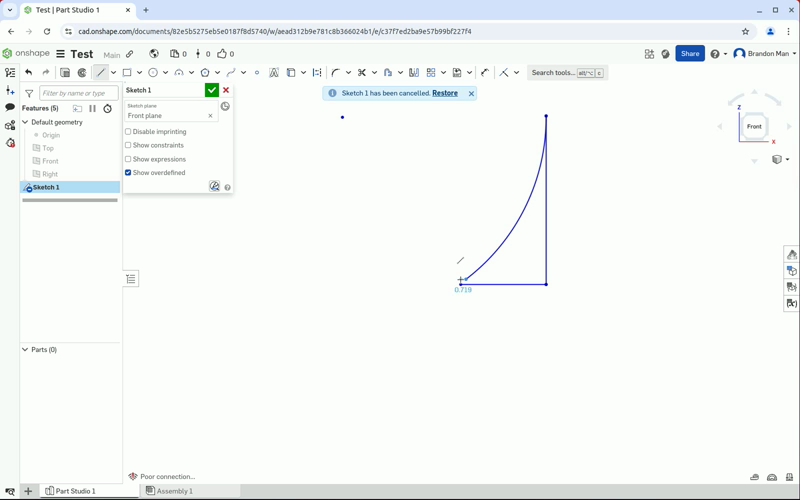
scroll(6)
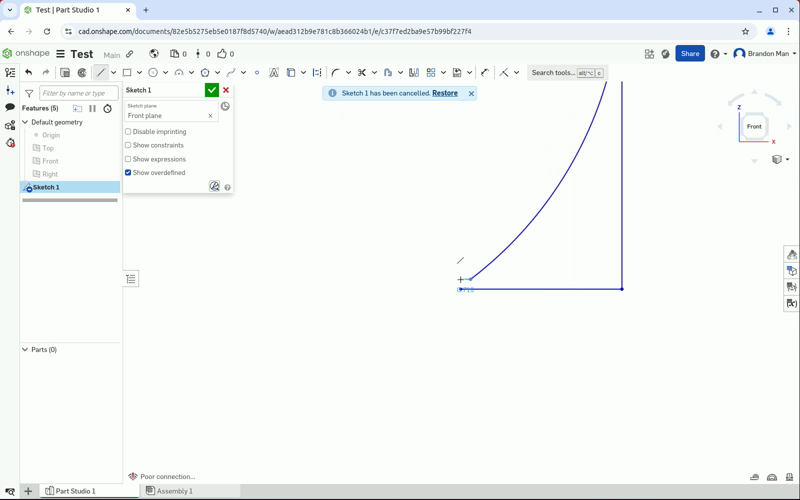
scroll(6)
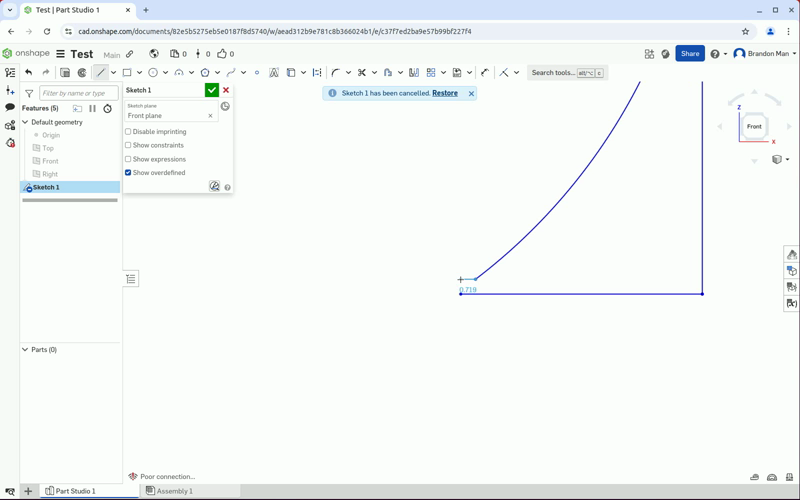
scroll(6)
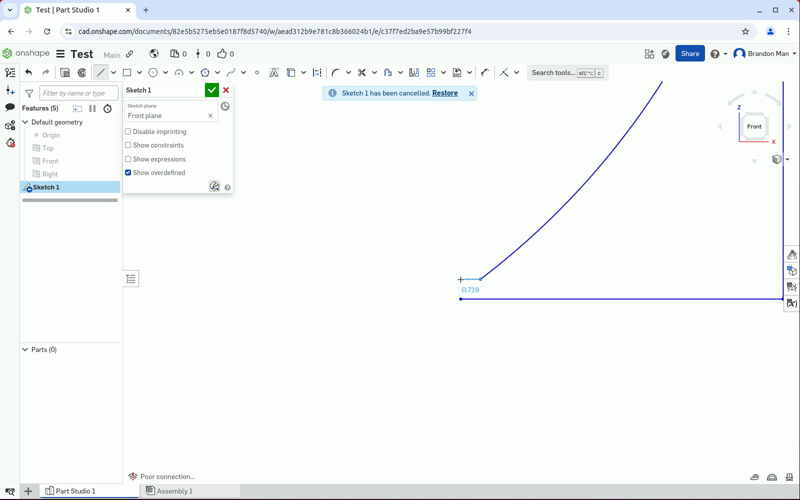
scroll(6)
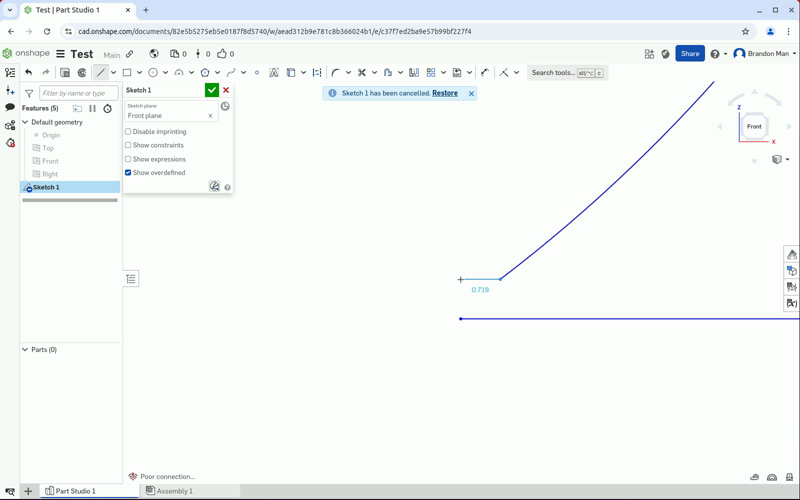
click(460, 279)
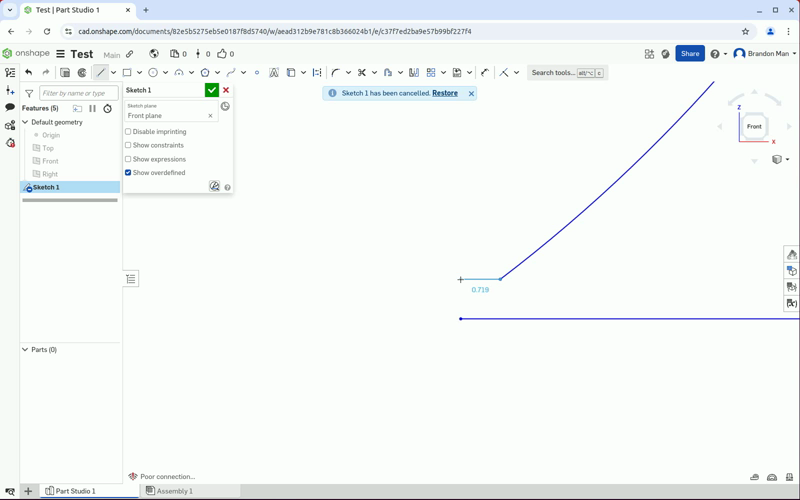
scroll(-6)
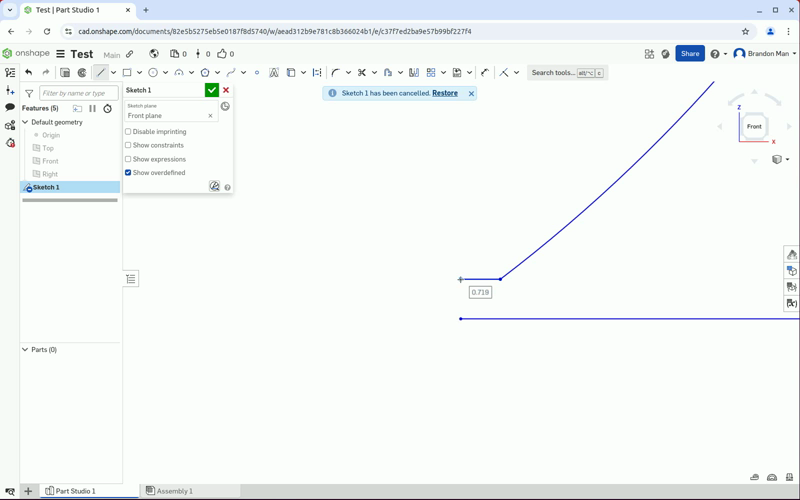
scroll(-6)
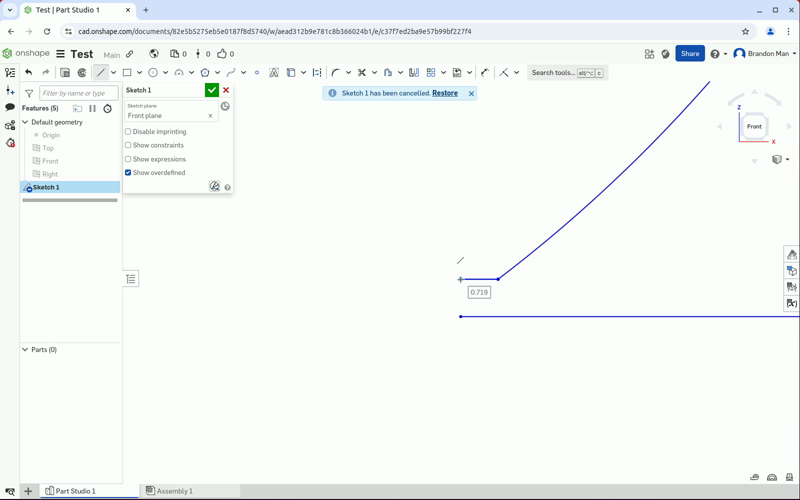
scroll(-6)
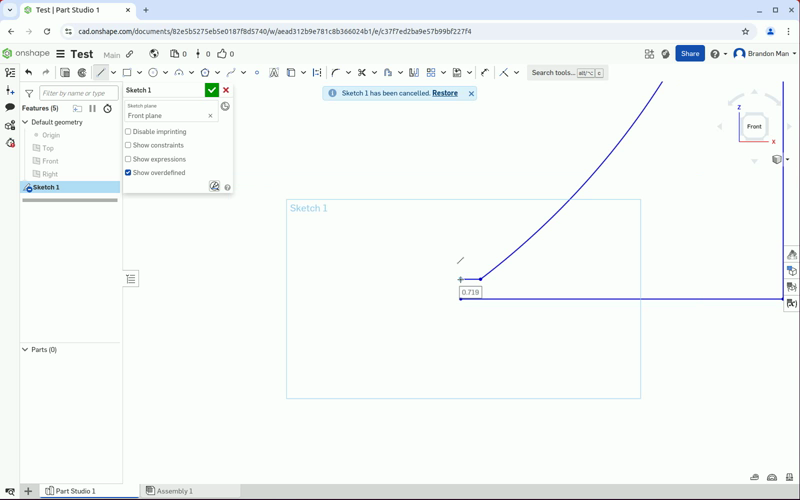
scroll(-6)
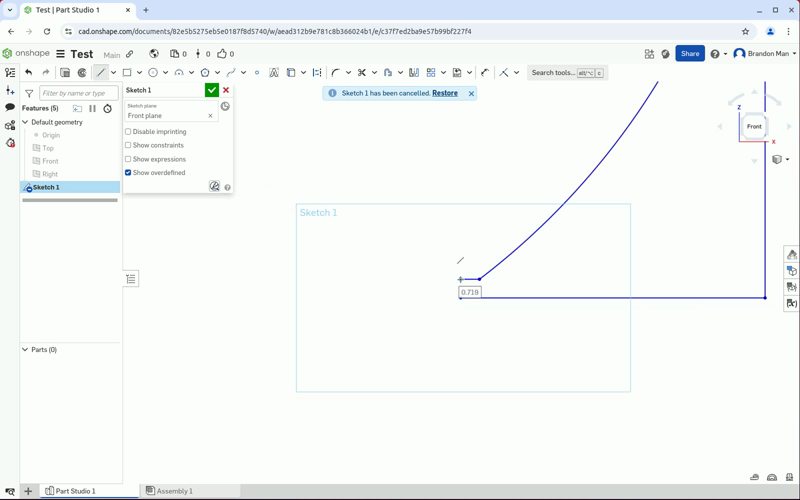
scroll(-6)
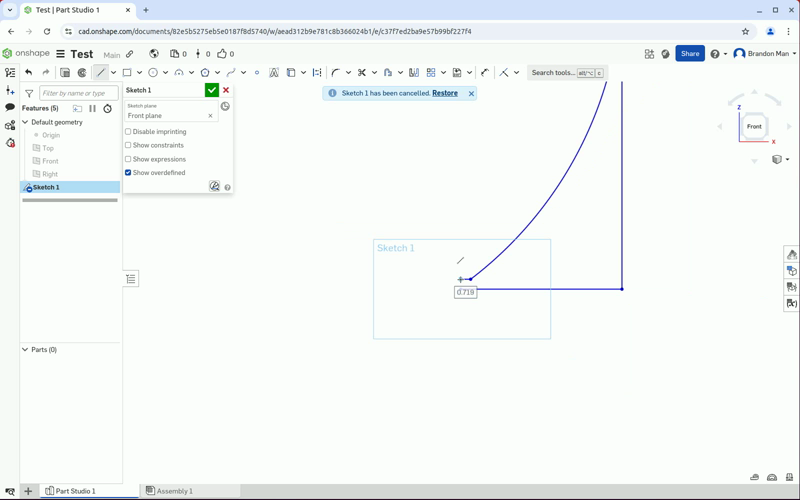
scroll(-6)
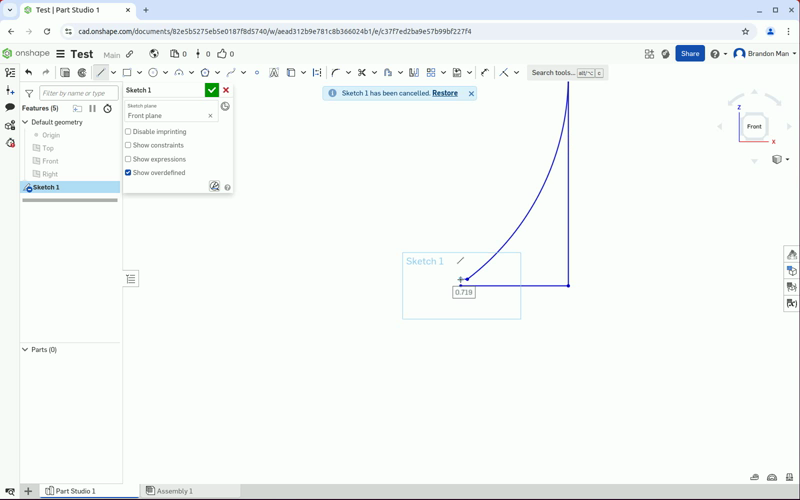
scroll(-6)
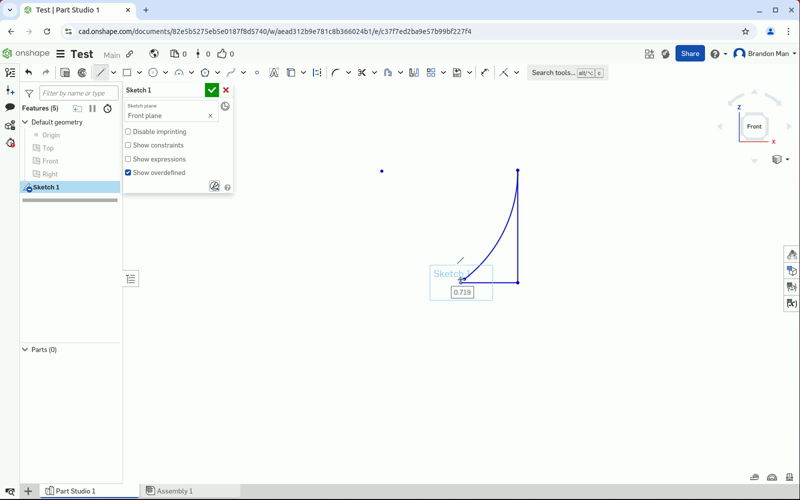
key_up(shift)
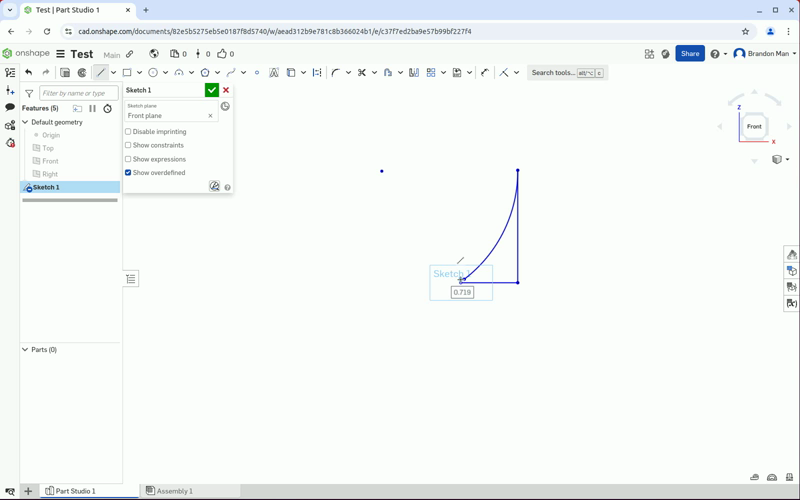
mouse_move(490, 279)
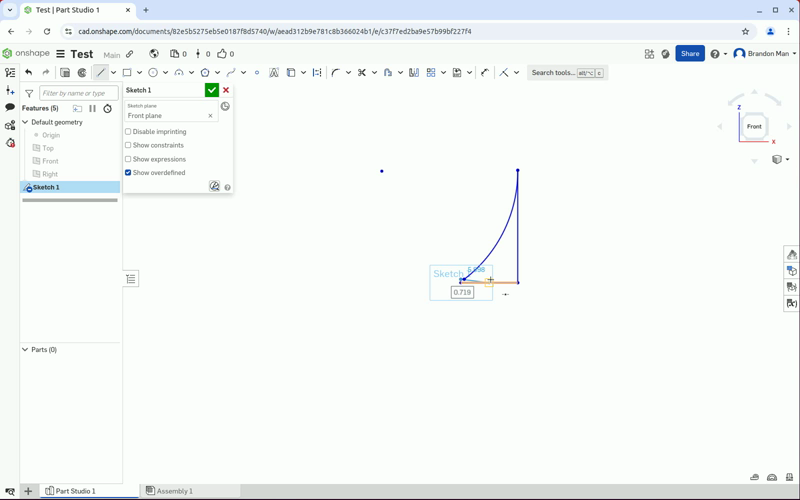
key_down(shift)
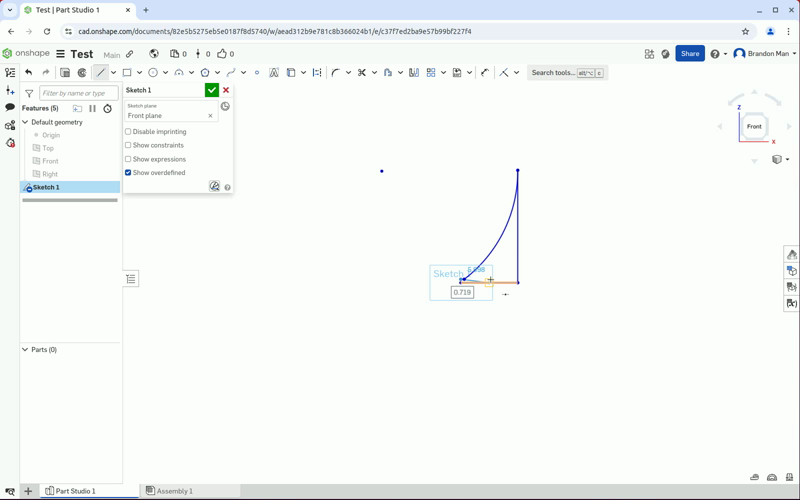
mouse_move(460, 282)
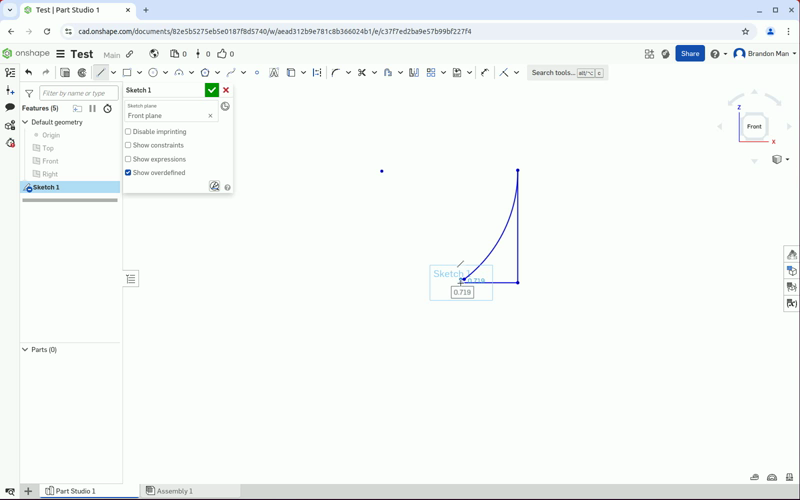
scroll(6)
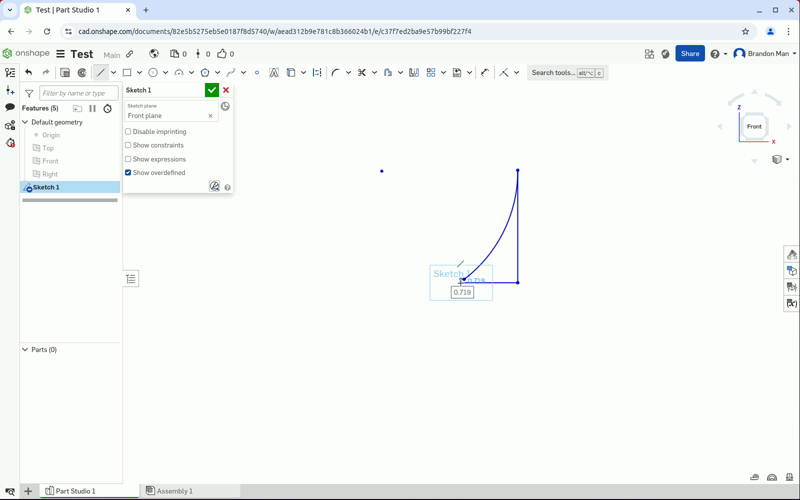
scroll(6)
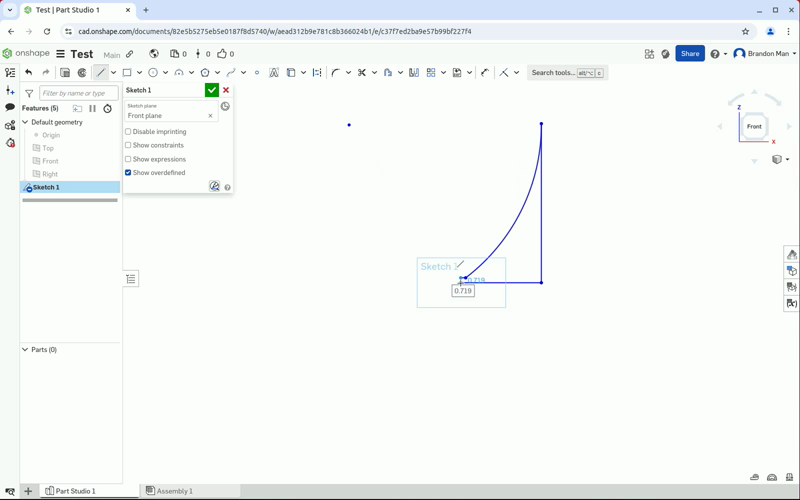
scroll(6)
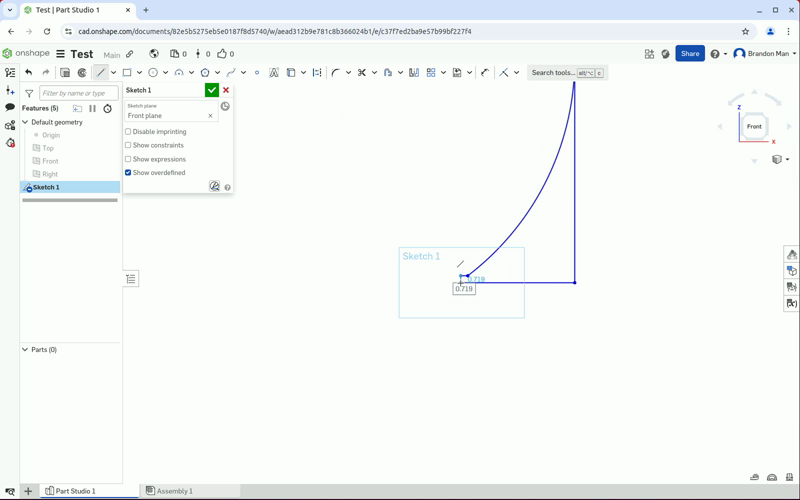
scroll(6)
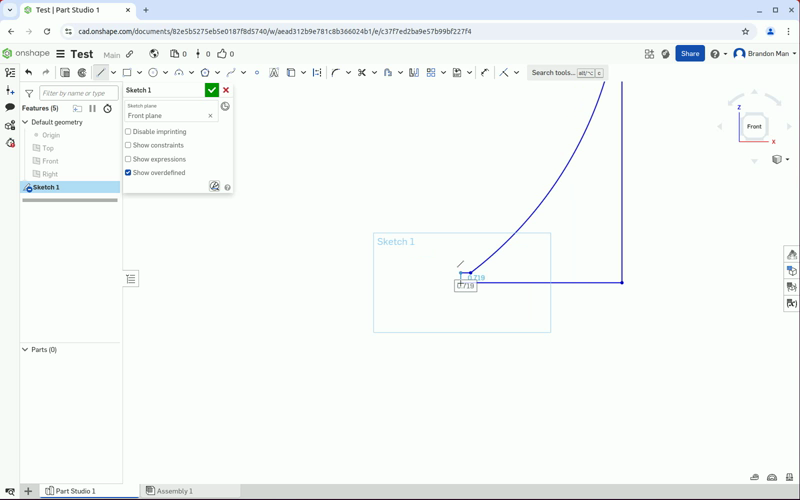
scroll(6)
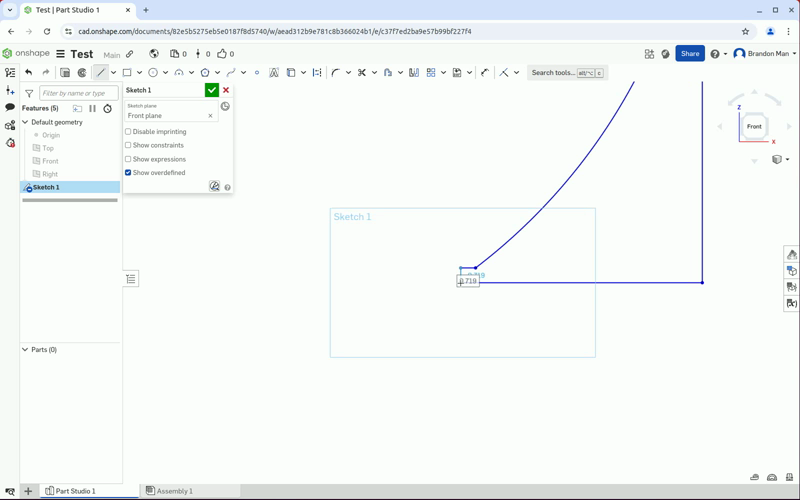
scroll(6)
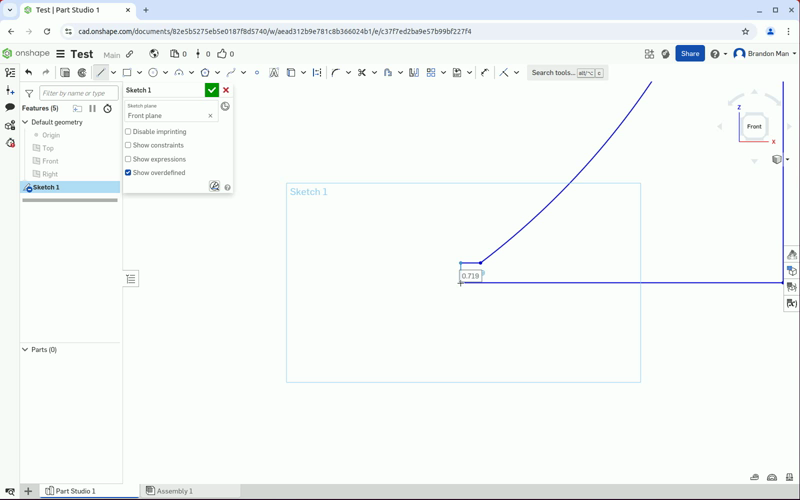
scroll(6)
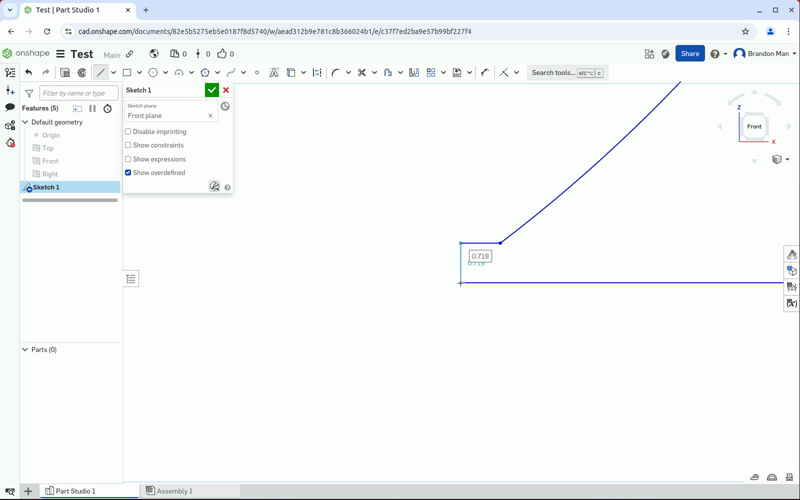
key_up(shift)
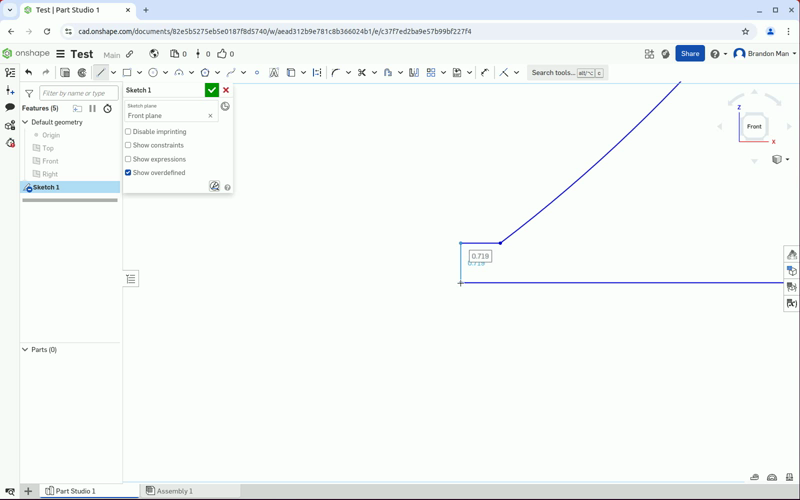
click(460, 282)
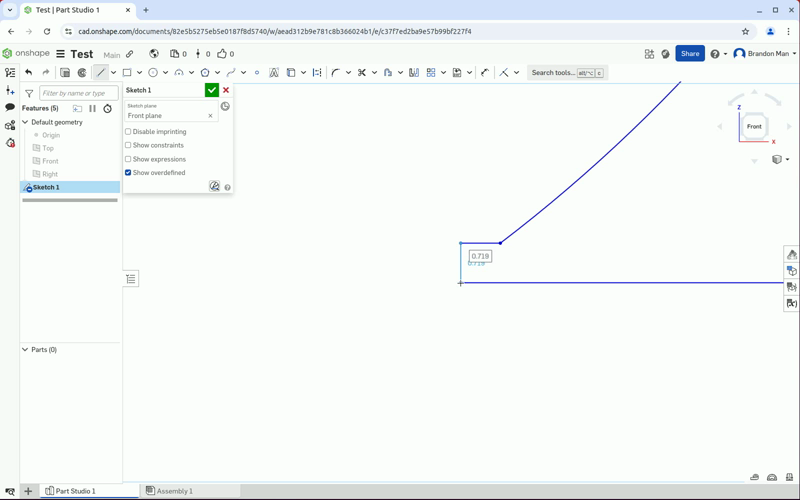
scroll(-6)
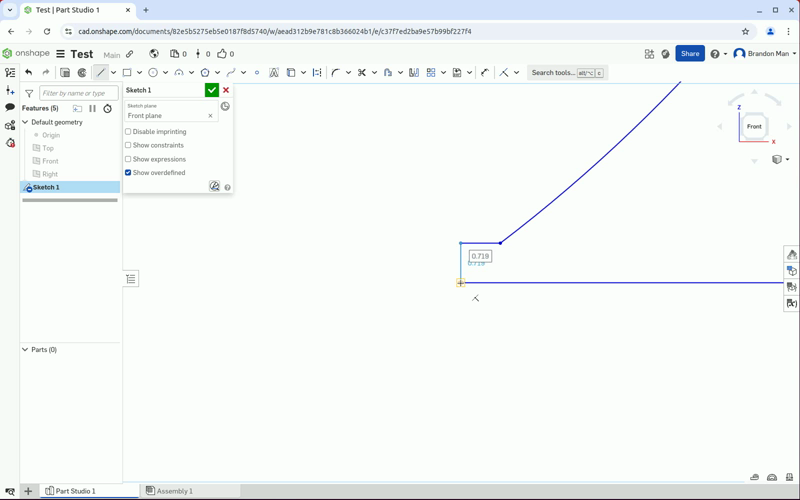
scroll(-6)
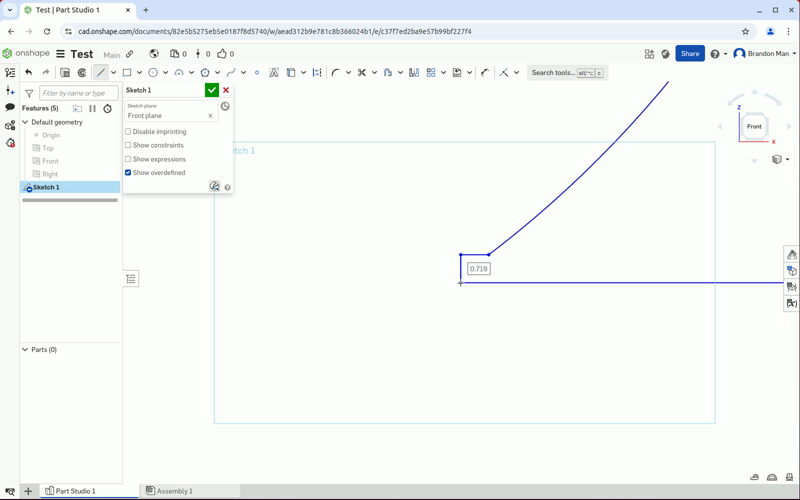
scroll(-6)
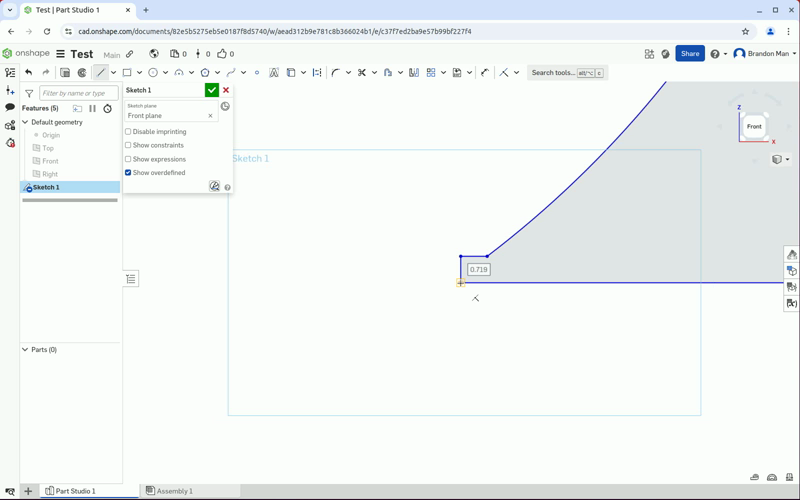
scroll(-6)
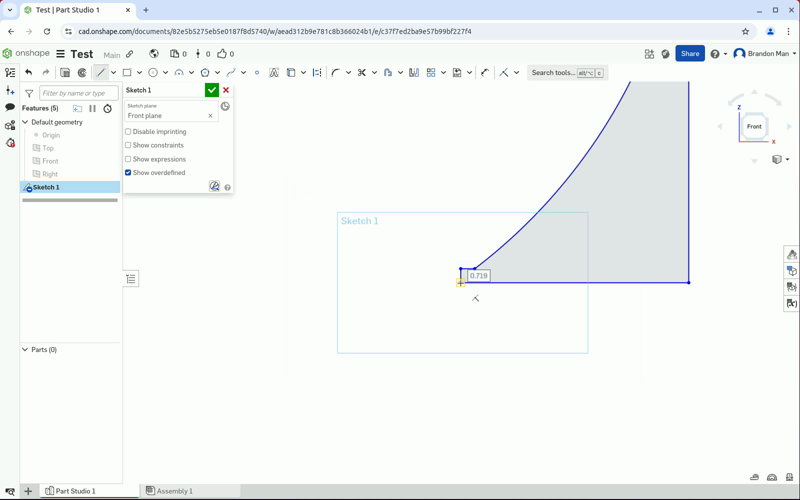
scroll(-6)
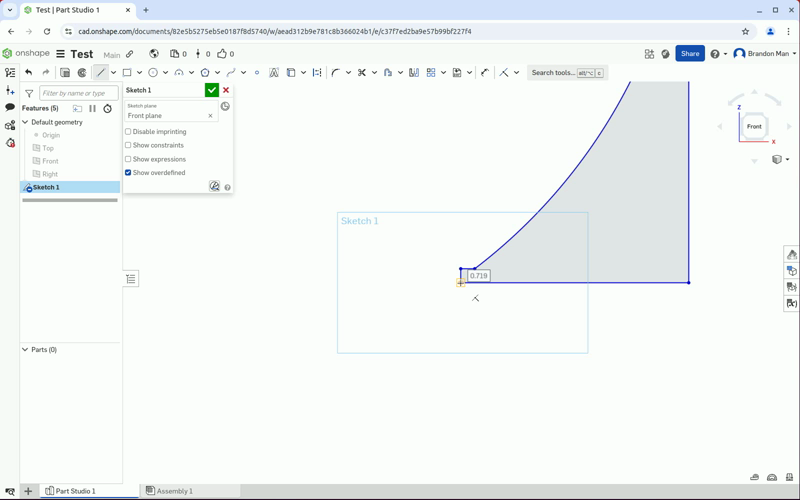
scroll(-6)
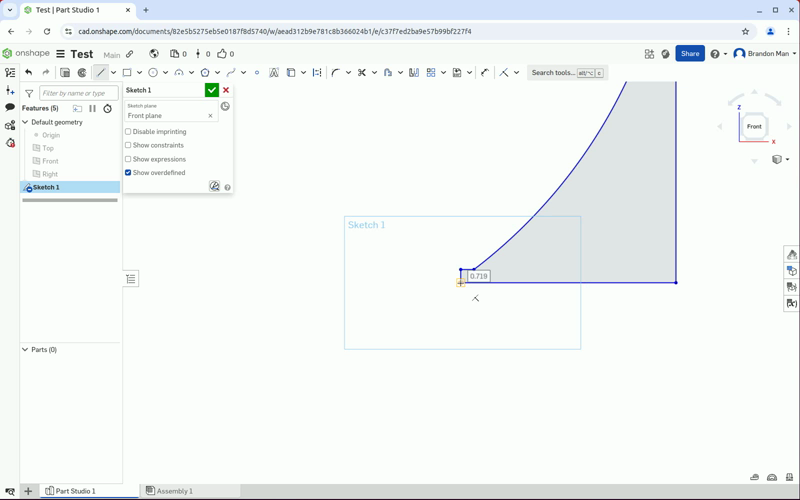
scroll(-6)
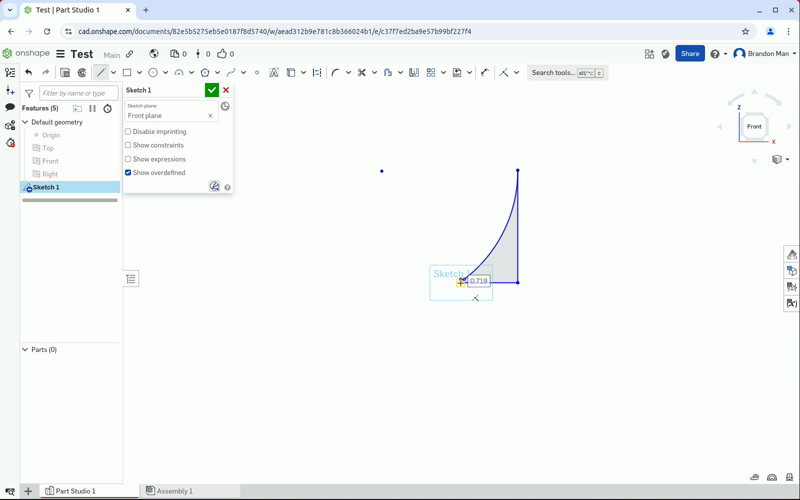
key(esc)
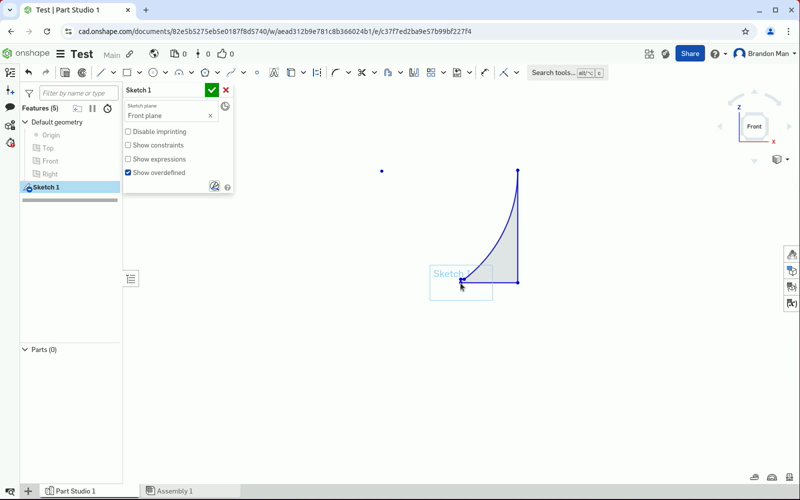
mouse_move(509, 265)
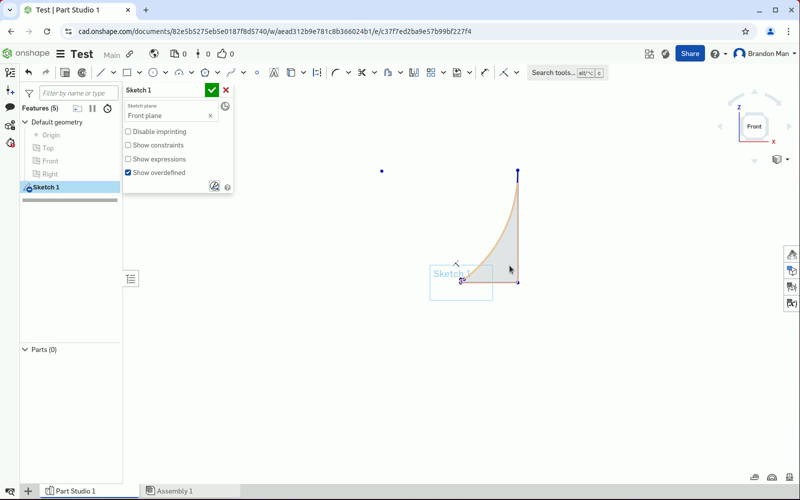
click(509, 265)
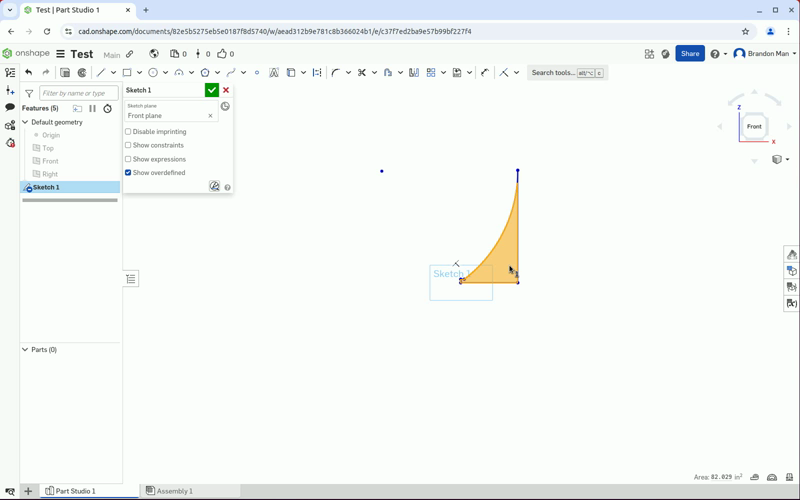
mouse_move(73, 352)
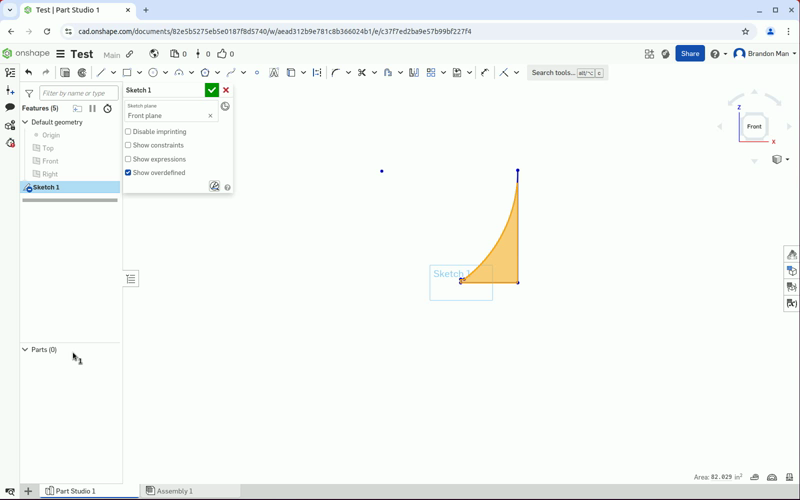
key(shift+y)
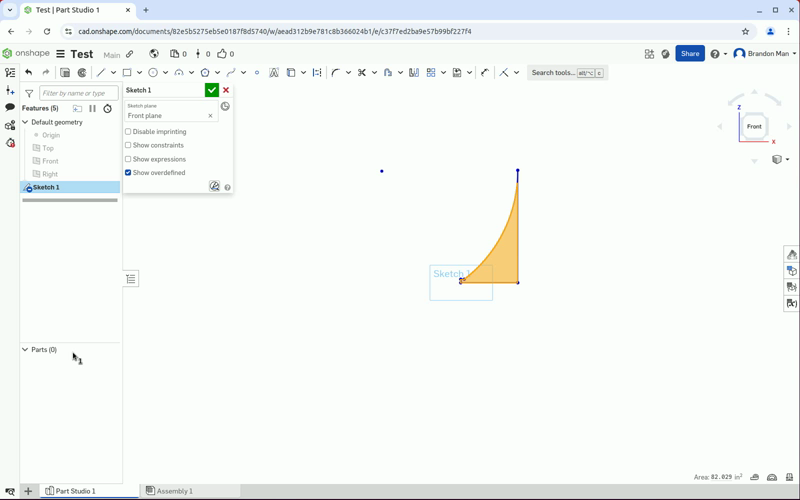
key(shift+e)
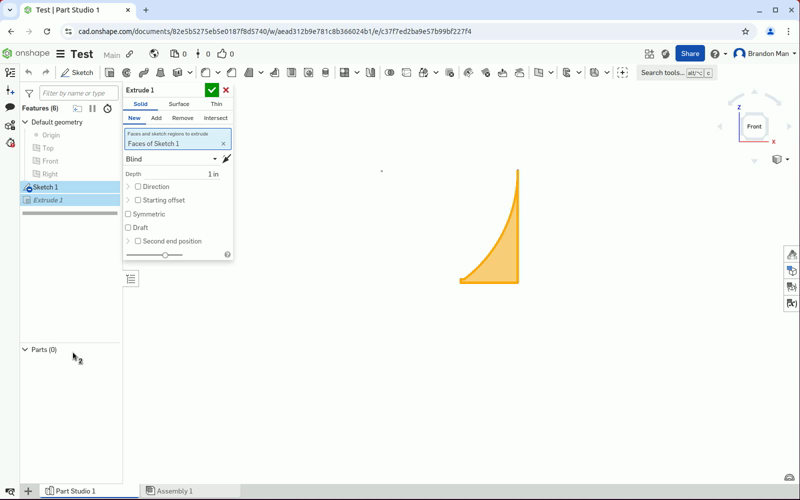
mouse_move(143, 106)
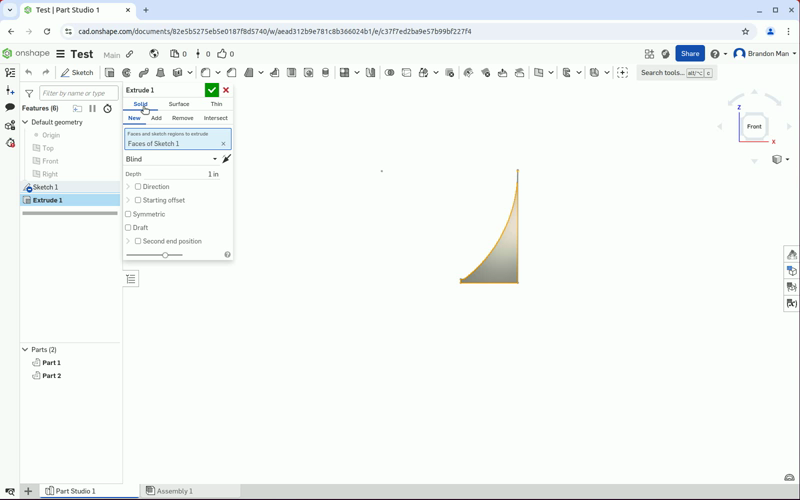
click(143, 106)
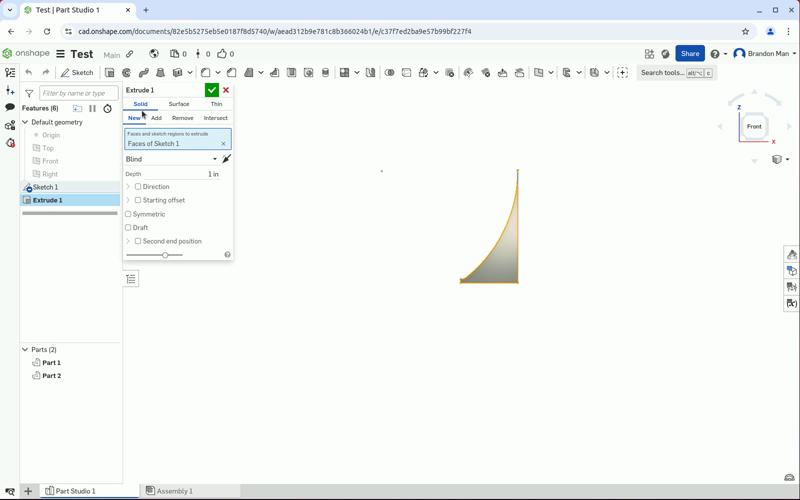
mouse_move(137, 120)
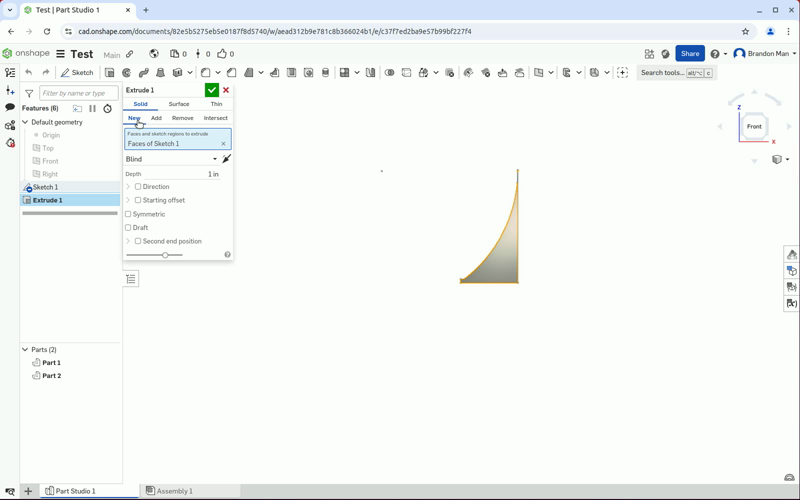
click(137, 120)
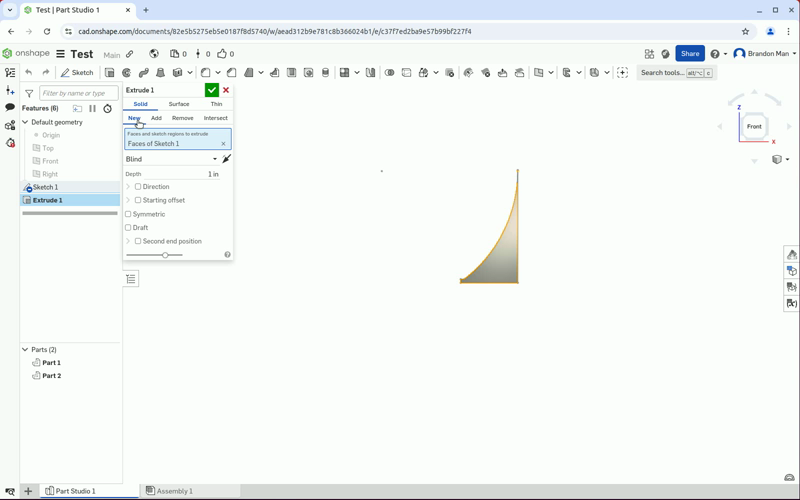
key(tab, 4)
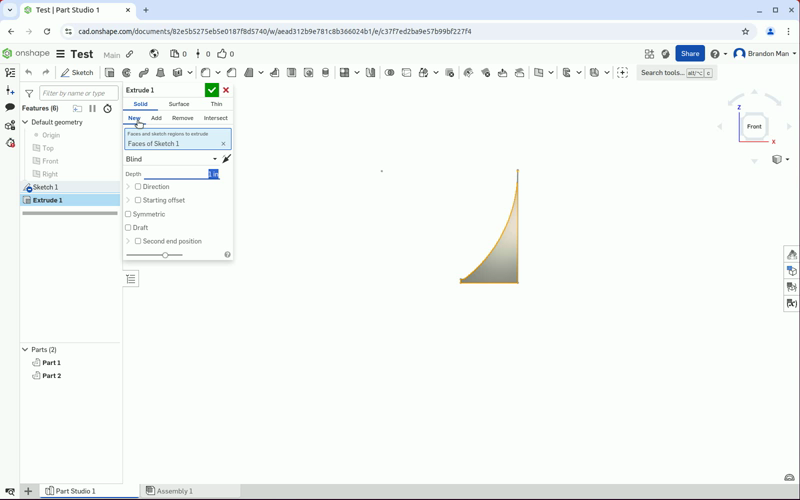
text(1.444)
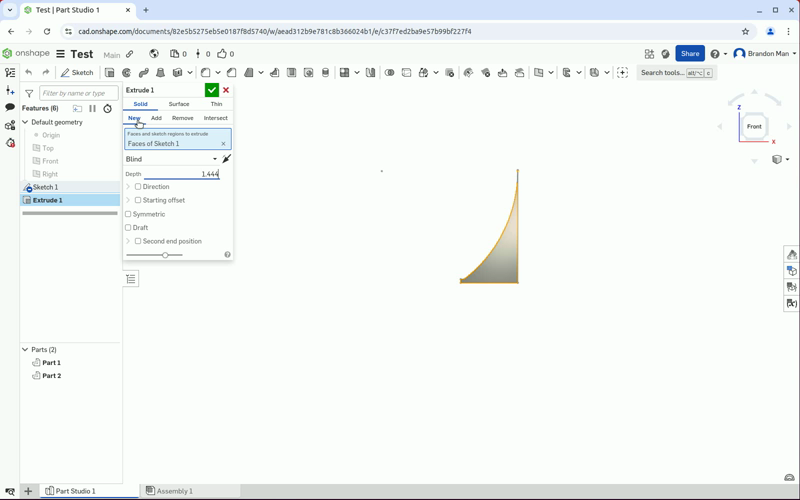
key(enter)
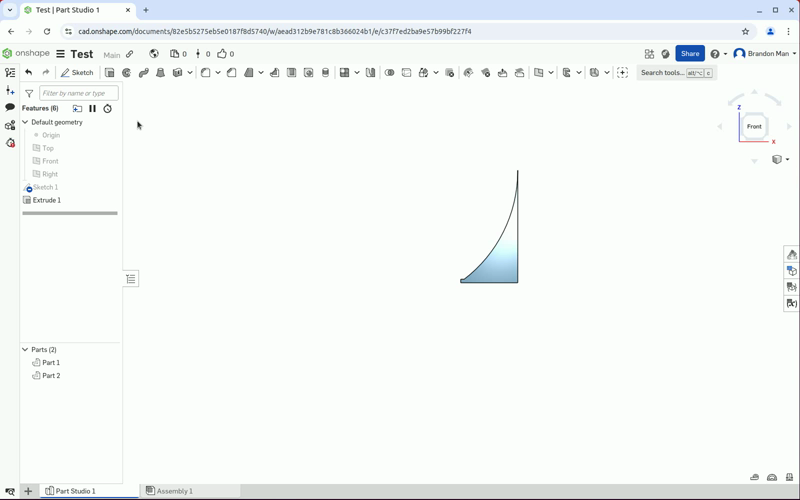
key(shift+h)
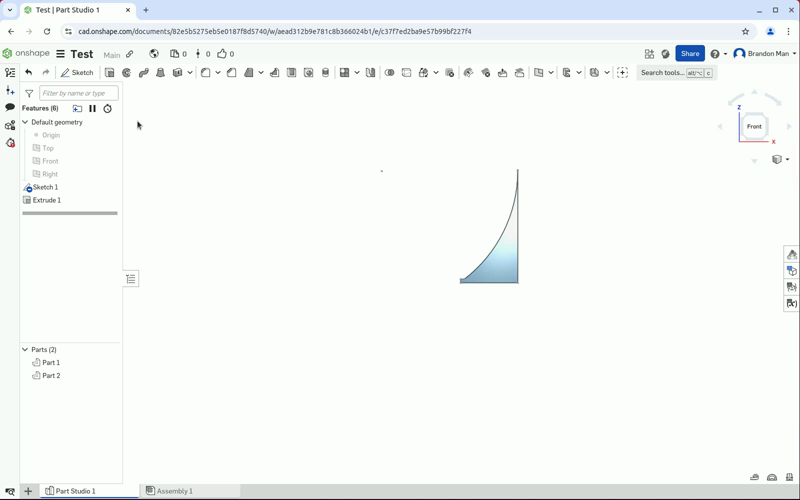
key(shift+h)
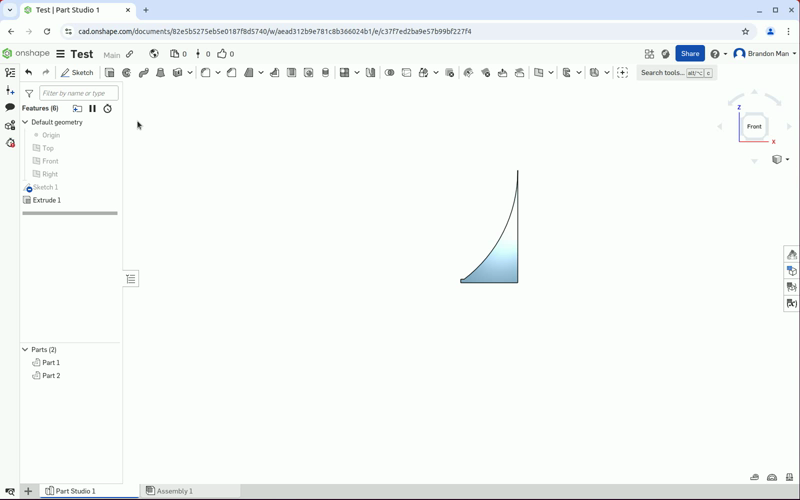
mouse_move(73, 189)
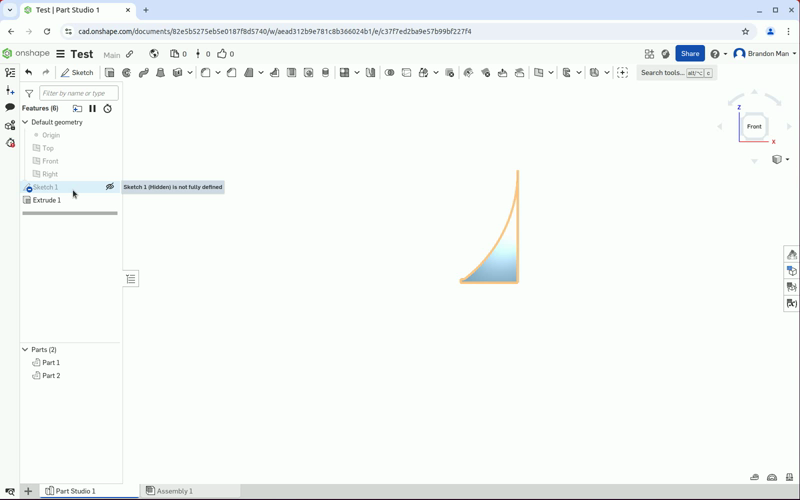
click(73, 189)
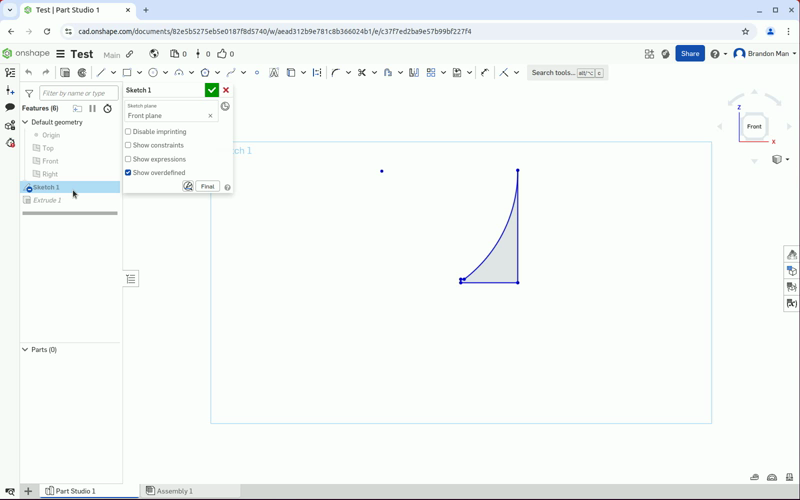
mouse_move(229, 92)
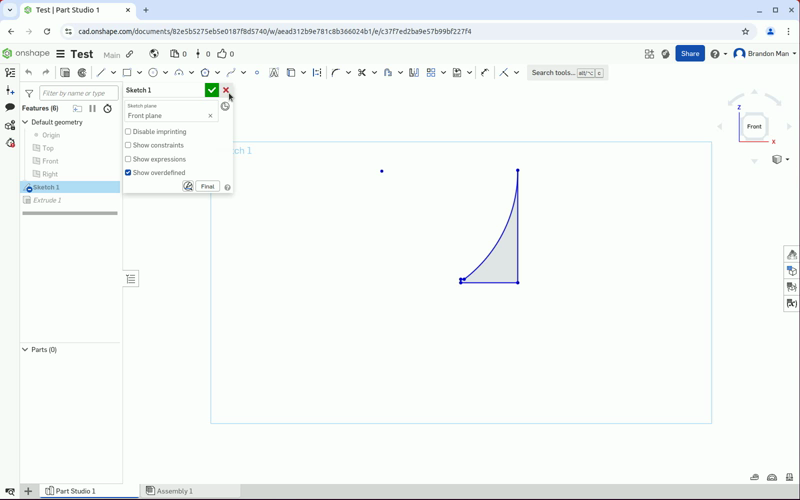
click(229, 92)
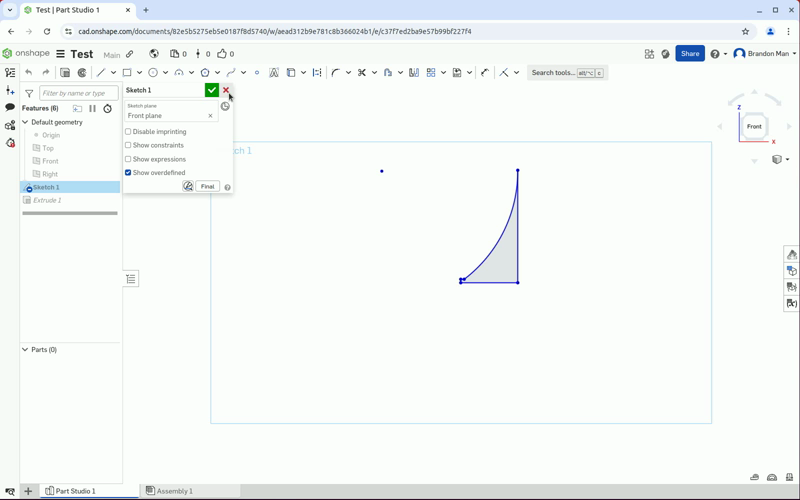
key(shift+s)
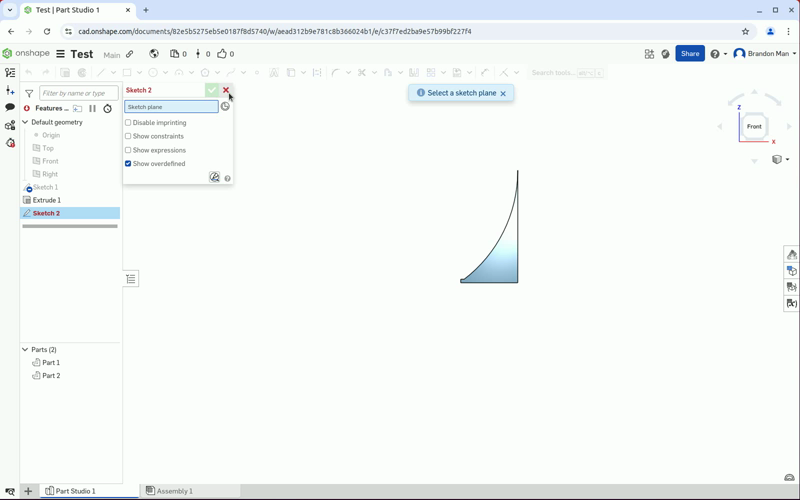
mouse_move(73, 163)
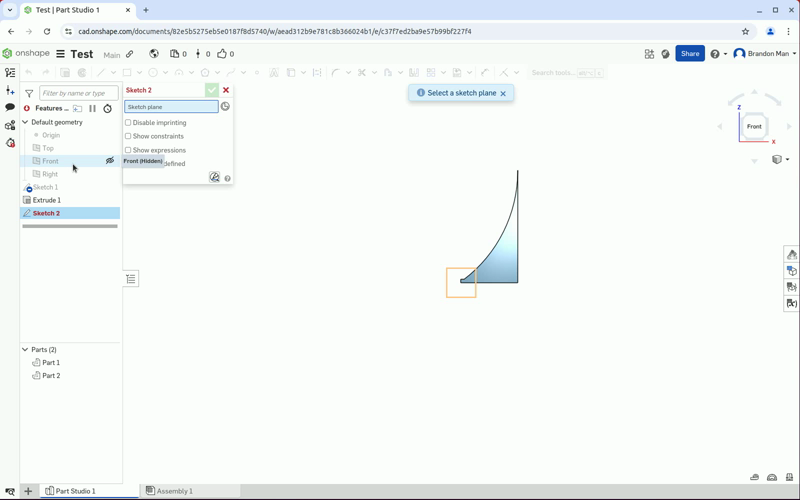
click(73, 163)
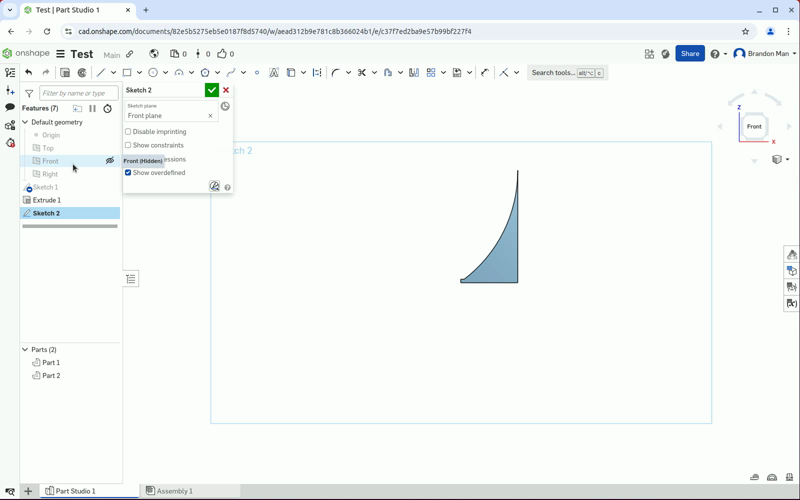
mouse_move(73, 352)
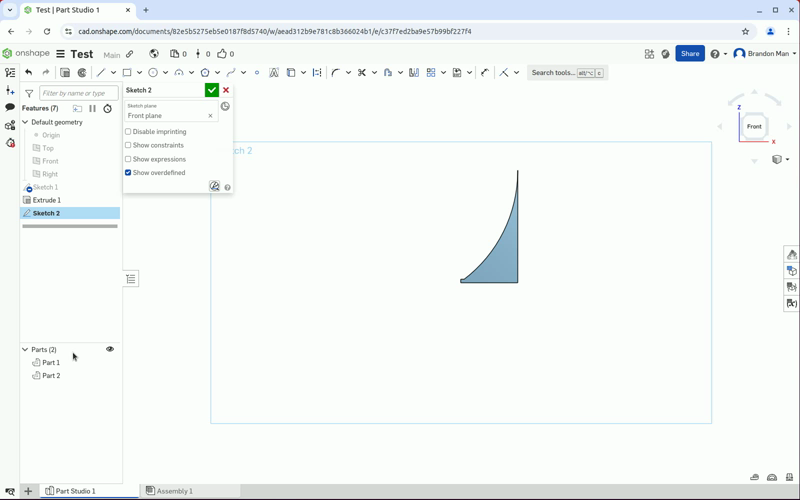
key(y)
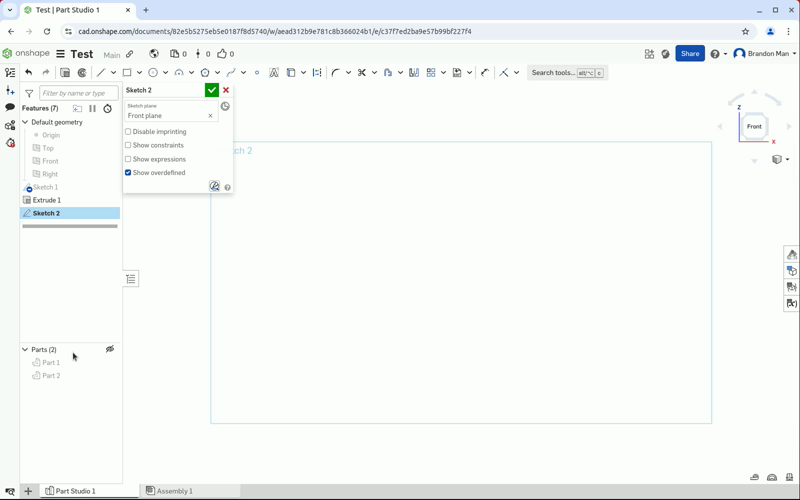
key(a)
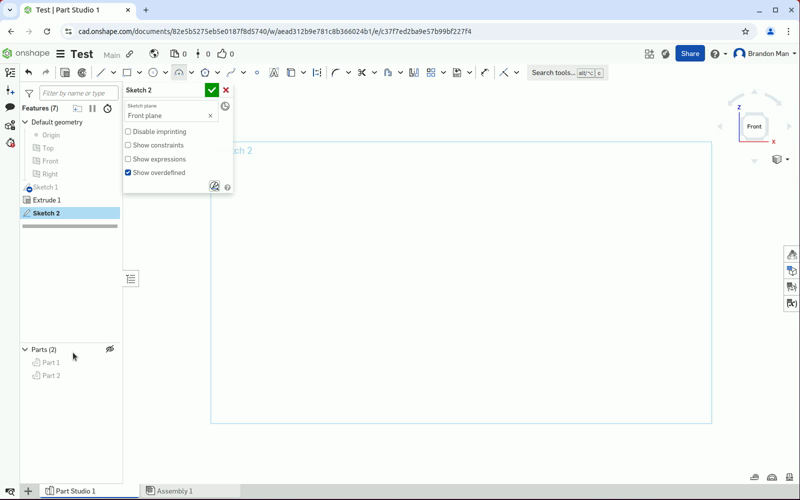
key_down(shift)
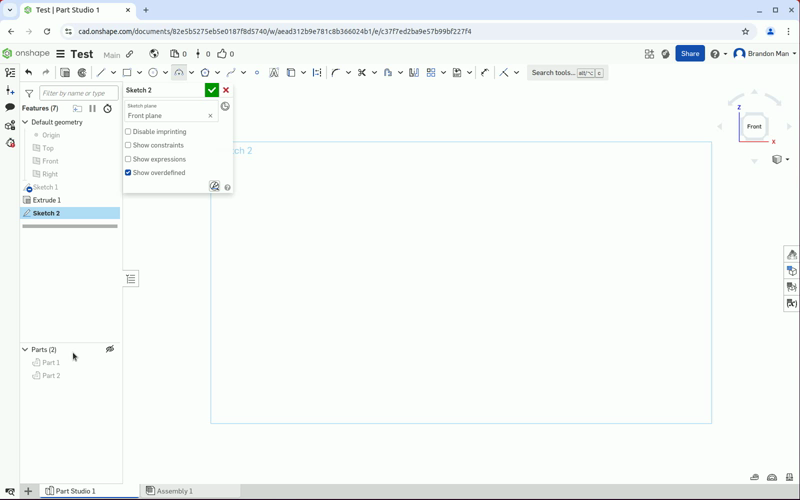
mouse_move(516, 282)
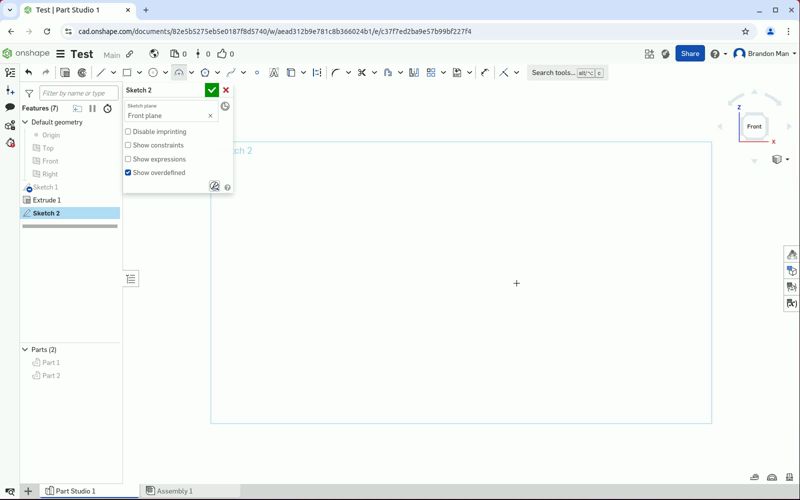
click(516, 282)
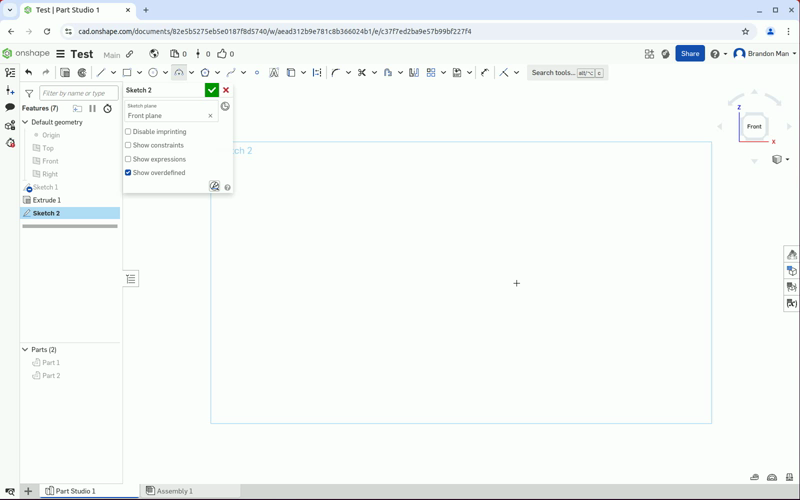
key_up(shift)
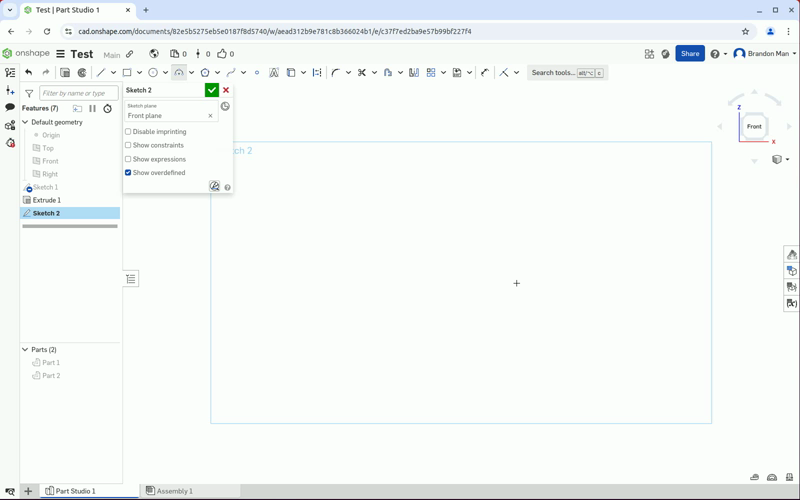
key_down(shift)
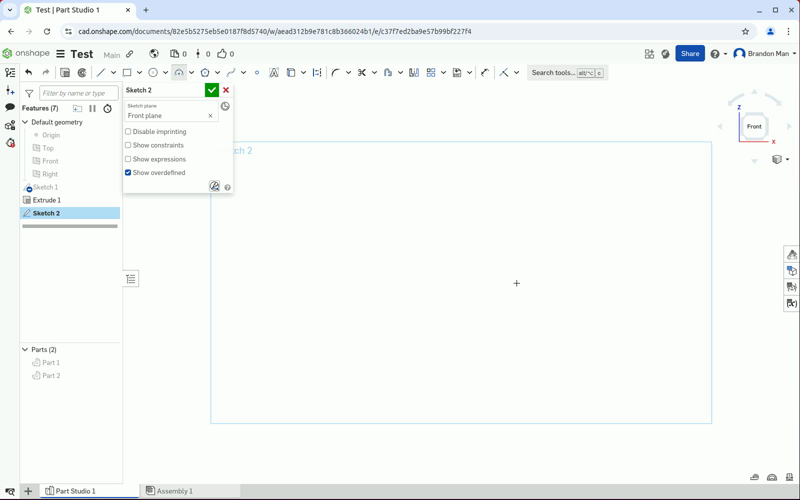
mouse_move(569, 174)
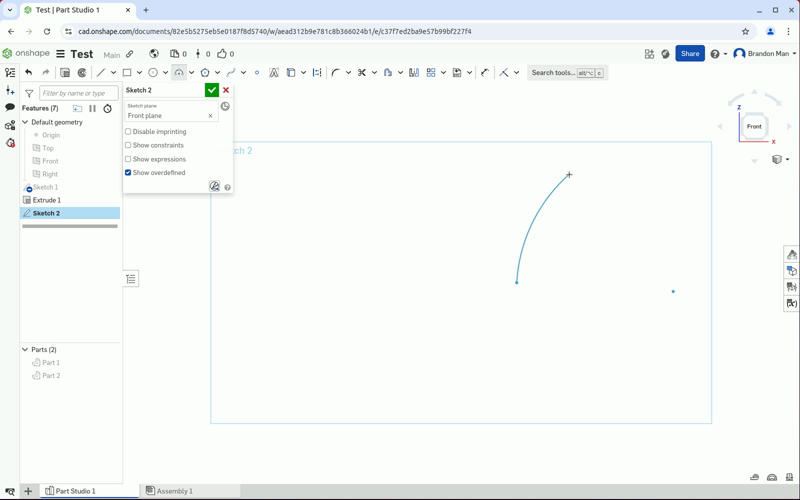
click(569, 174)
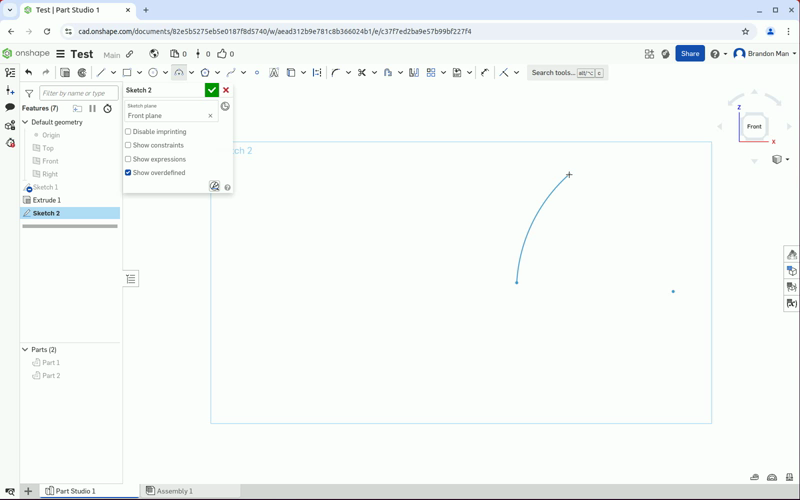
mouse_move(530, 222)
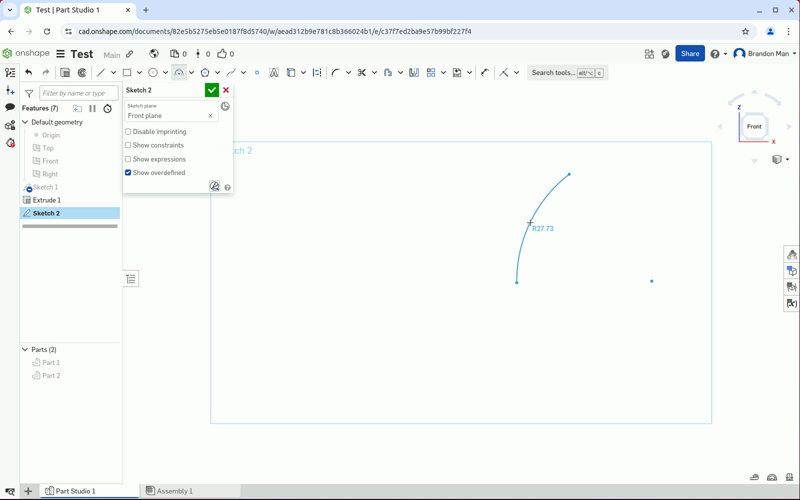
click(530, 222)
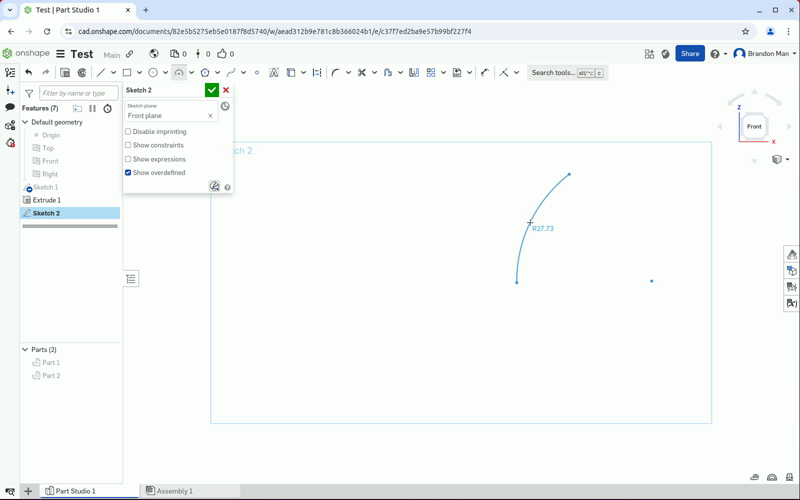
key_up(shift)
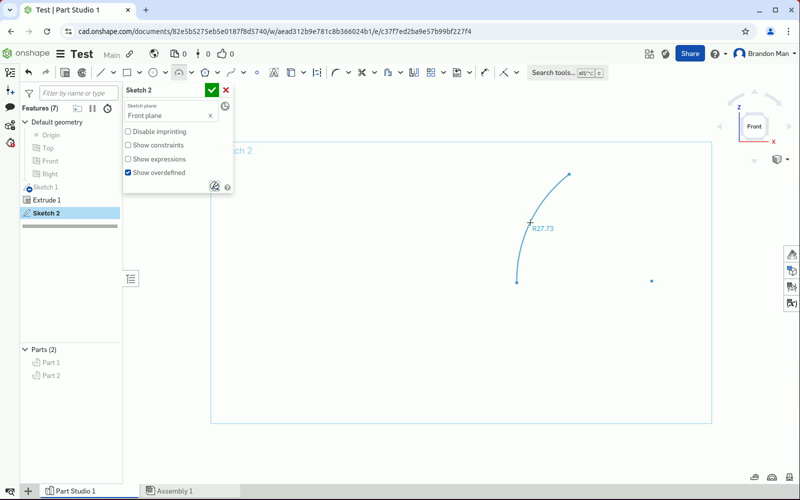
key(esc)
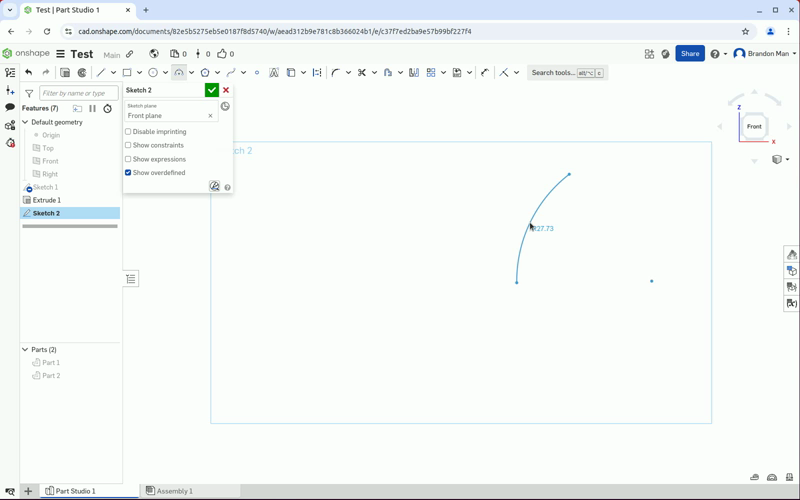
key(l)
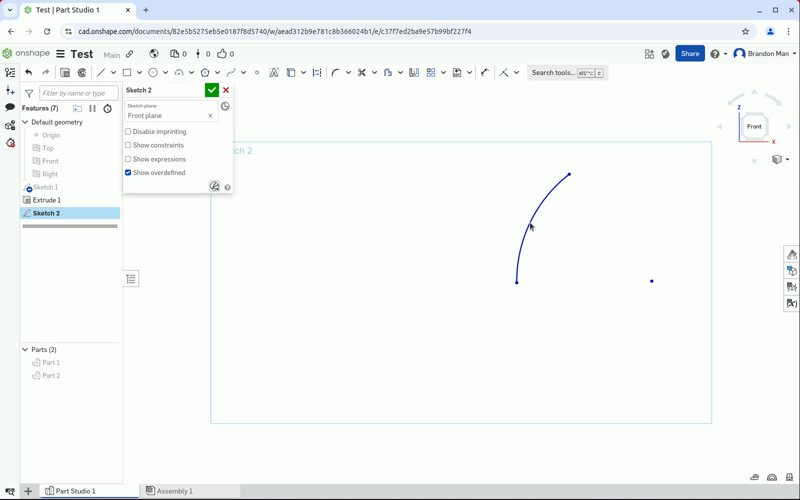
mouse_move(569, 174)
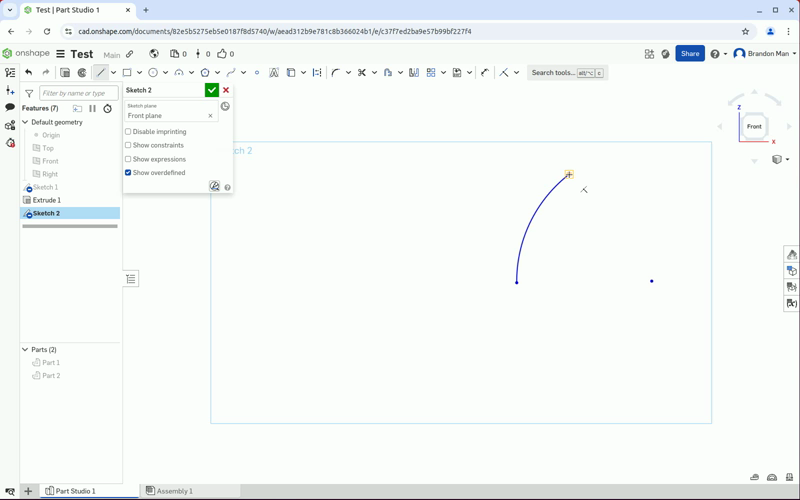
click(569, 174)
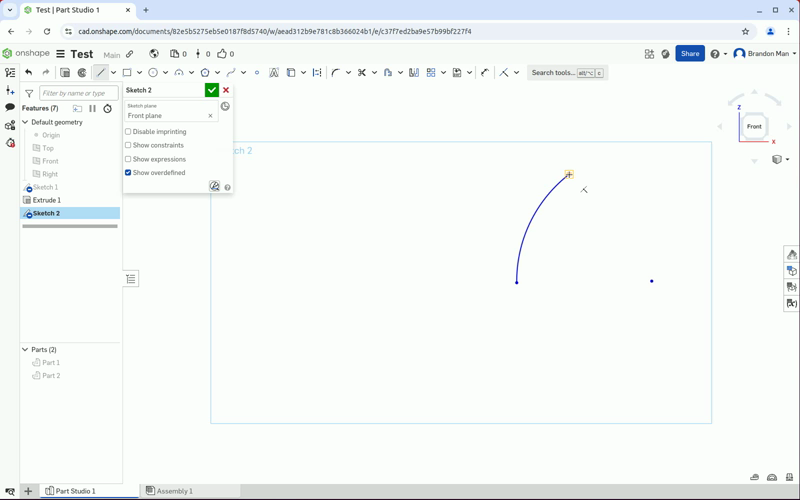
key_down(shift)
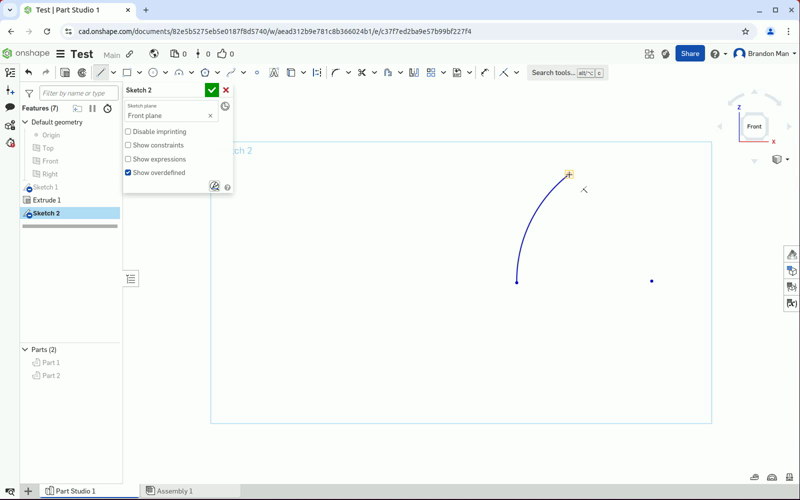
mouse_move(589, 174)
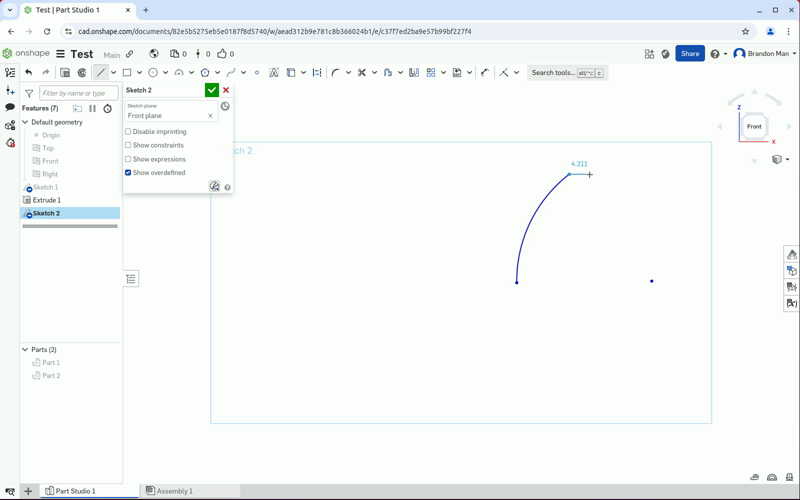
mouse_move(573, 174)
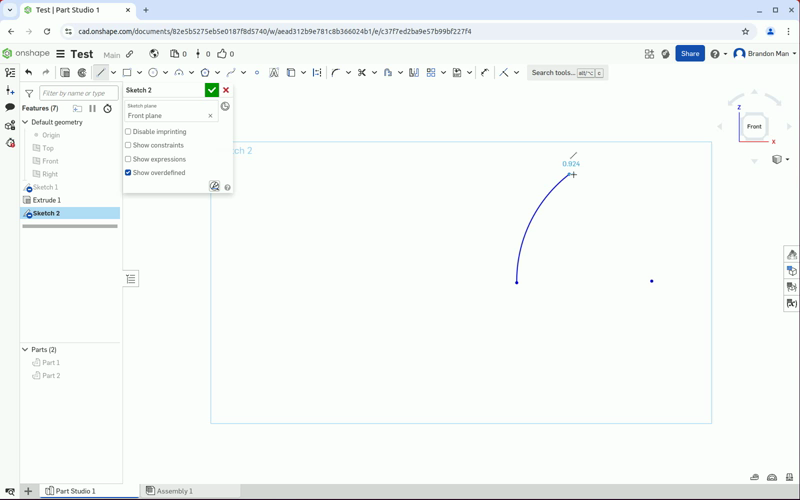
scroll(6)
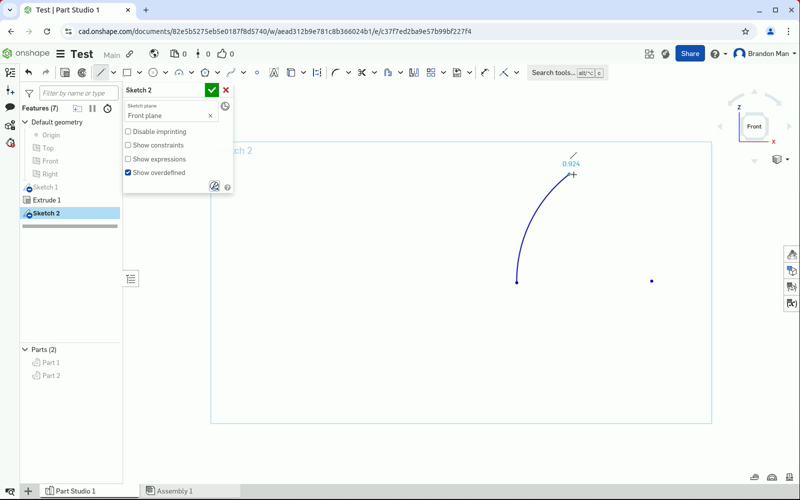
scroll(6)
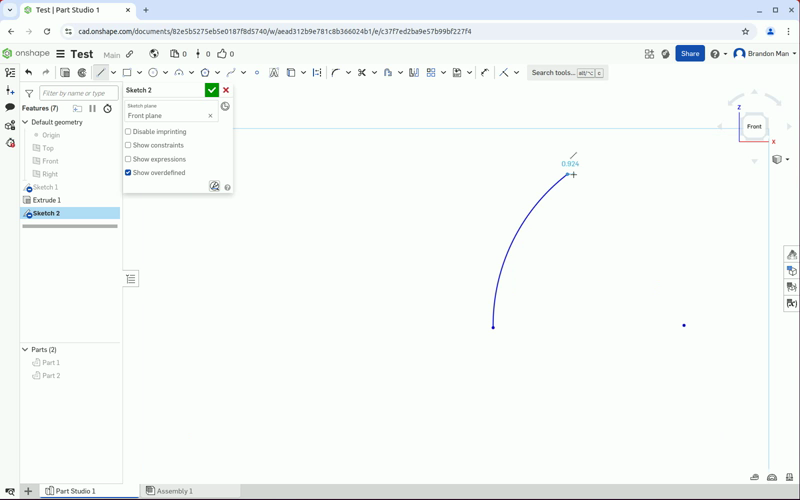
scroll(6)
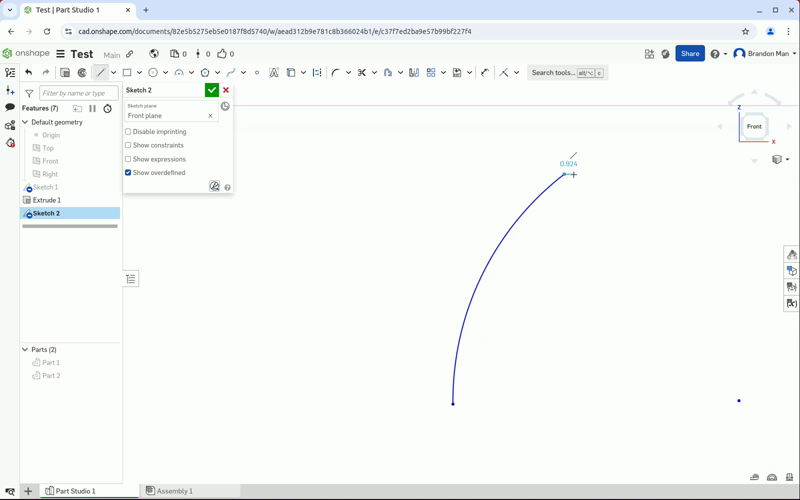
scroll(6)
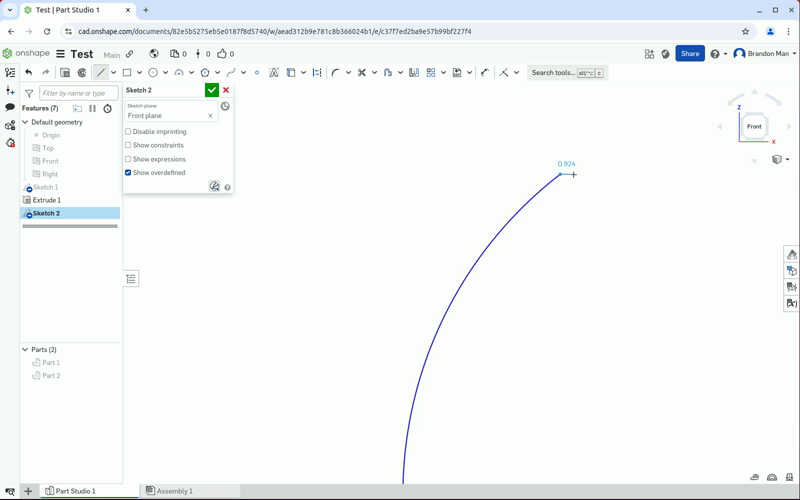
scroll(6)
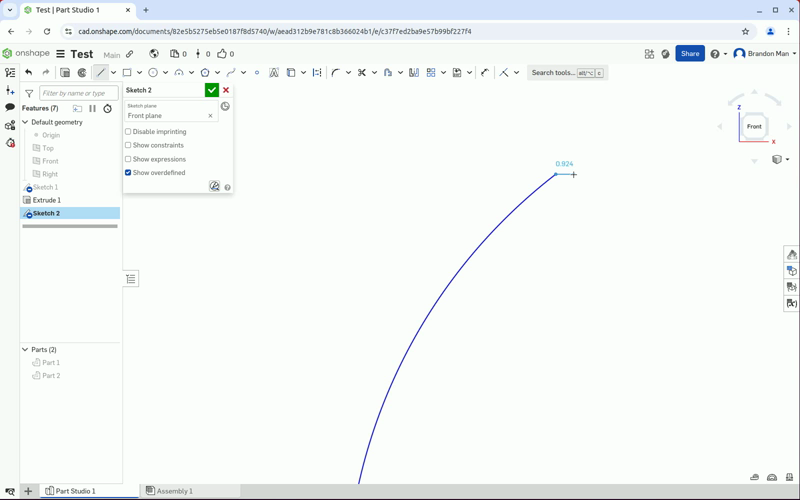
scroll(6)
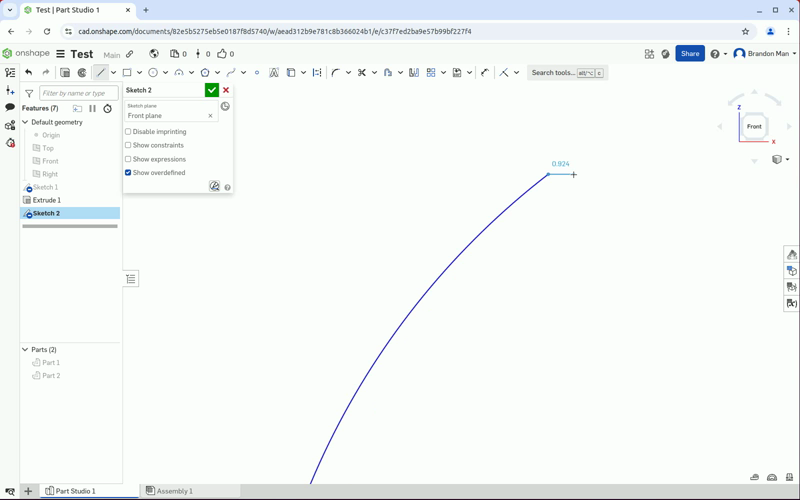
scroll(6)
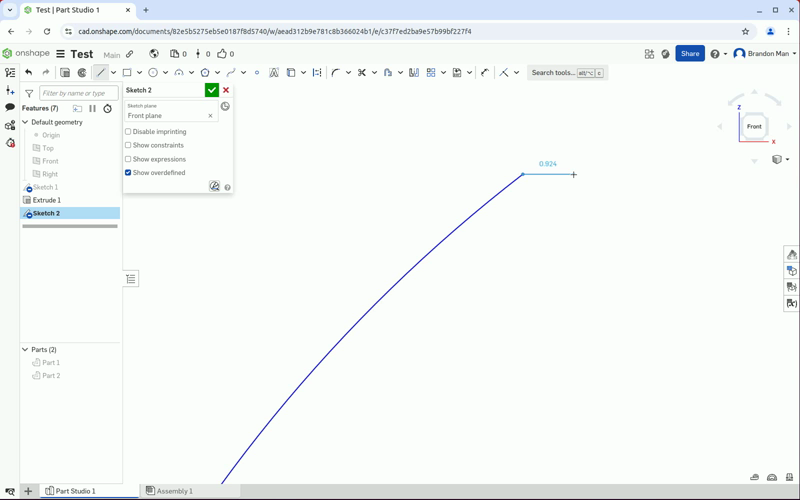
click(573, 174)
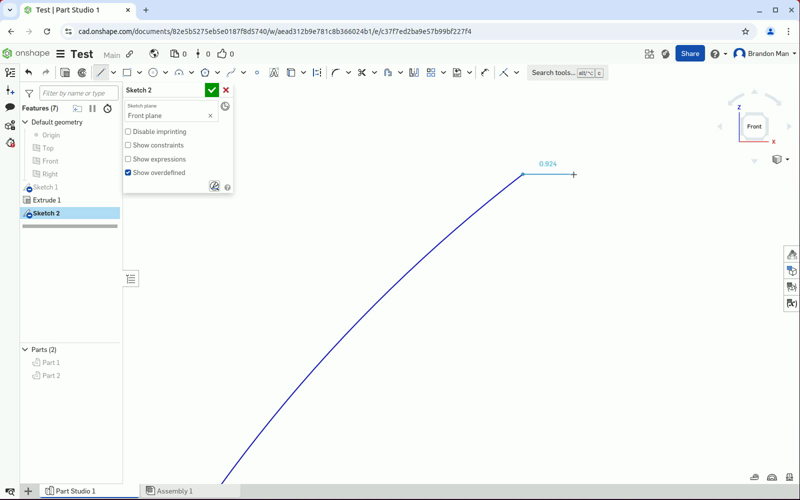
scroll(-6)
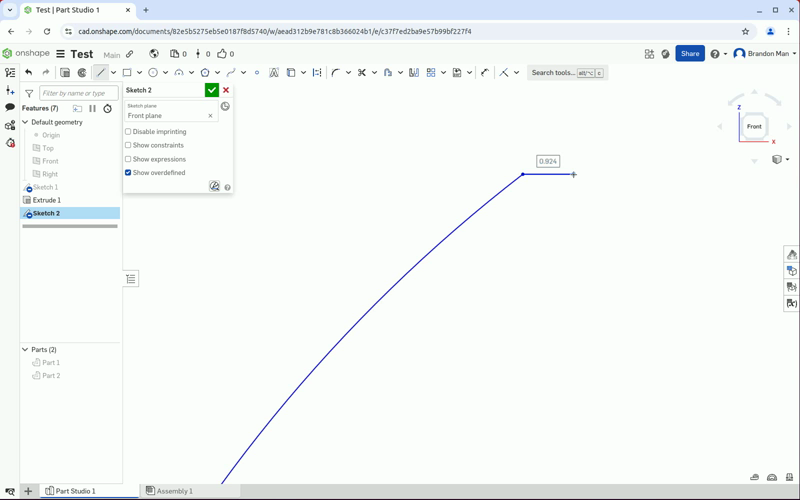
scroll(-6)
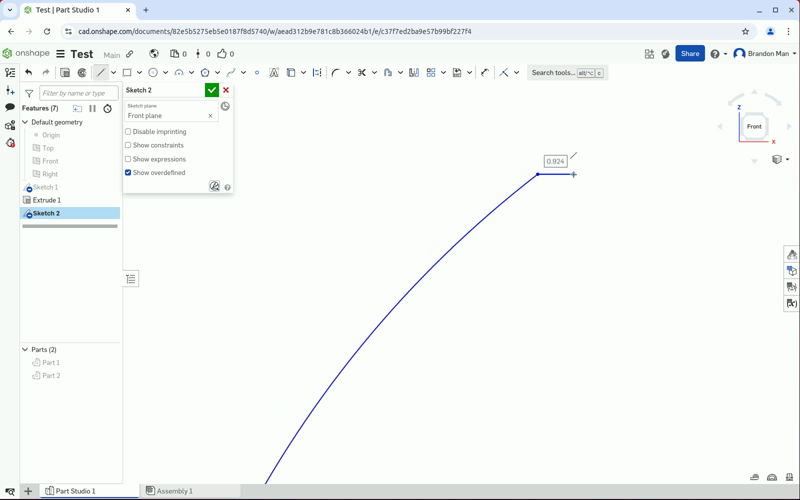
scroll(-6)
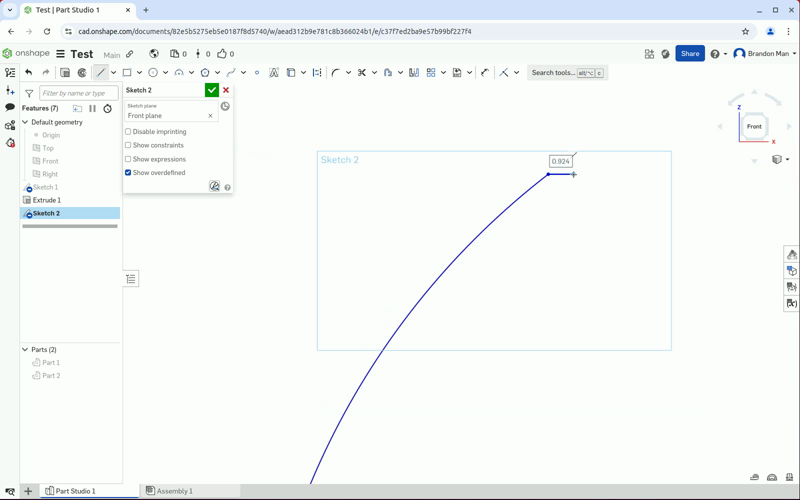
scroll(-6)
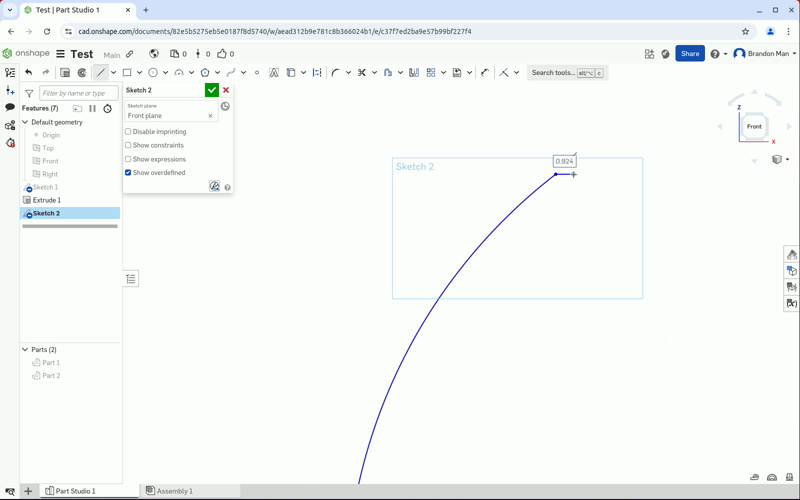
scroll(-6)
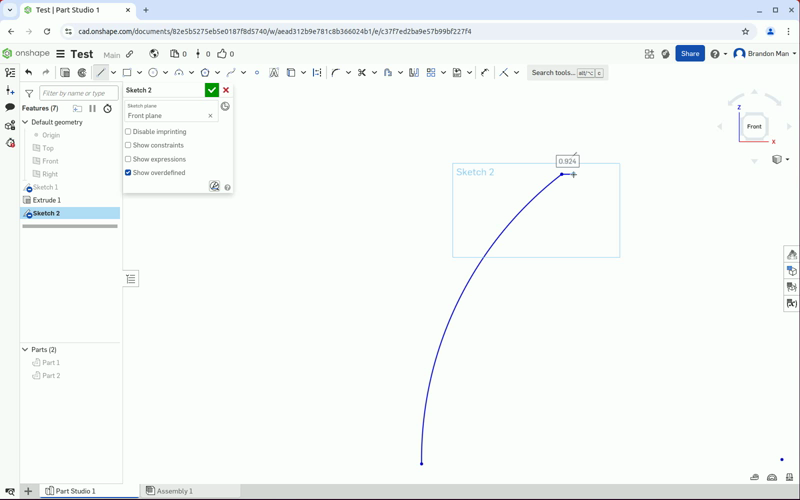
scroll(-6)
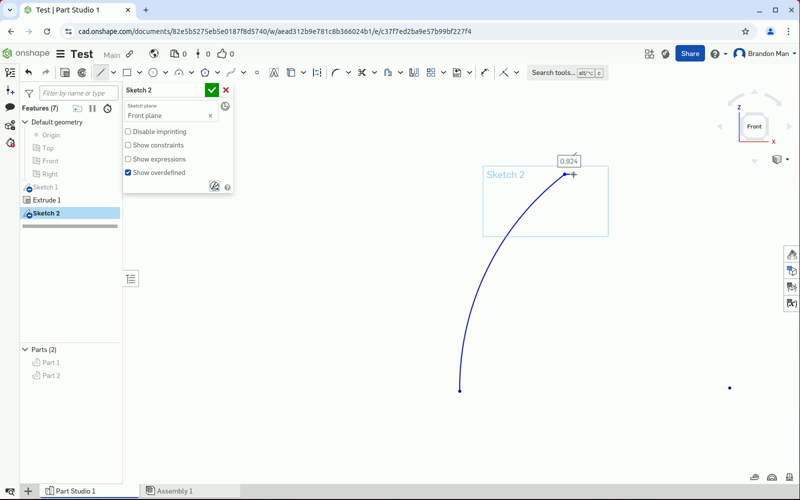
scroll(-6)
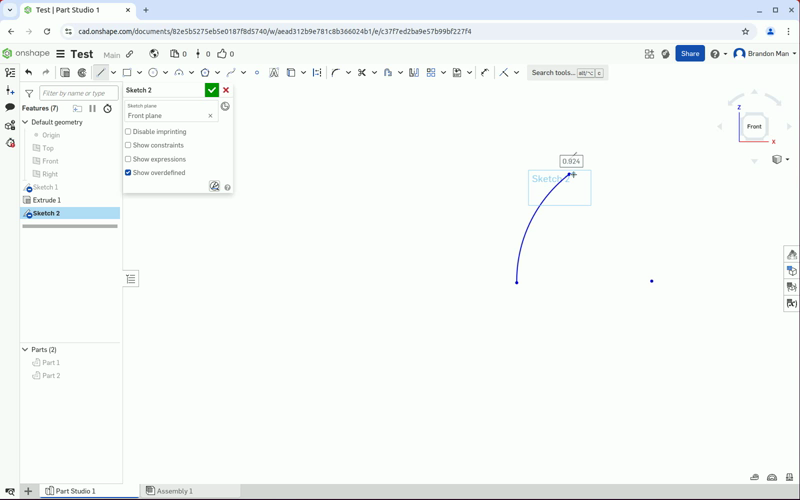
key_up(shift)
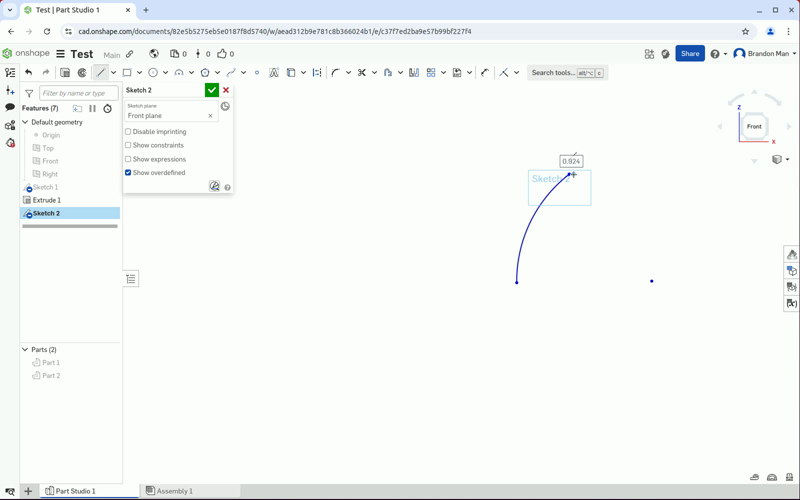
key_down(shift)
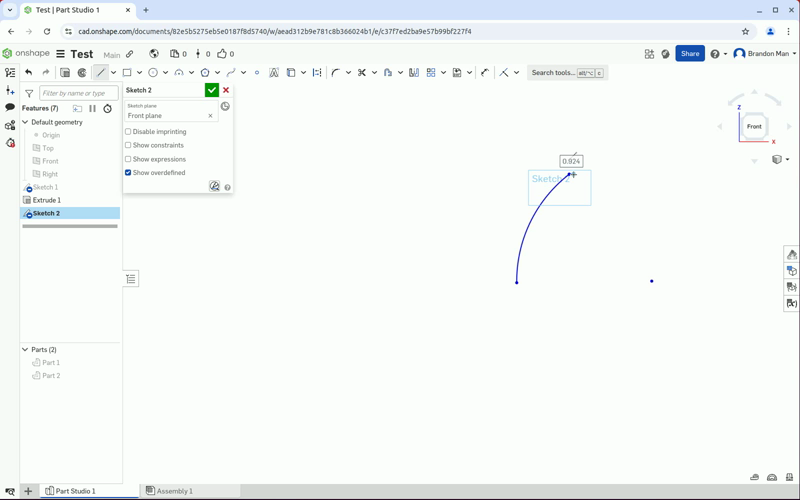
mouse_move(589, 174)
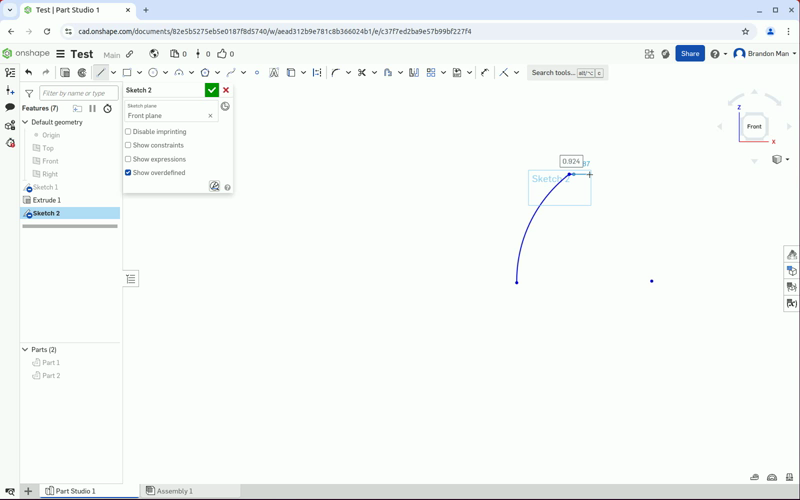
mouse_move(573, 170)
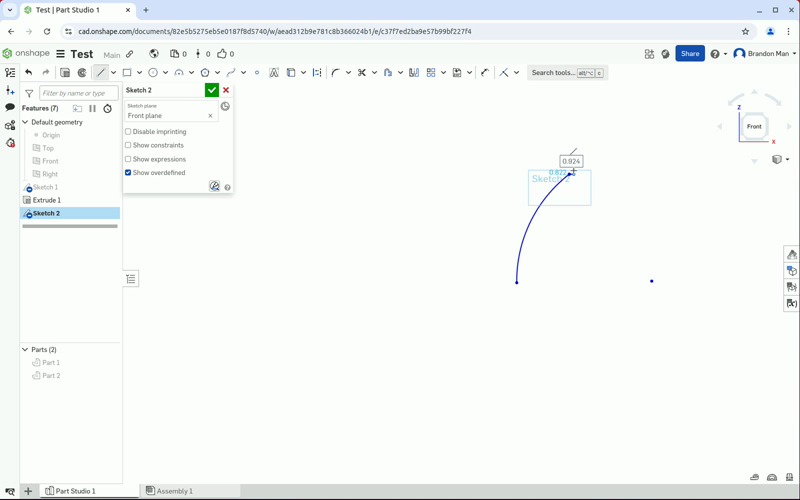
scroll(6)
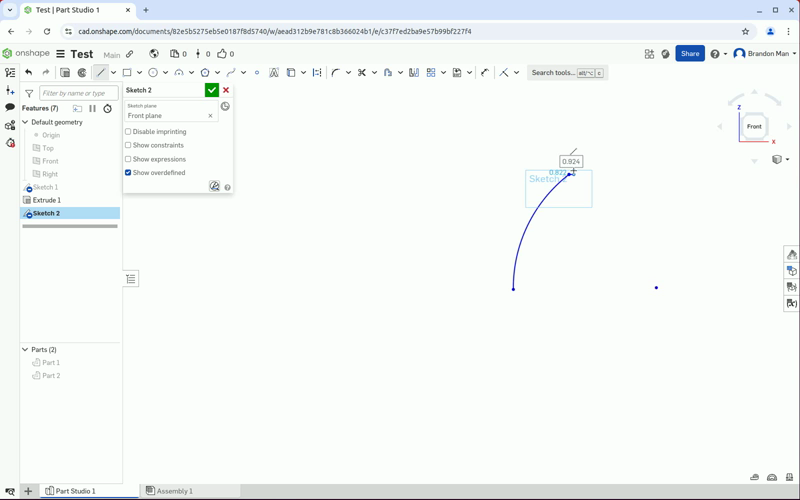
scroll(6)
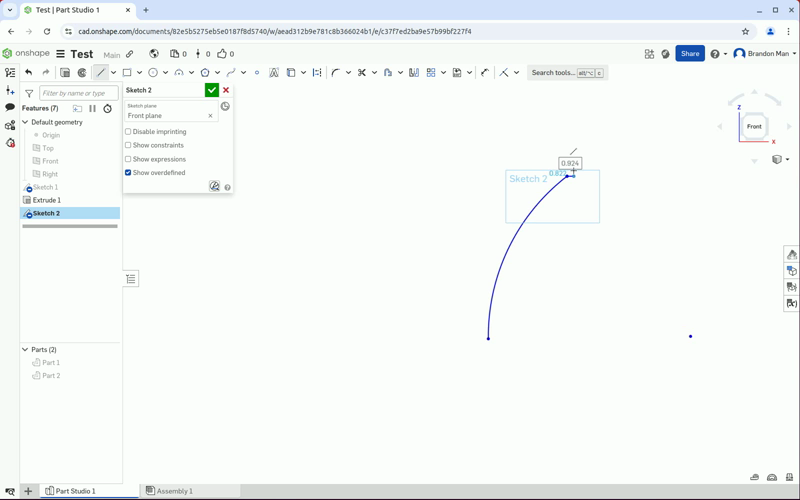
scroll(6)
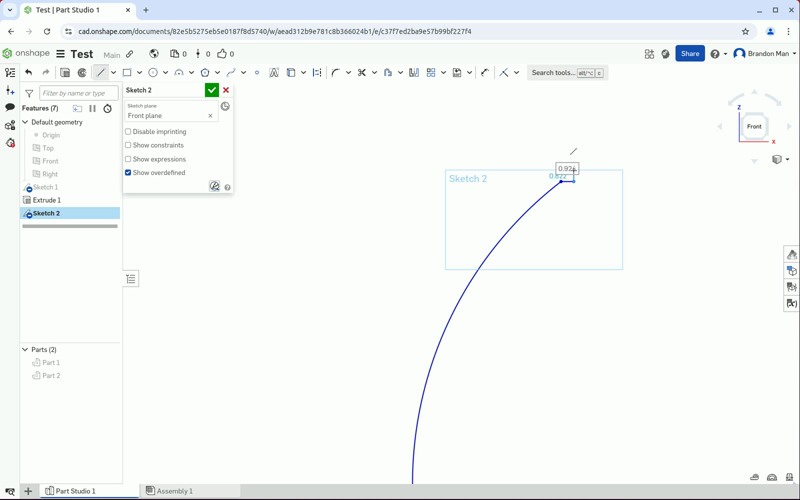
scroll(6)
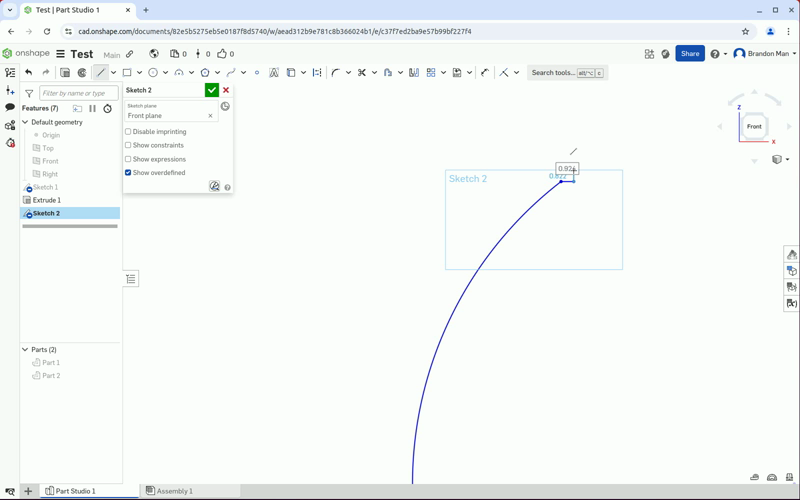
scroll(6)
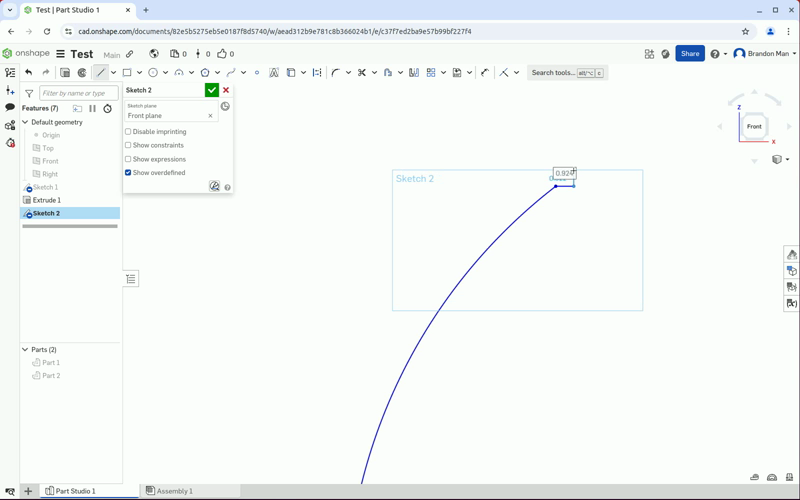
scroll(6)
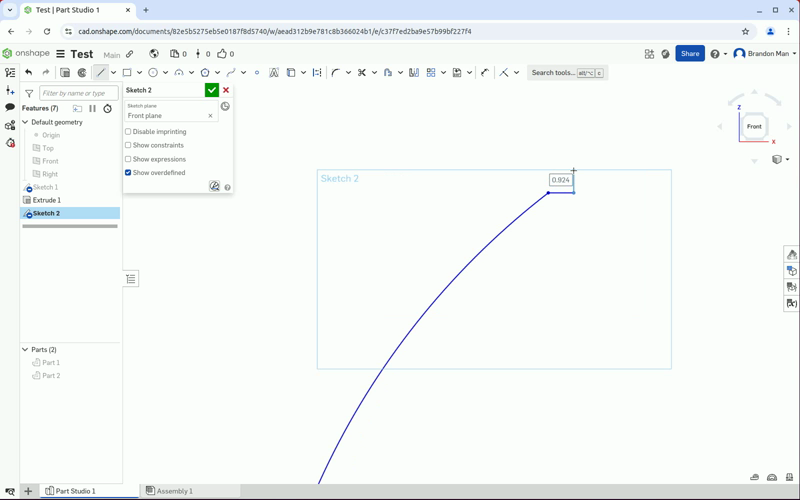
scroll(6)
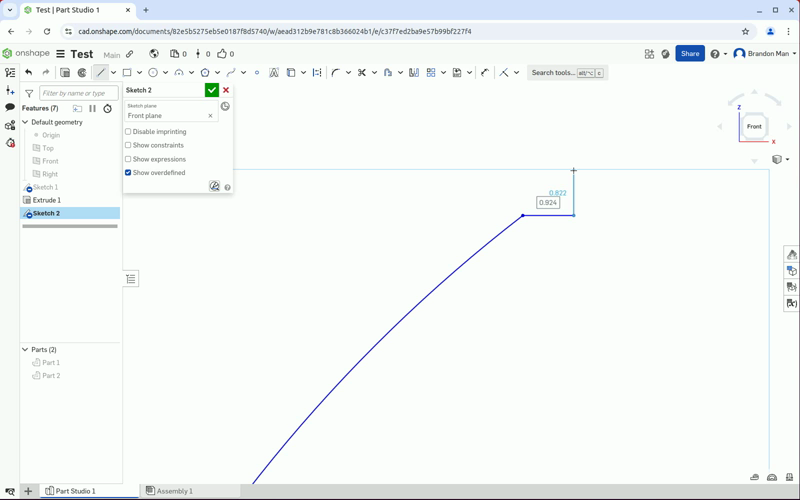
click(573, 170)
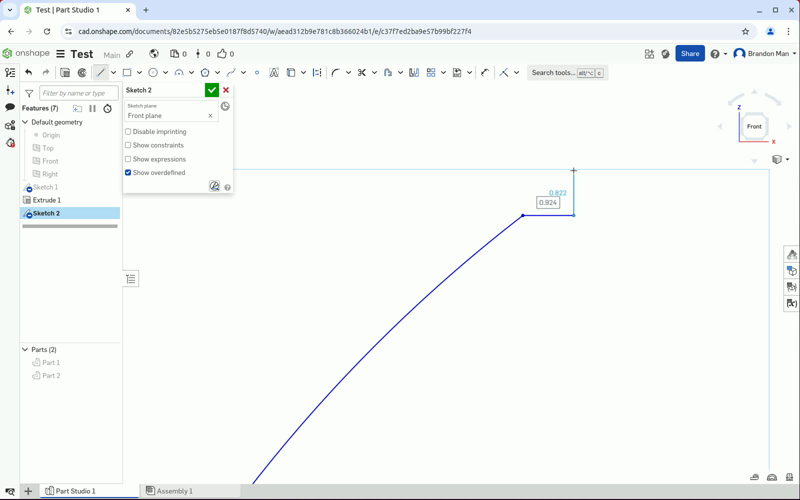
scroll(-6)
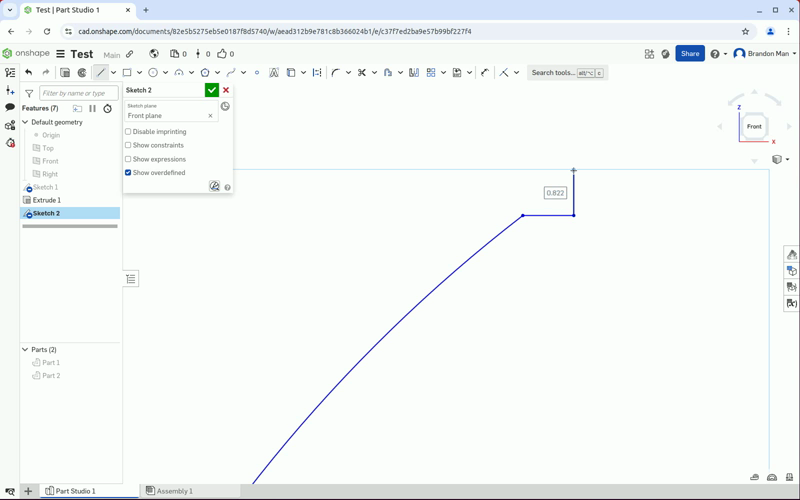
scroll(-6)
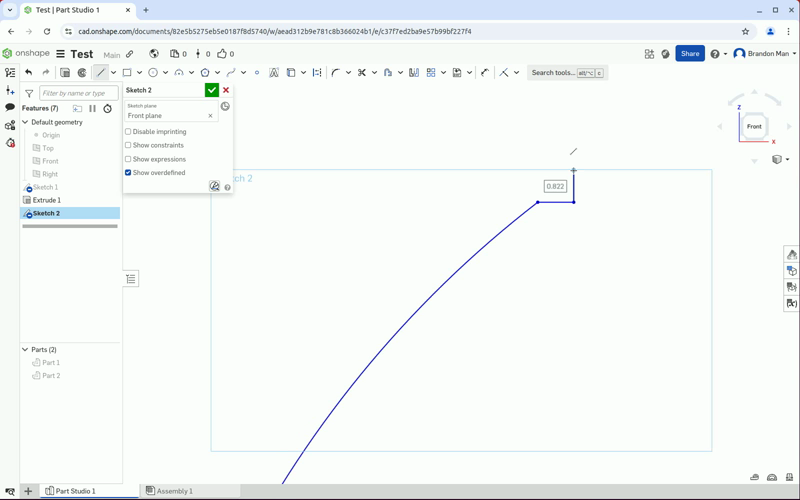
scroll(-6)
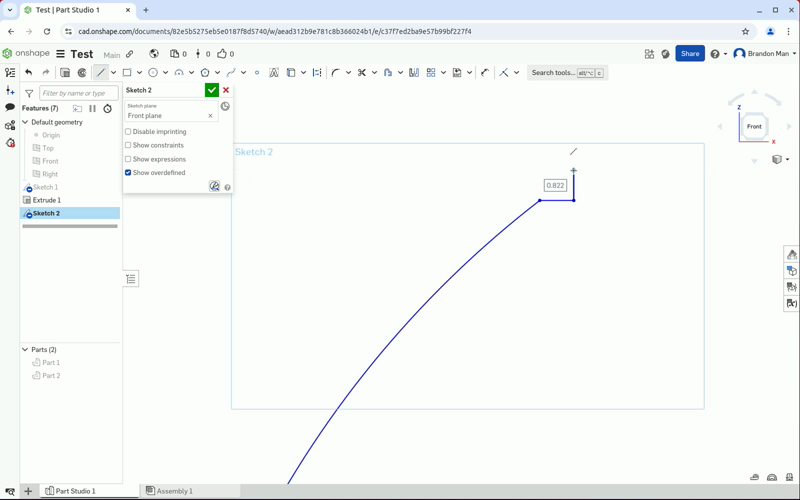
scroll(-6)
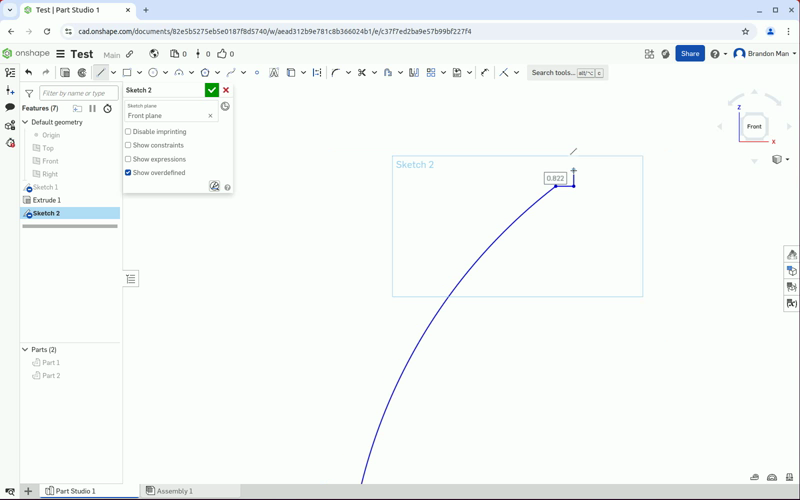
scroll(-6)
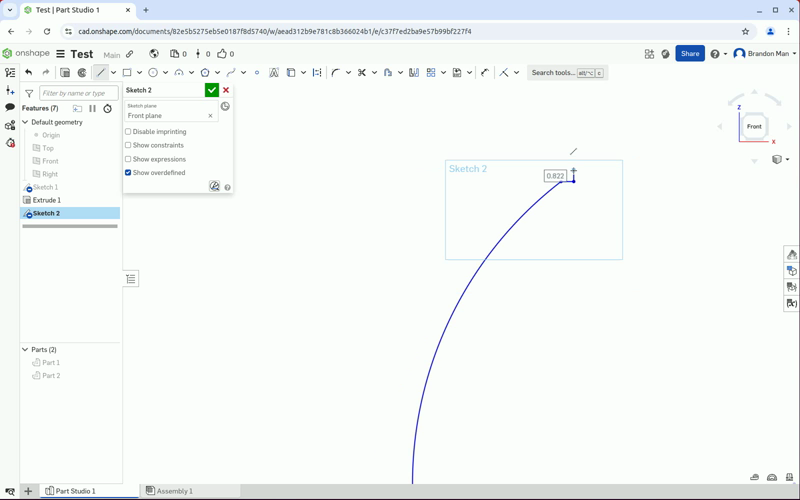
scroll(-6)
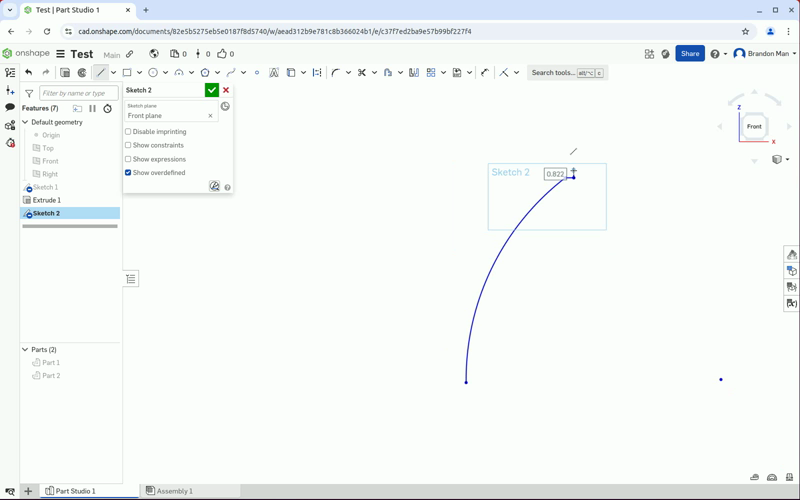
scroll(-6)
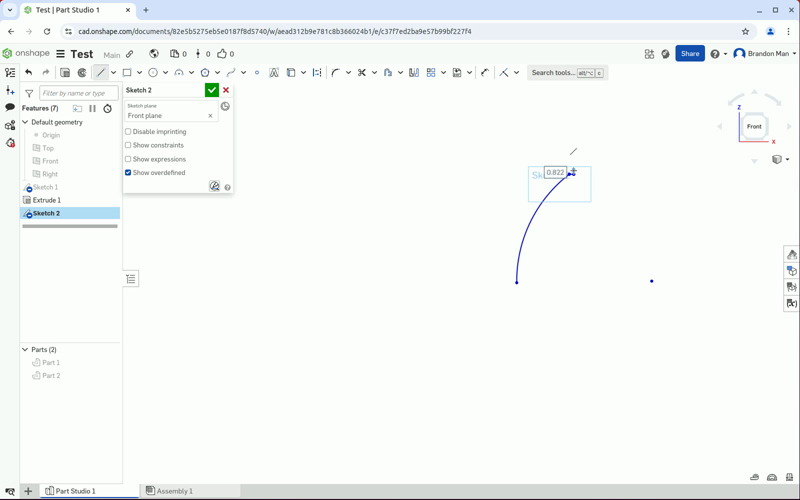
key_up(shift)
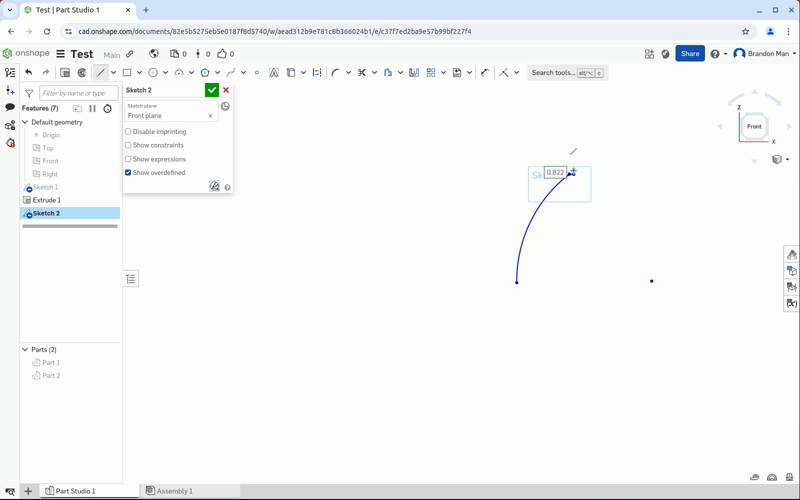
key_down(shift)
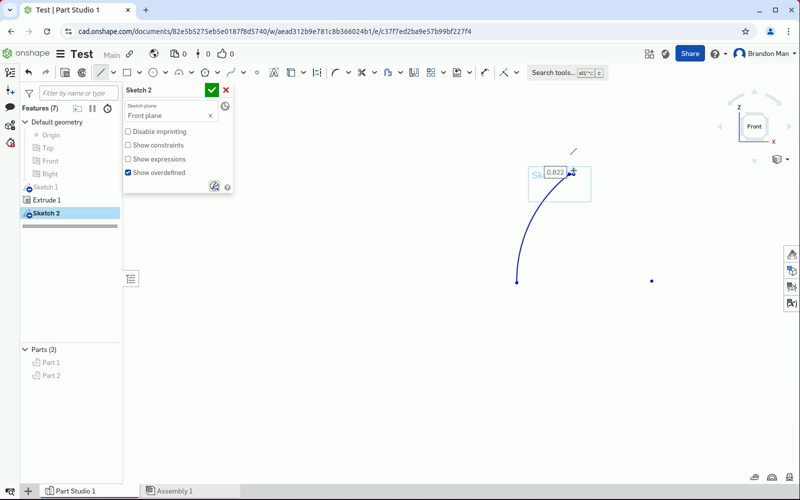
mouse_move(589, 170)
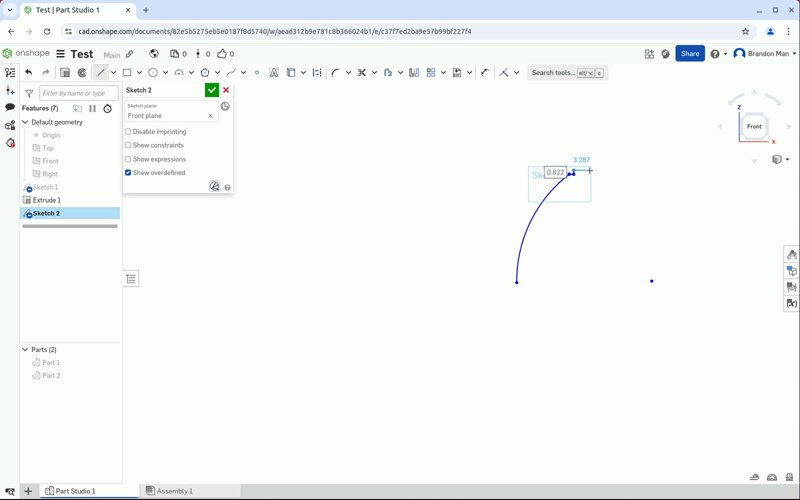
mouse_move(516, 170)
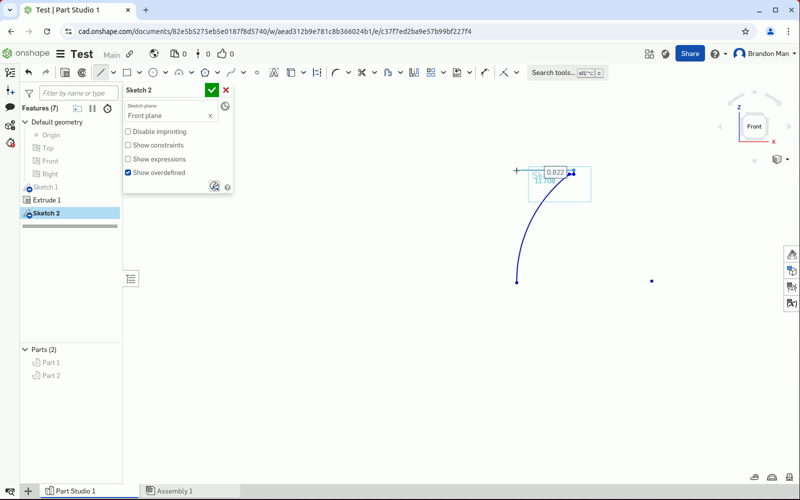
click(516, 170)
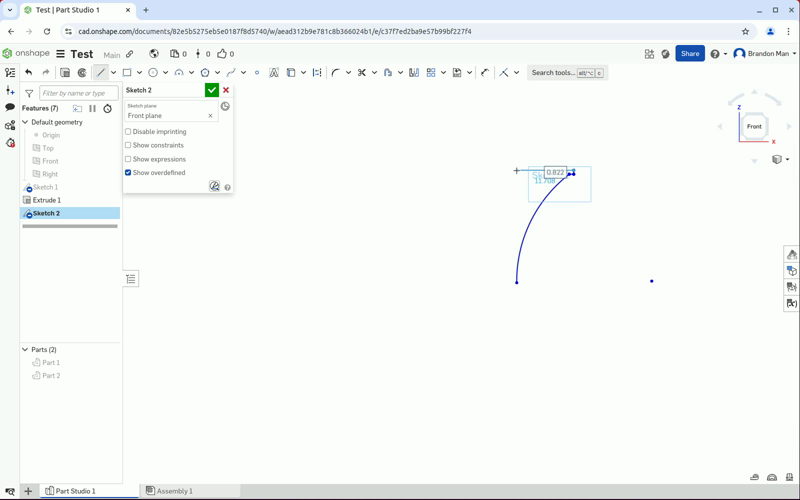
key_up(shift)
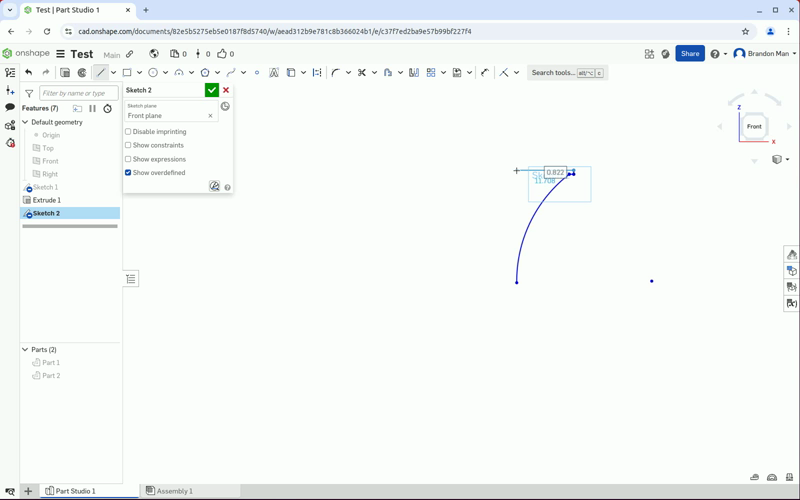
key_down(shift)
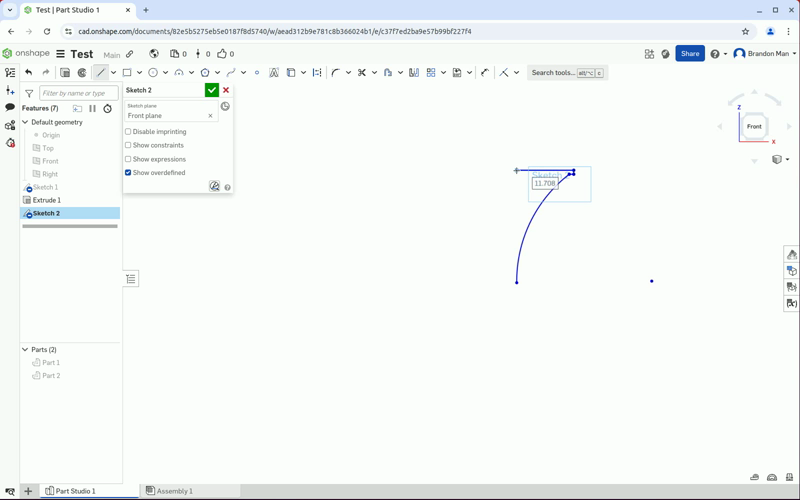
mouse_move(516, 282)
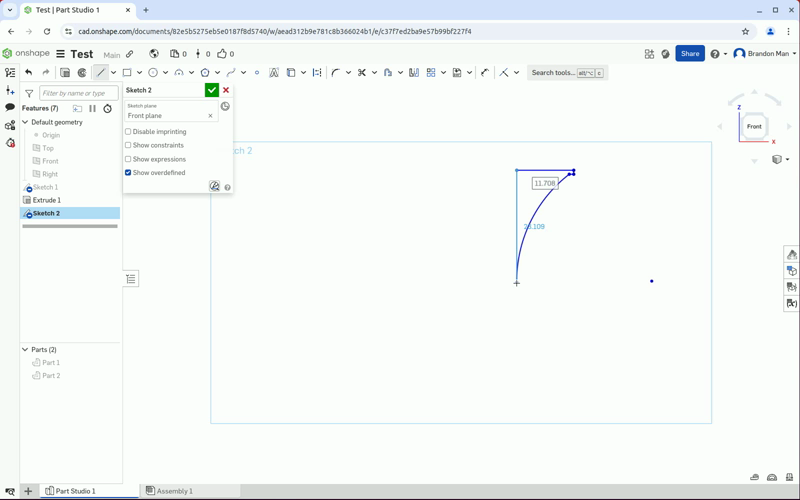
key_up(shift)
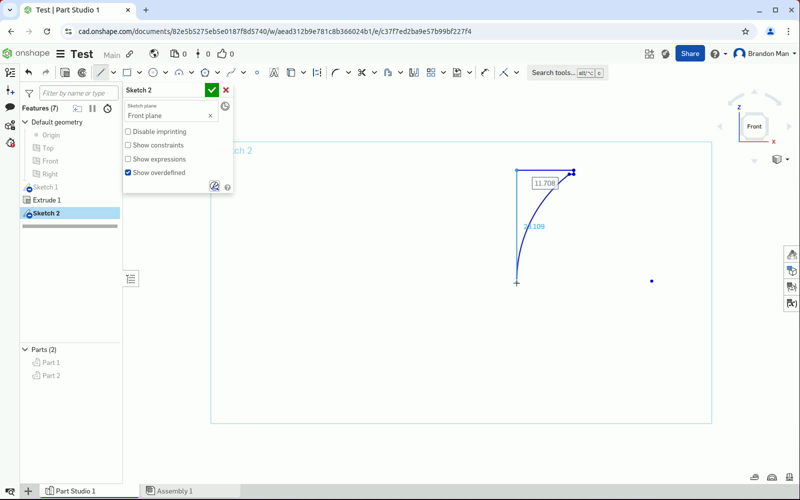
click(516, 282)
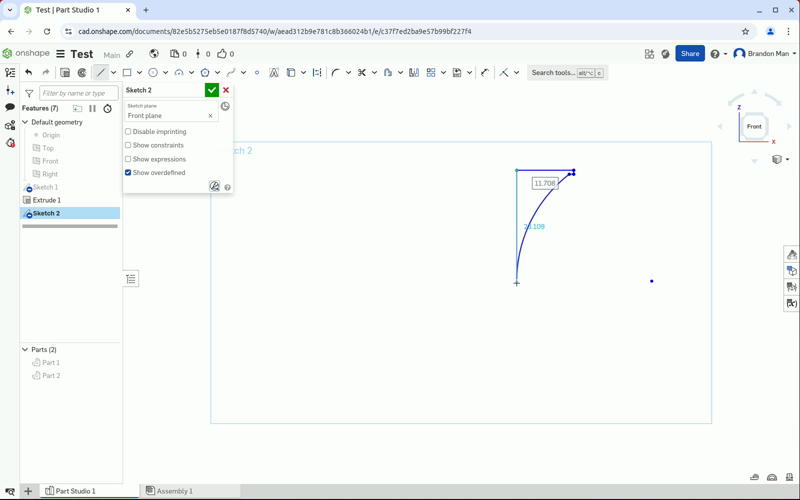
key(esc)
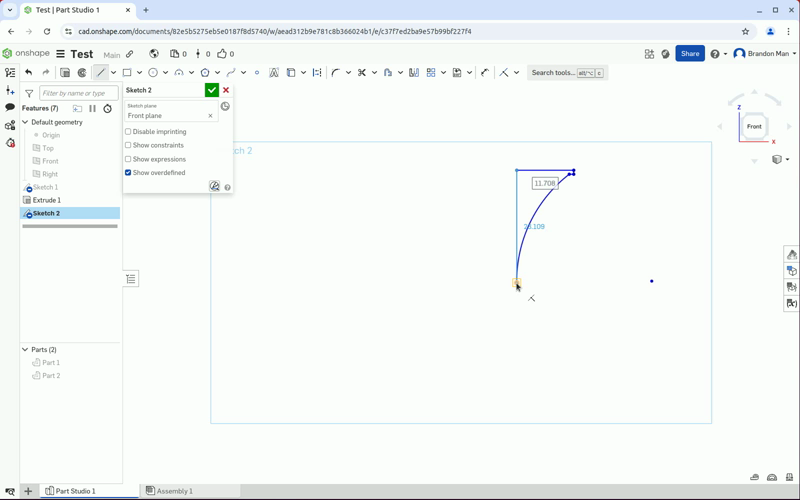
mouse_move(520, 175)
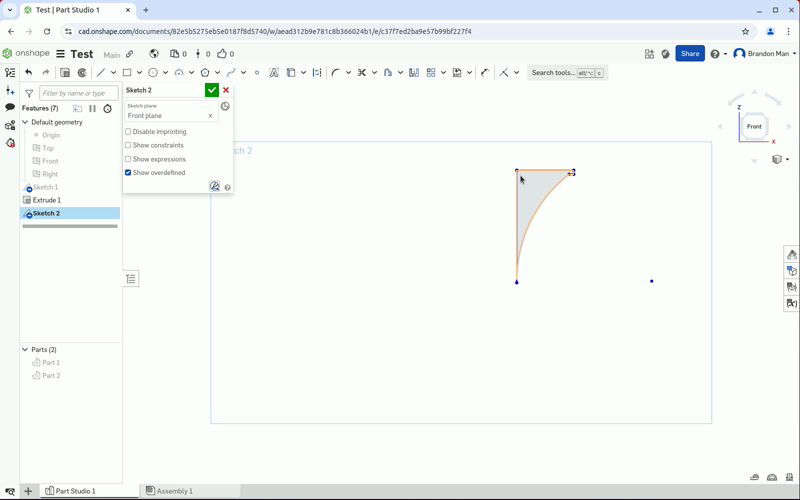
click(520, 175)
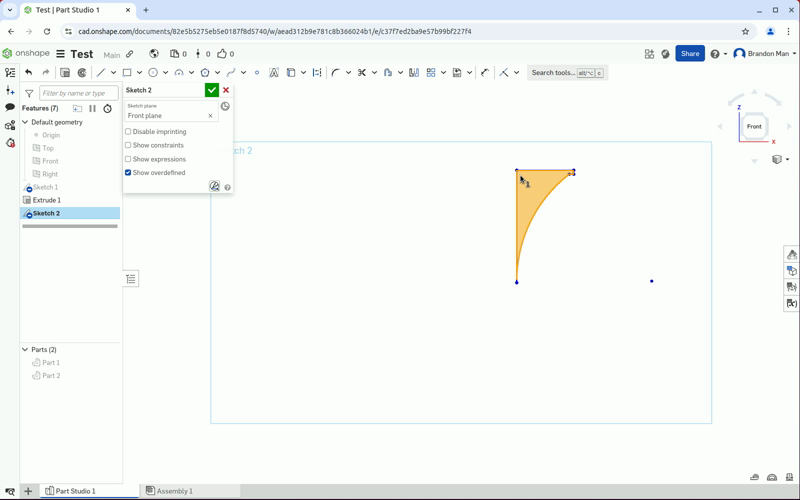
mouse_move(73, 352)
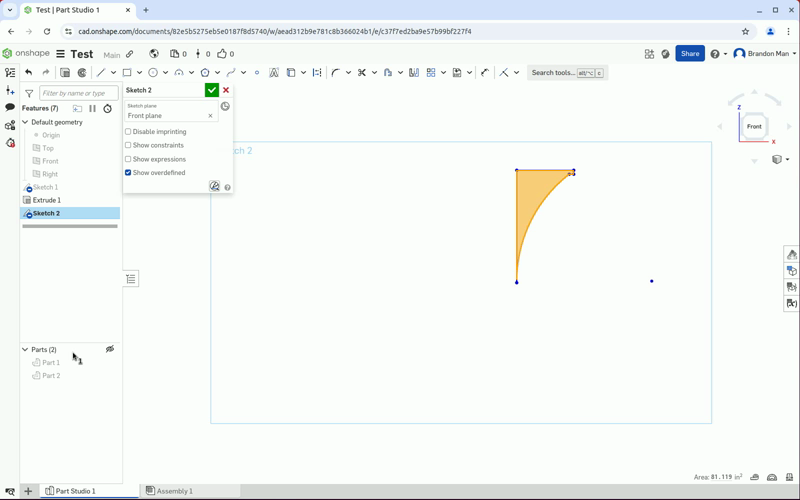
key(shift+y)
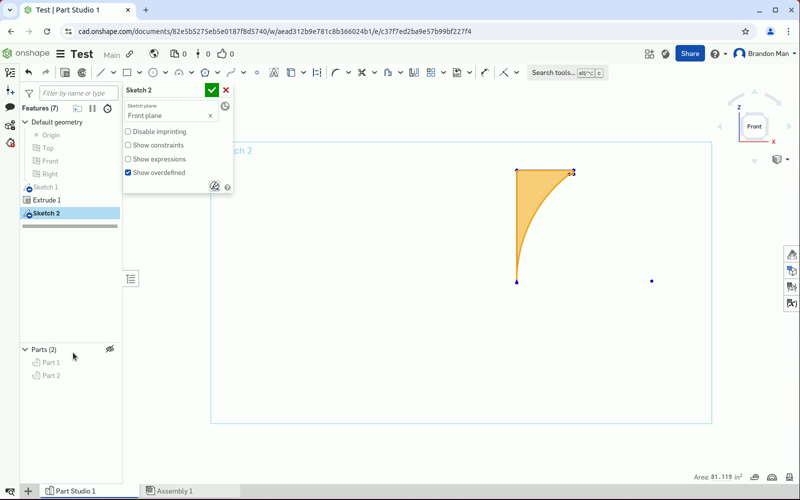
key(shift+e)
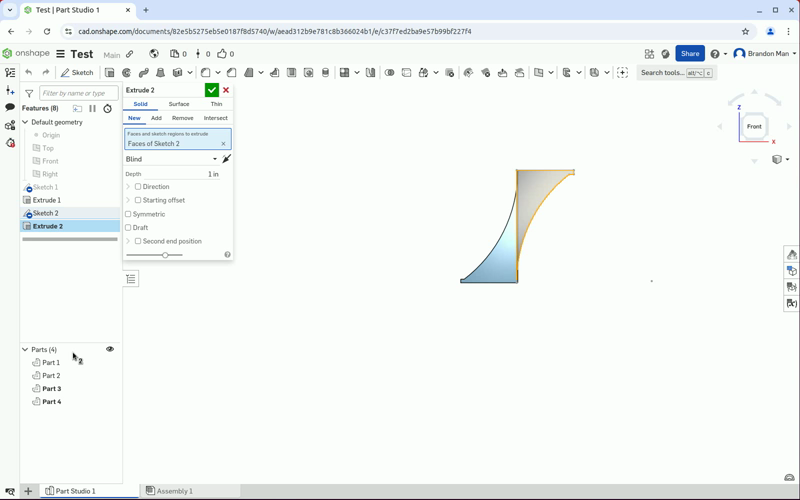
mouse_move(143, 106)
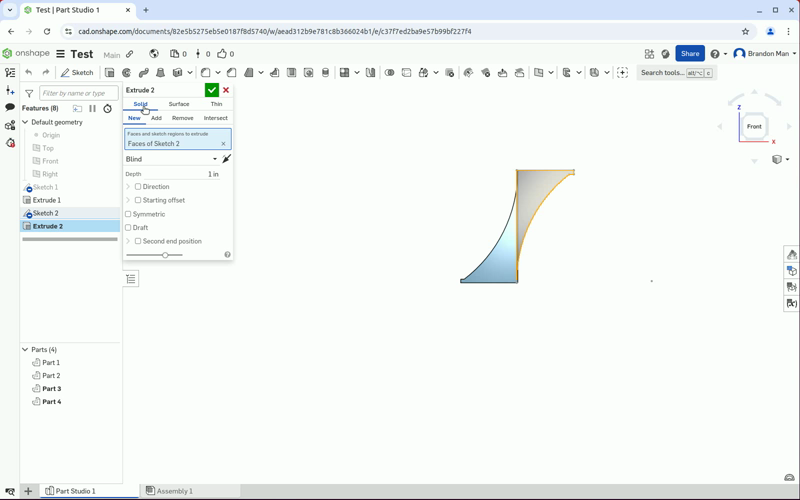
click(143, 106)
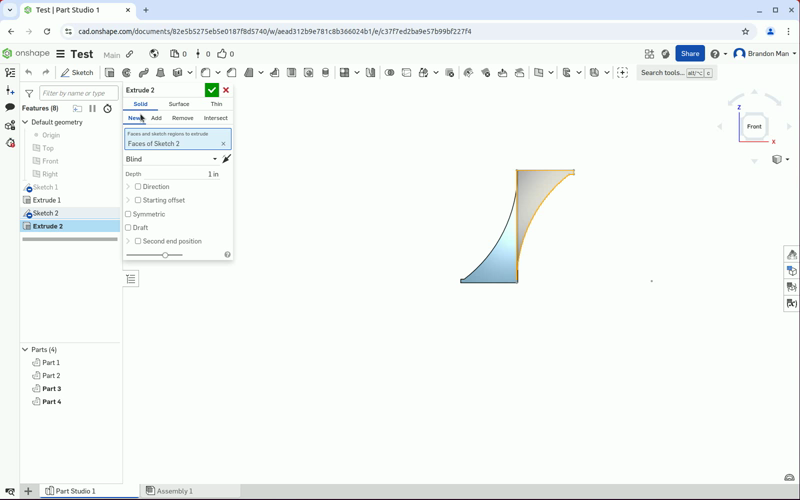
mouse_move(137, 120)
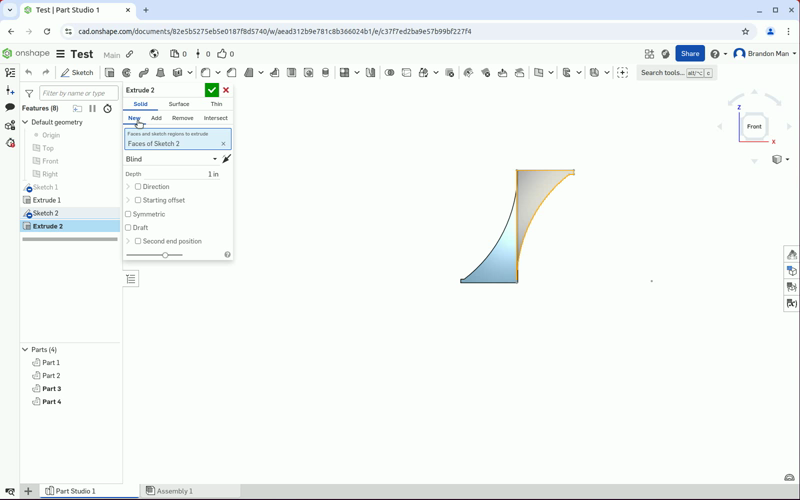
click(137, 120)
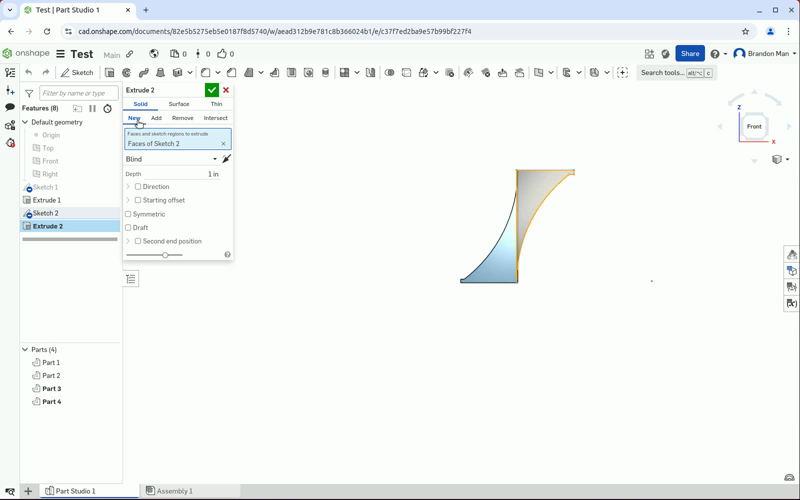
key(tab, 4)
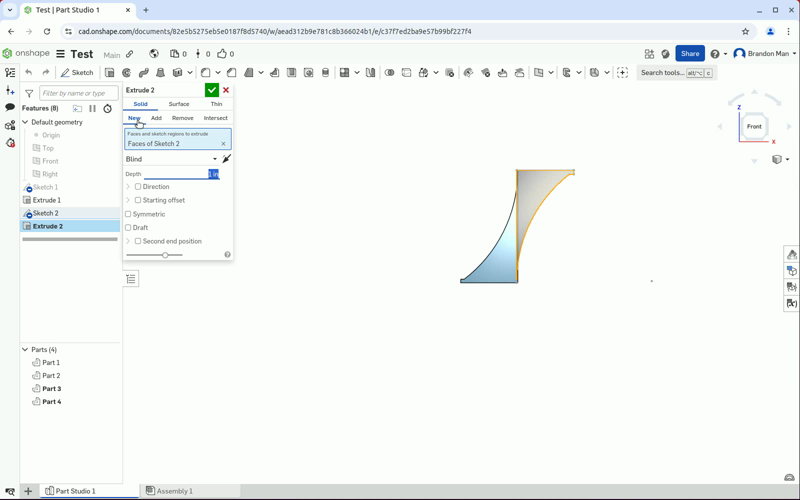
text(1.444)
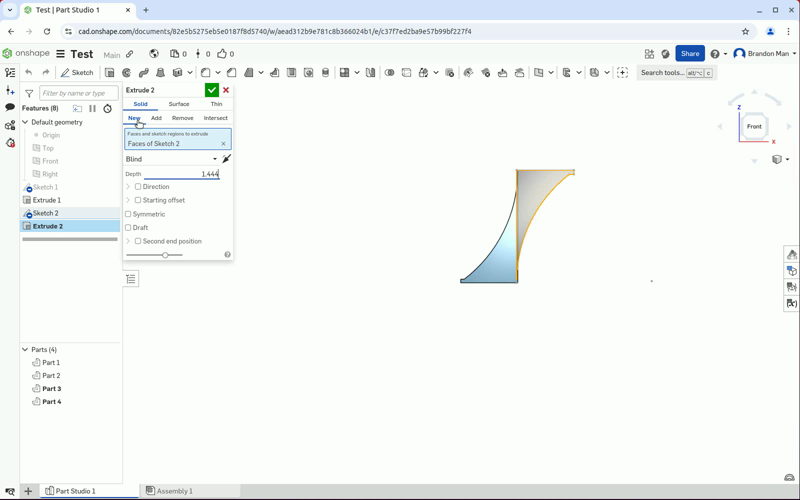
key(enter)
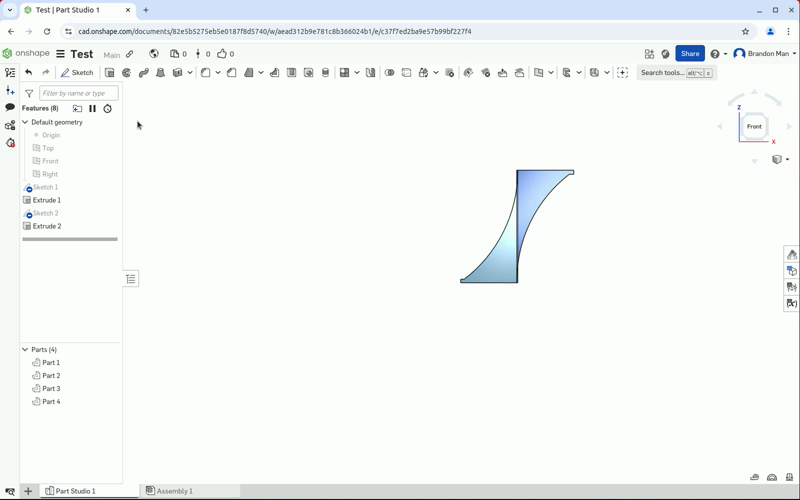
key(shift+h)
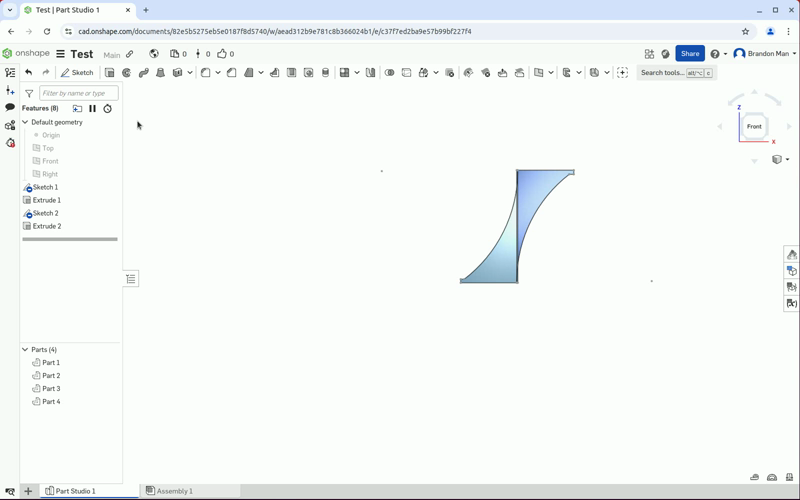
key(shift+h)
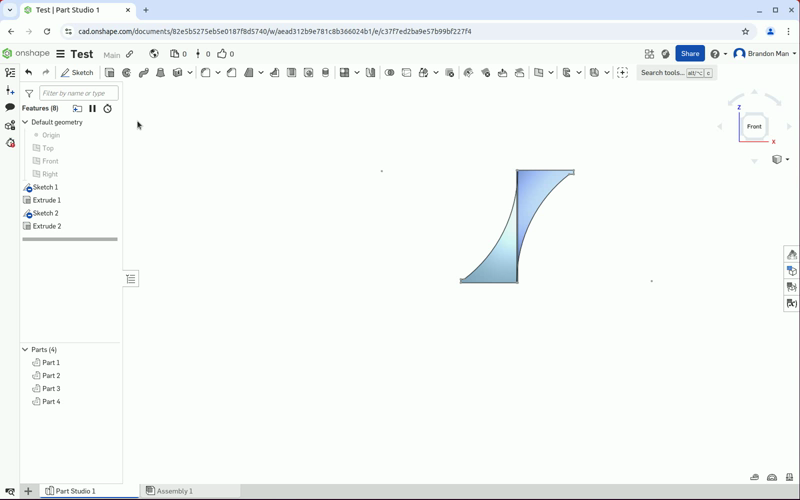
key(shift+7)
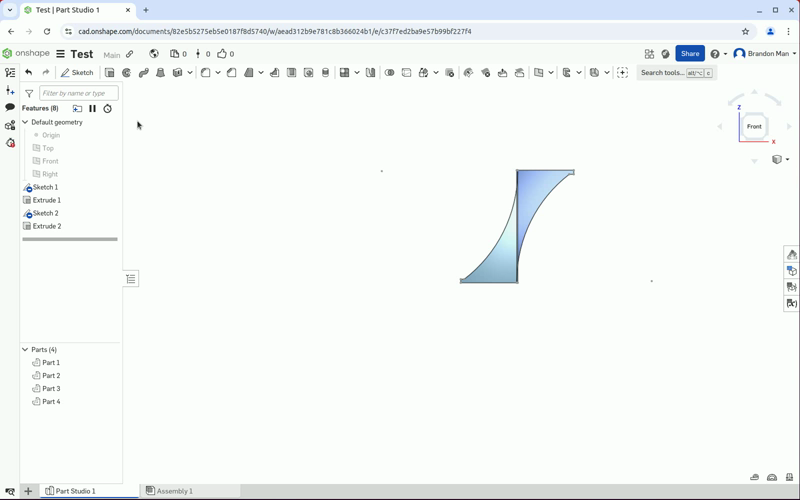
key(left, 2)
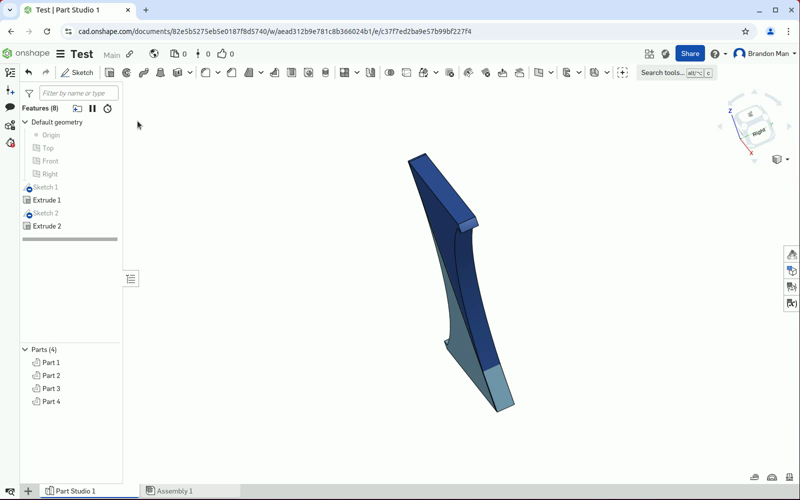
key(down, 2)
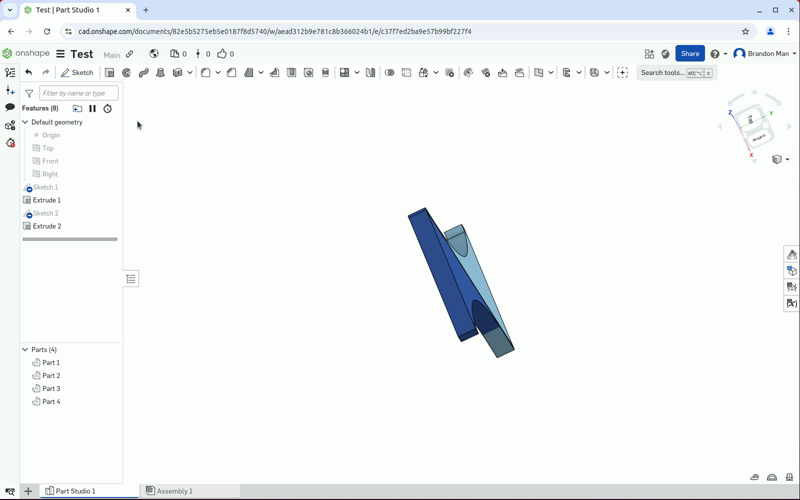
key(up, 2)
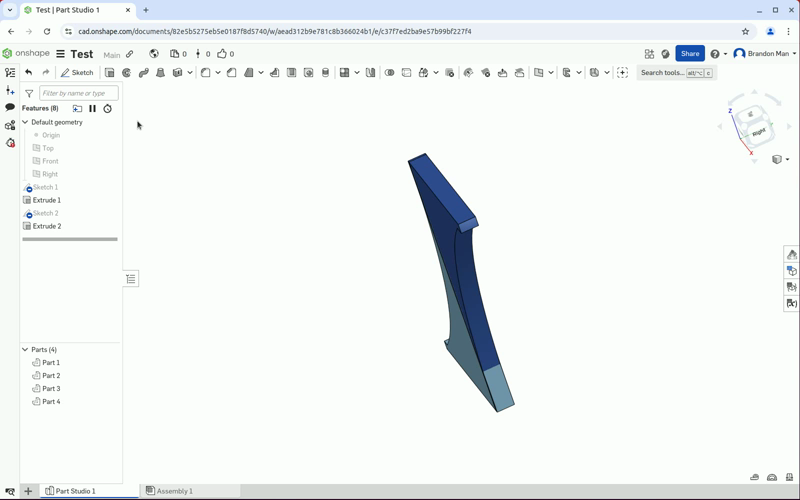
key(right, 2)
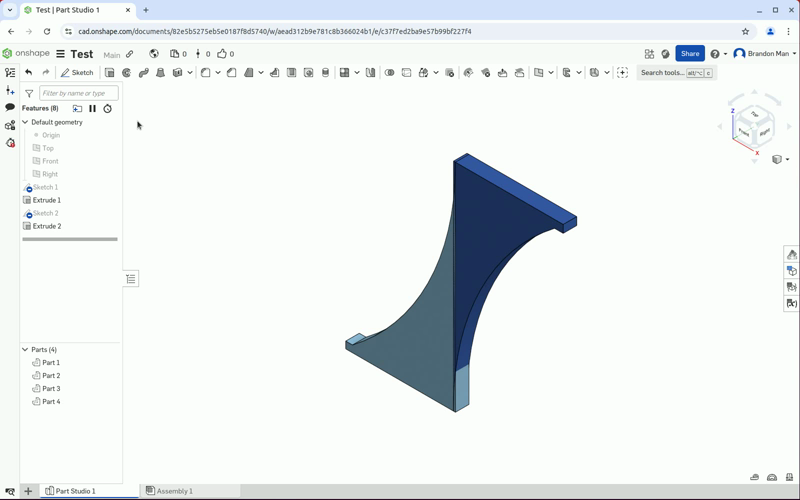
mouse_move(73, 189)
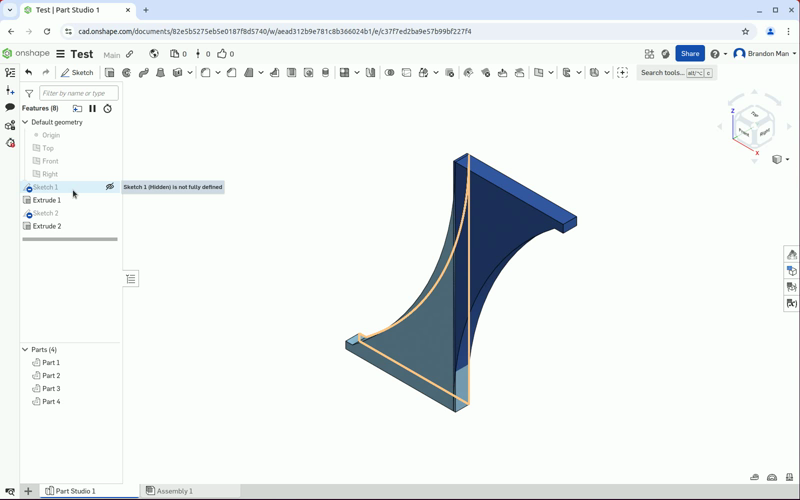
click(73, 189)